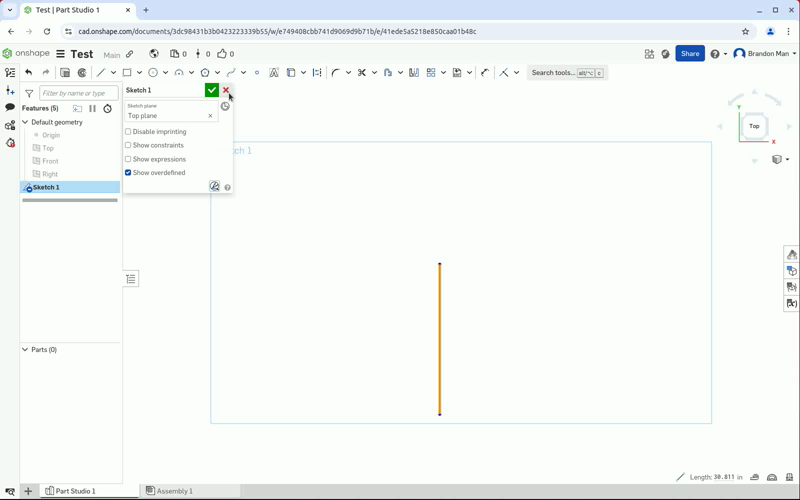
key(shift+h)
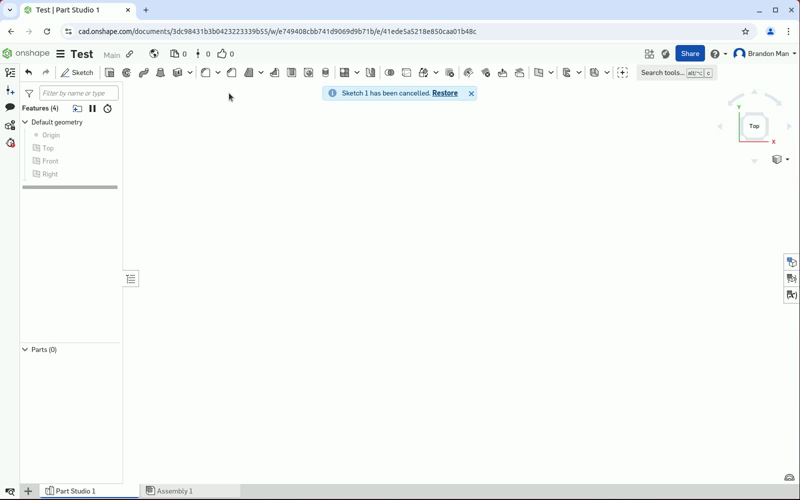
mouse_move(73, 352)
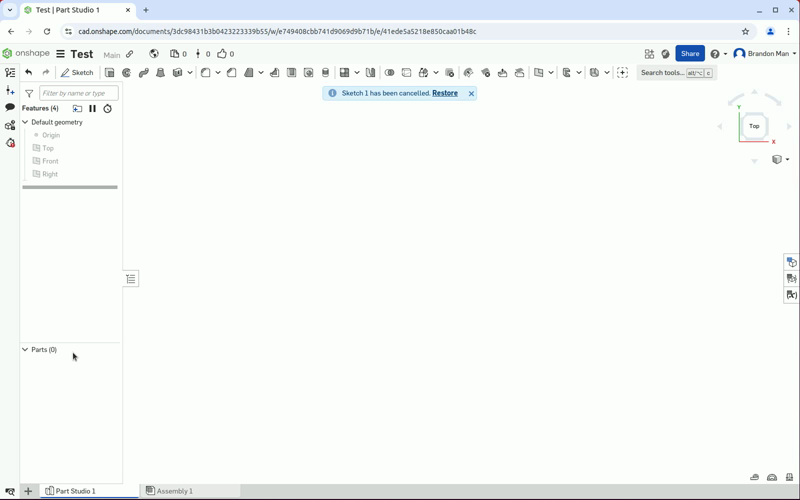
key(y)
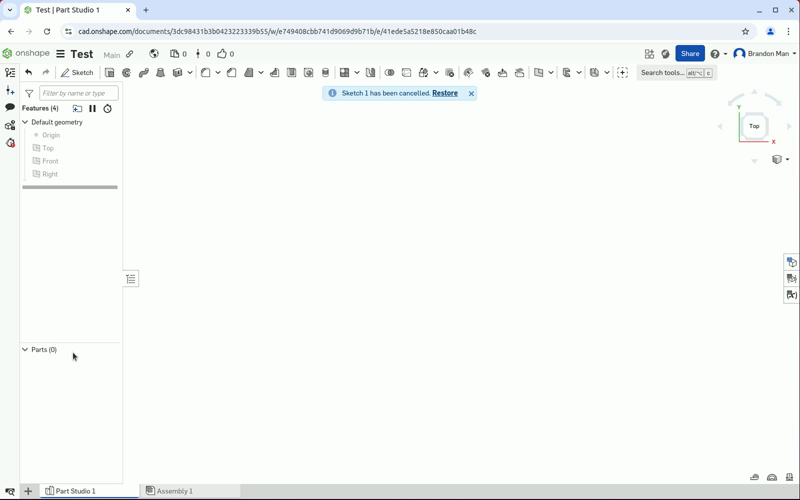
key(shift+p)
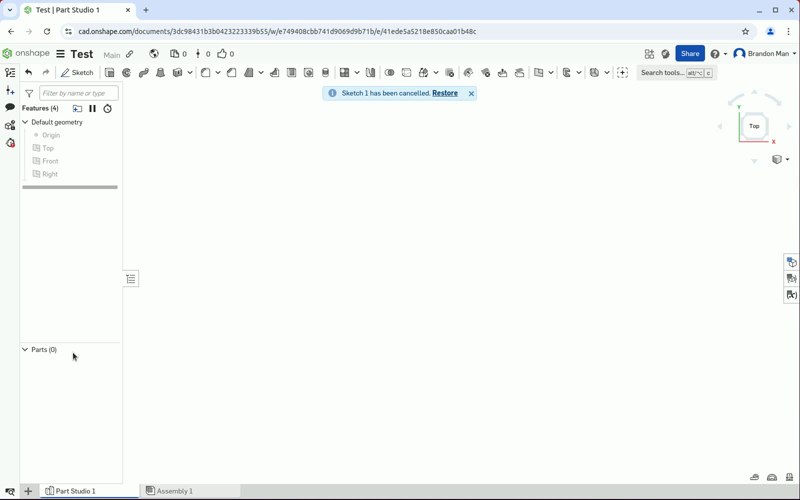
key(space)
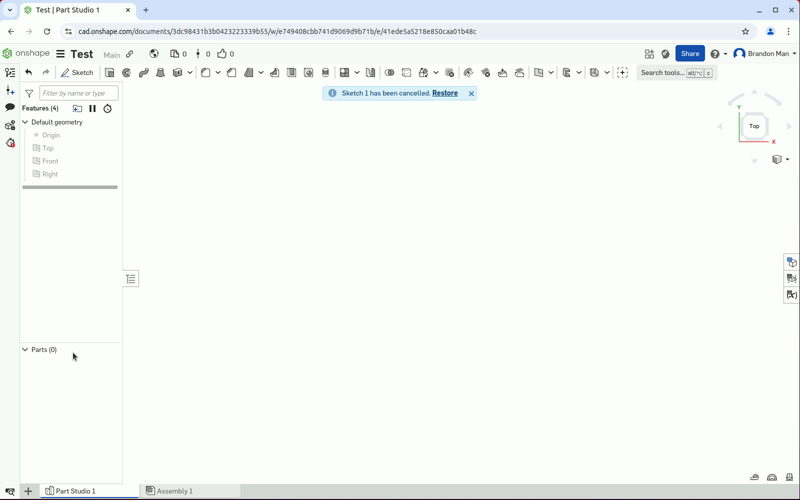
key_down(shift)
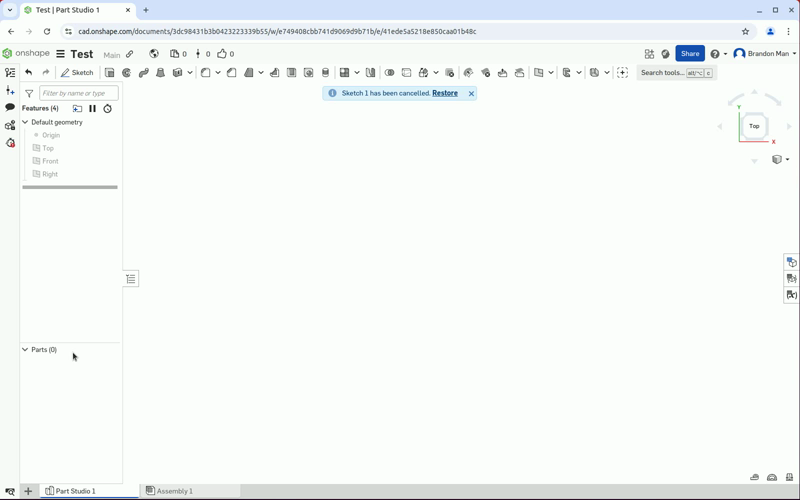
key(up)
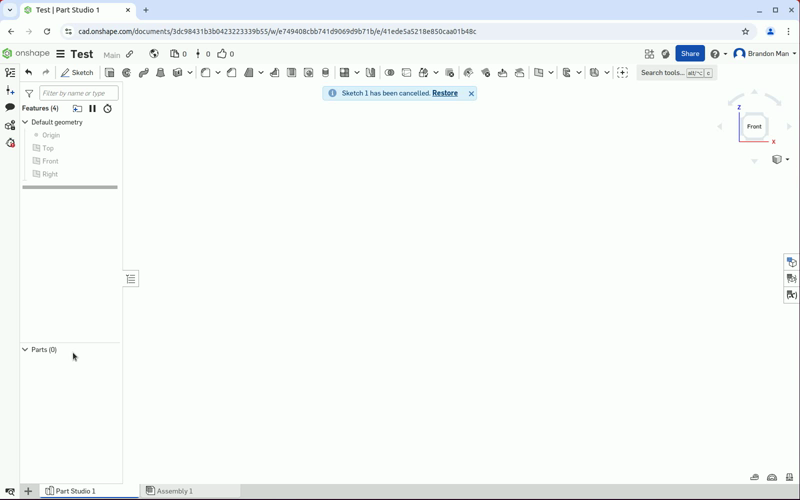
key_up(shift)
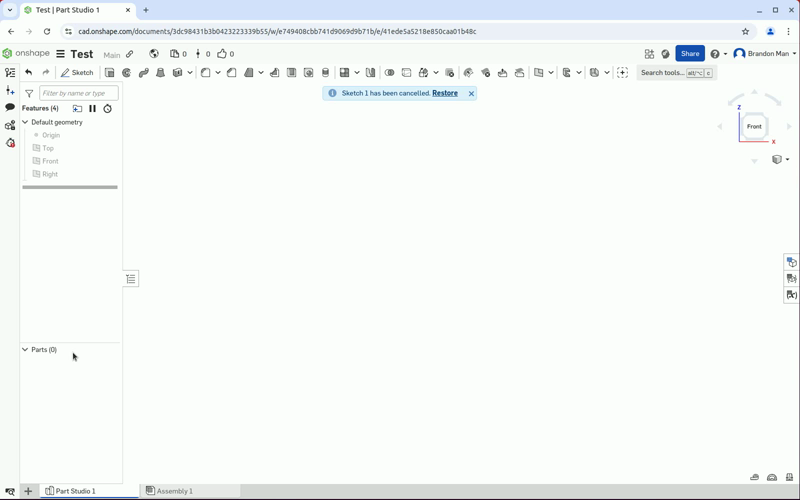
mouse_move(73, 352)
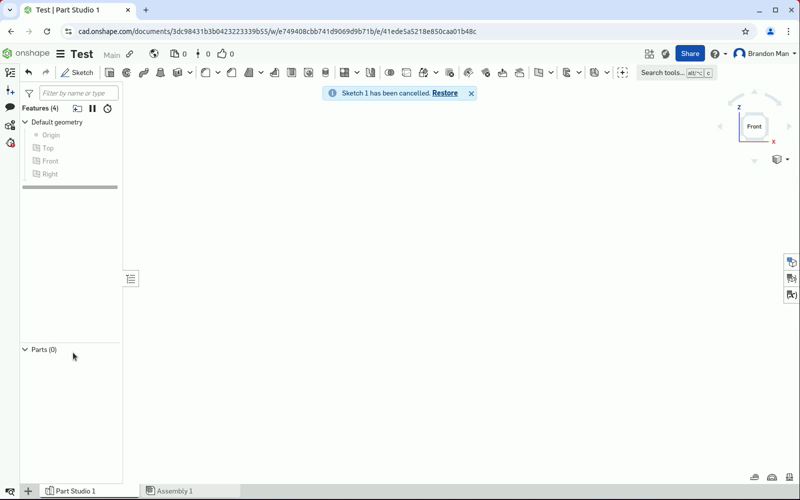
key(shift+y)
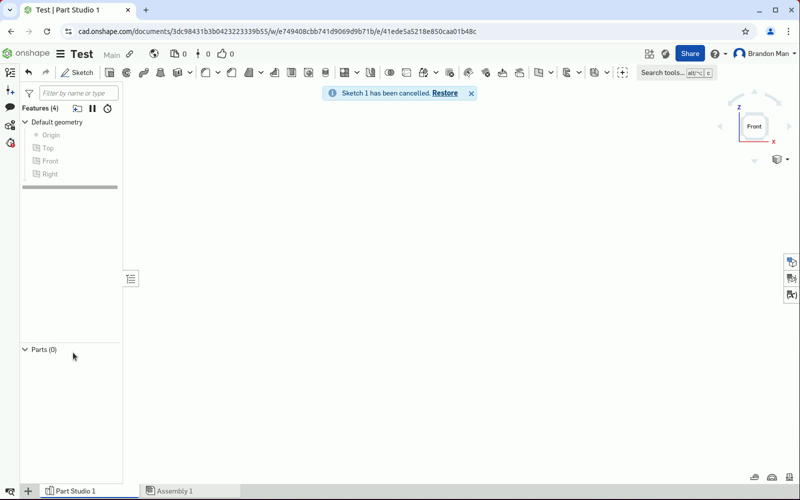
key(shift+s)
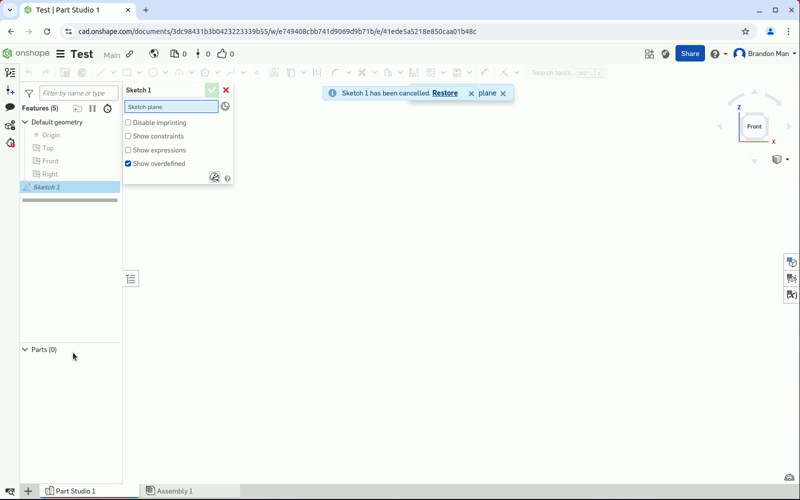
mouse_move(73, 163)
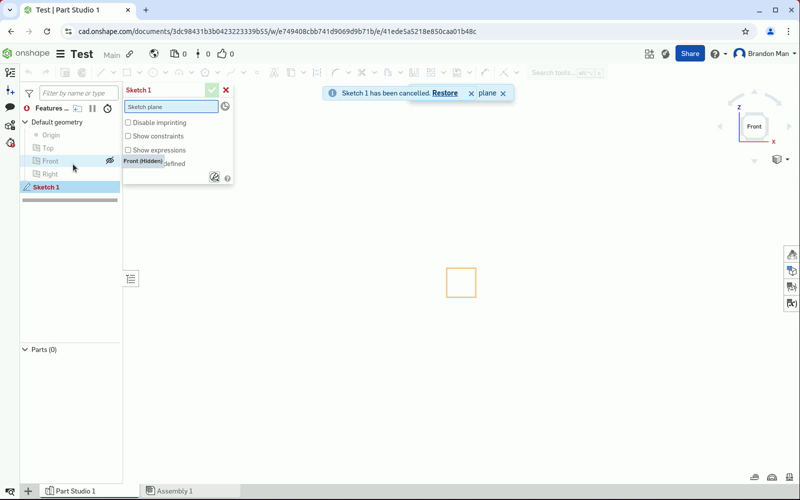
click(73, 163)
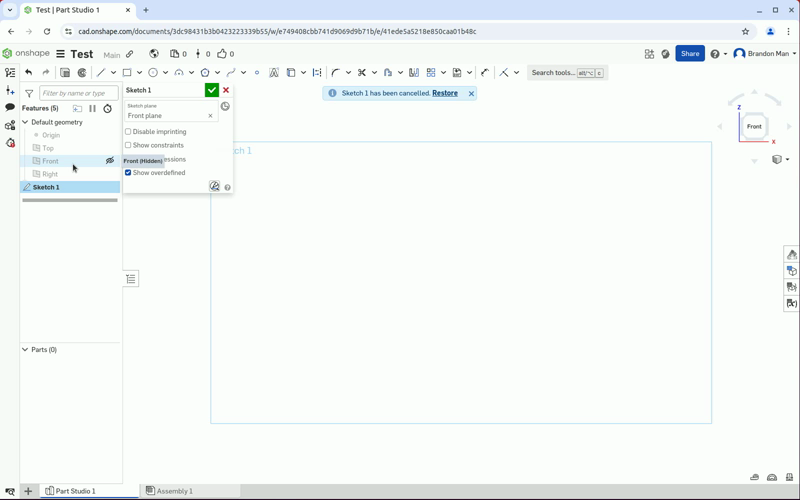
mouse_move(73, 352)
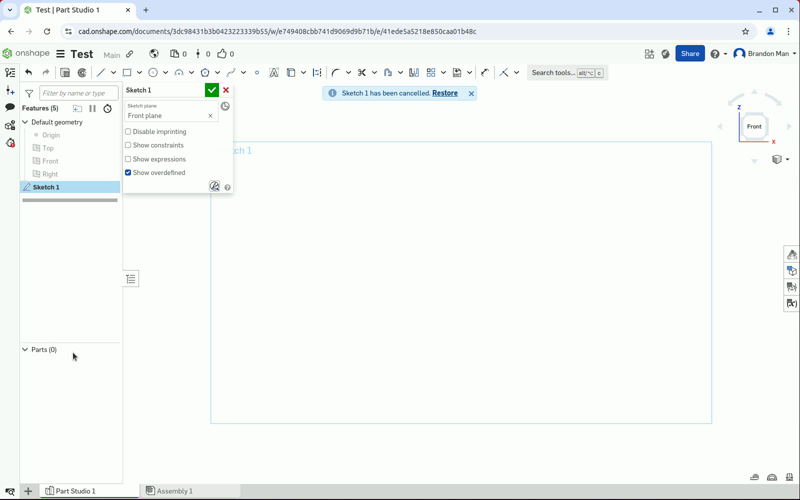
key(y)
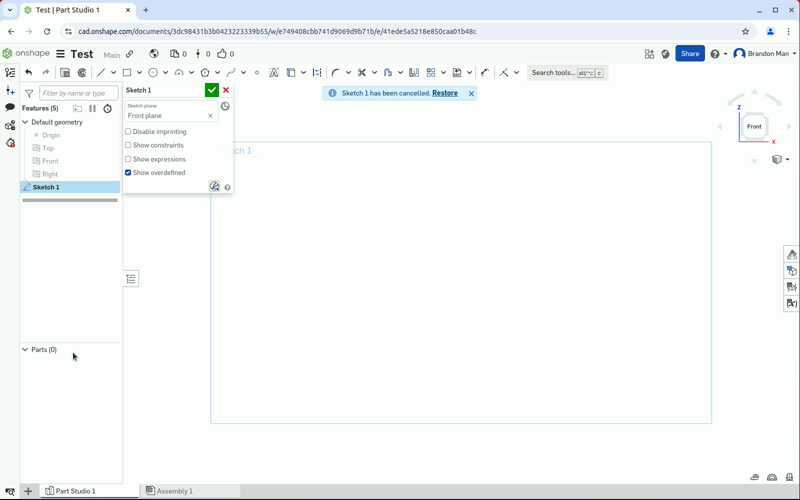
key(l)
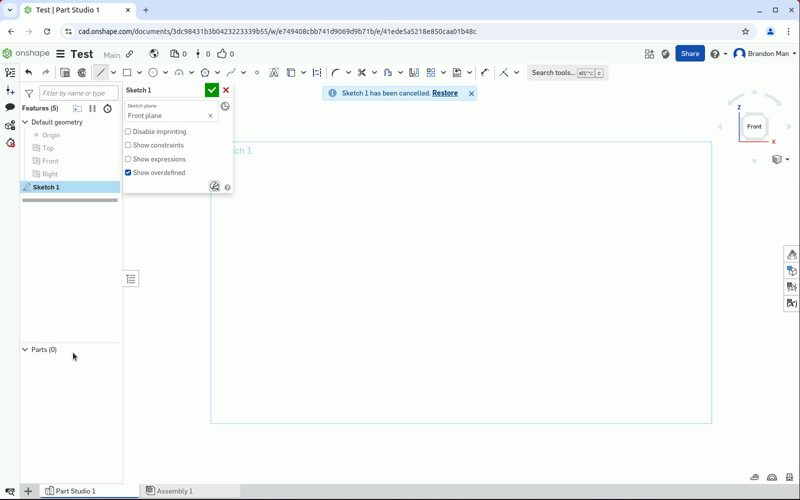
key_down(shift)
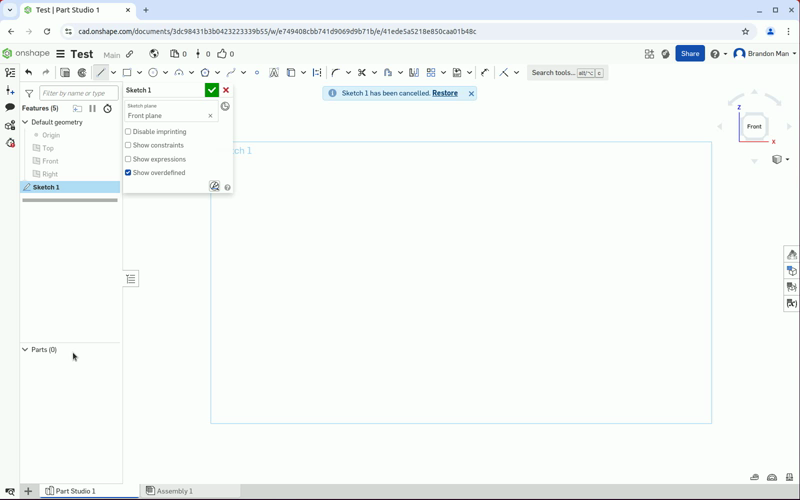
mouse_move(348, 327)
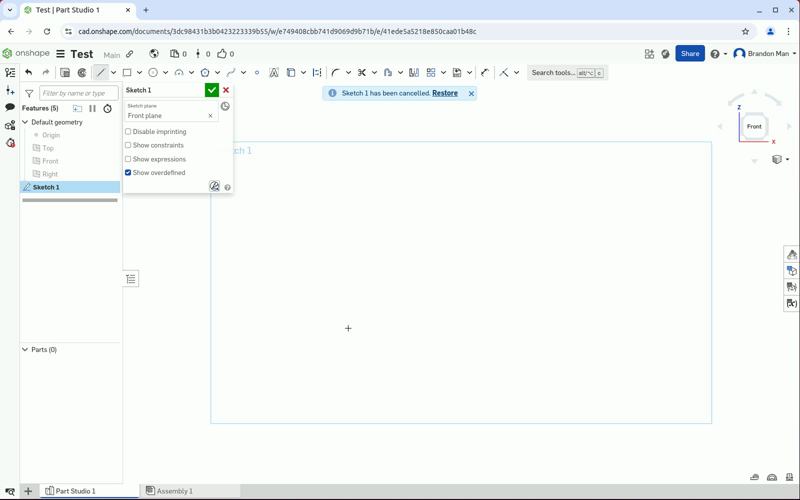
click(348, 327)
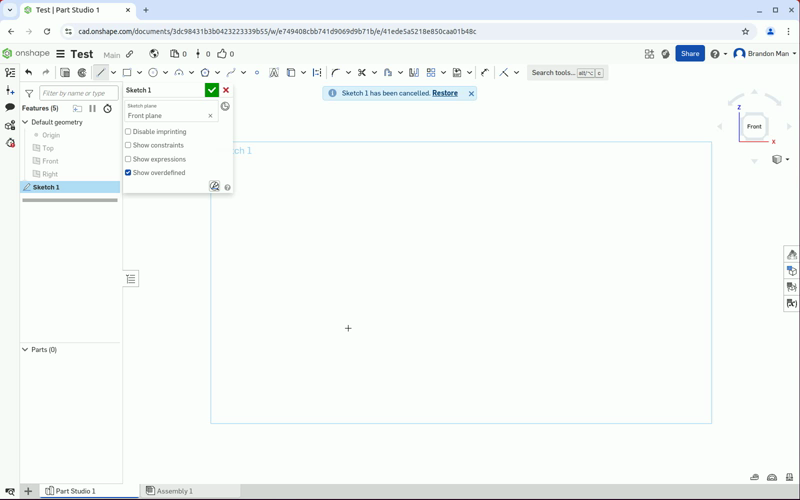
key_up(shift)
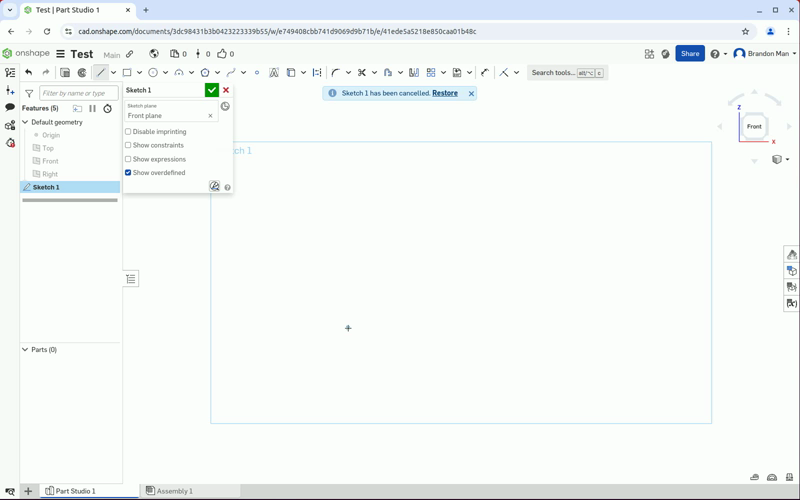
key_down(shift)
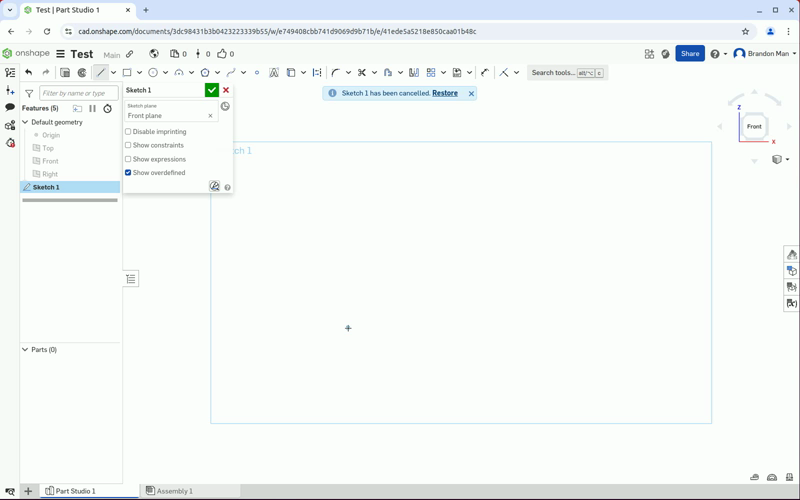
mouse_move(464, 327)
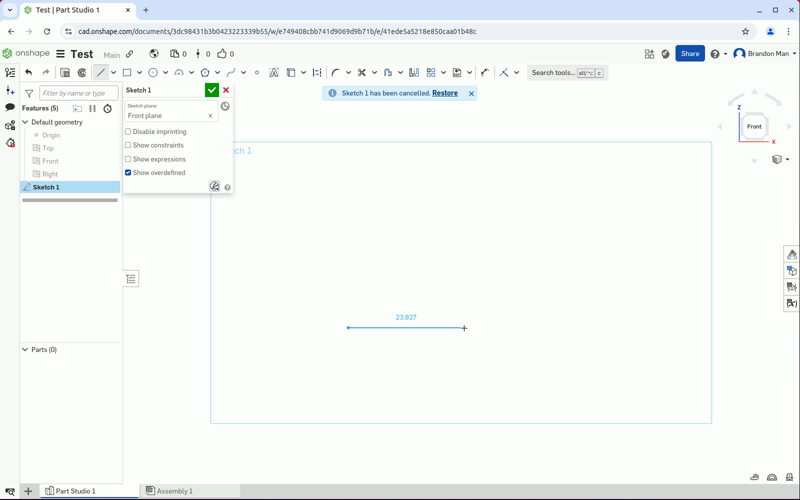
click(464, 327)
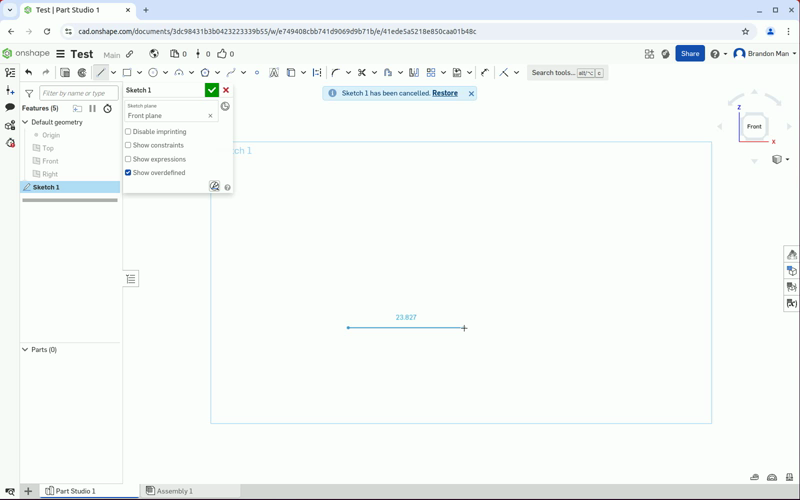
key_up(shift)
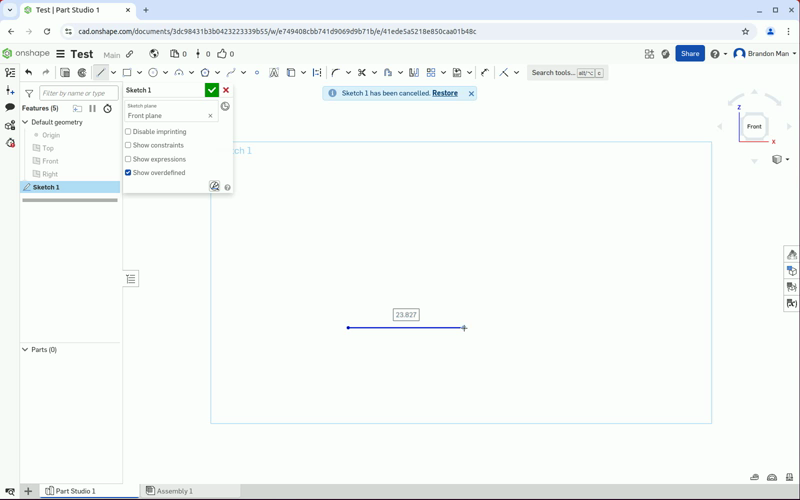
key_down(shift)
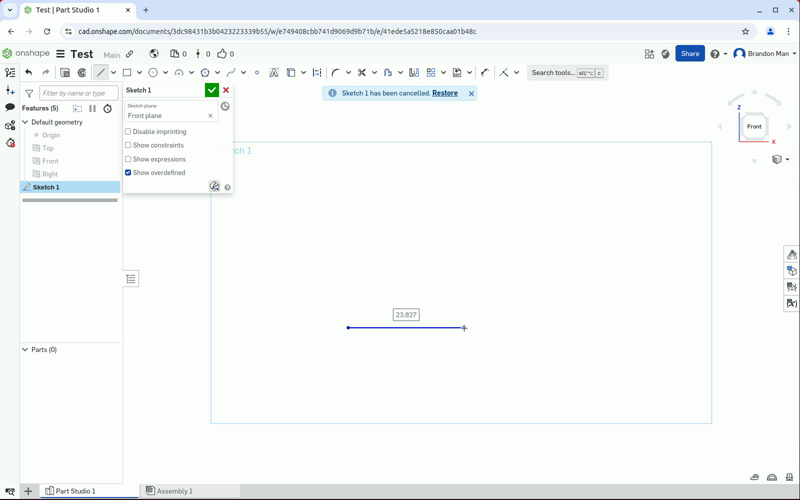
mouse_move(464, 242)
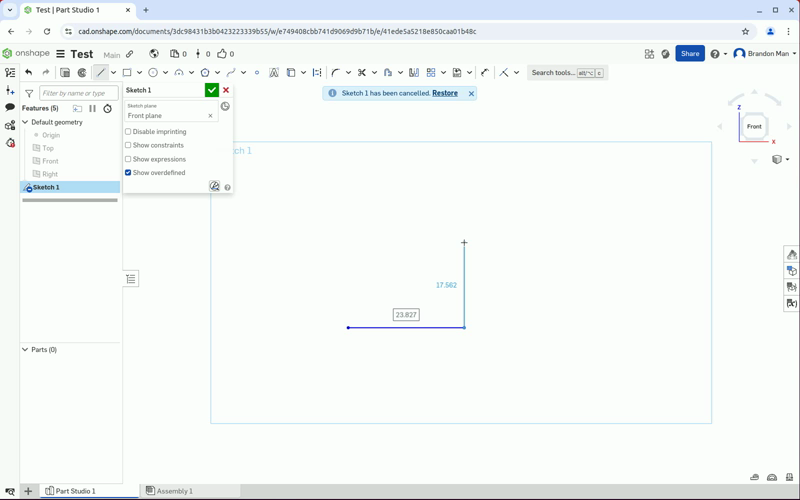
click(464, 242)
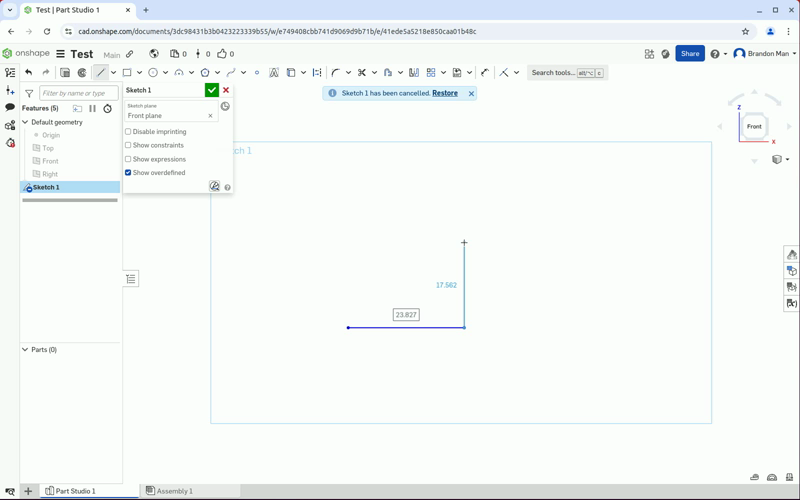
key_up(shift)
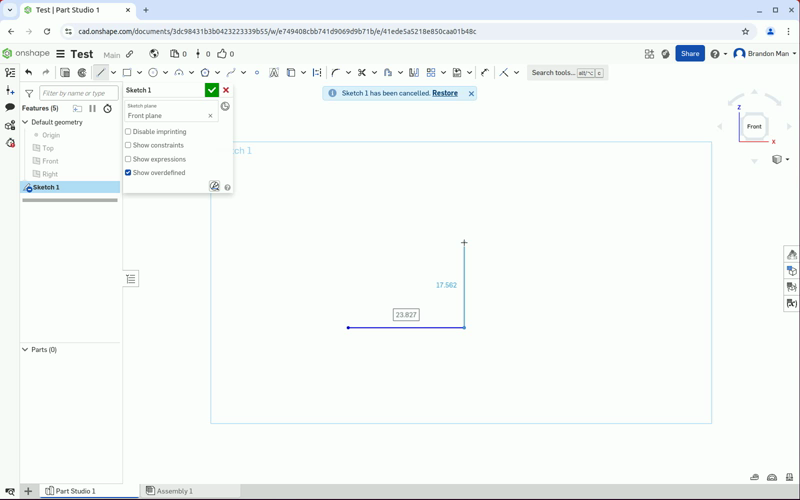
key_down(shift)
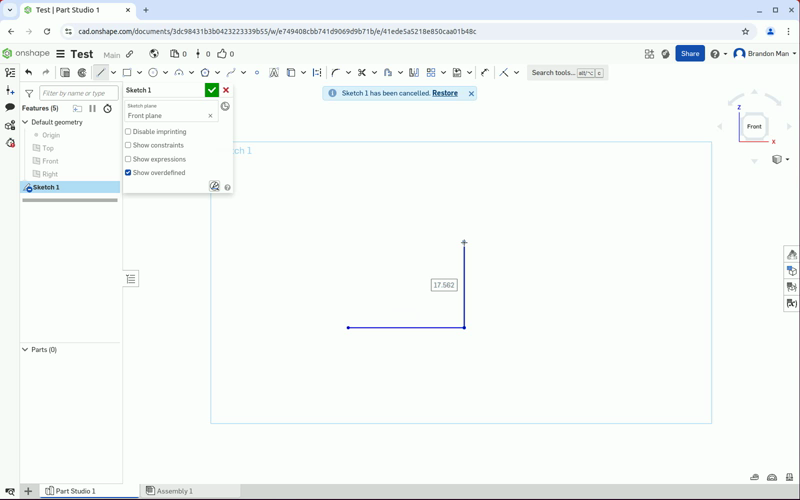
mouse_move(348, 242)
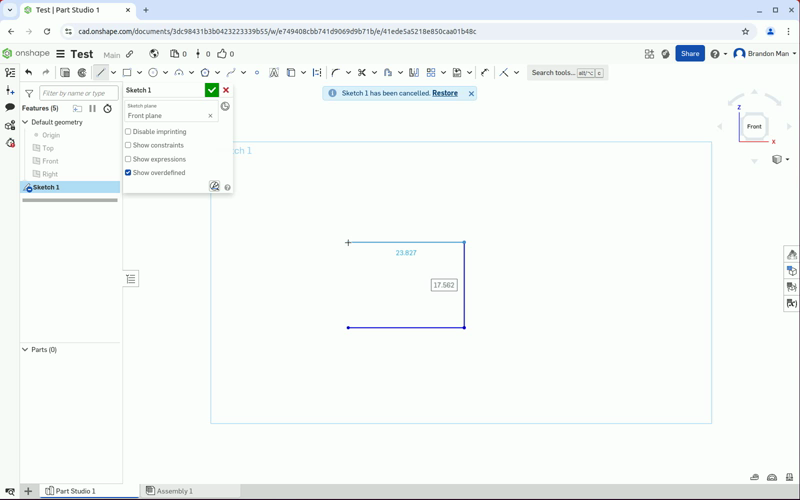
click(348, 242)
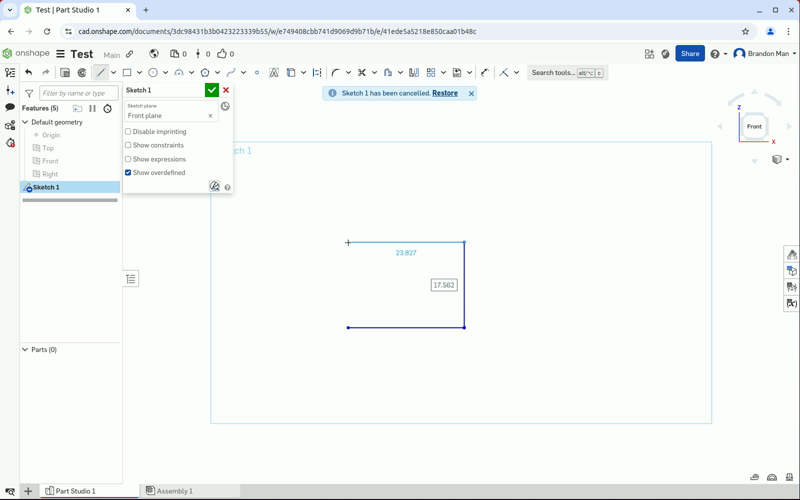
key_up(shift)
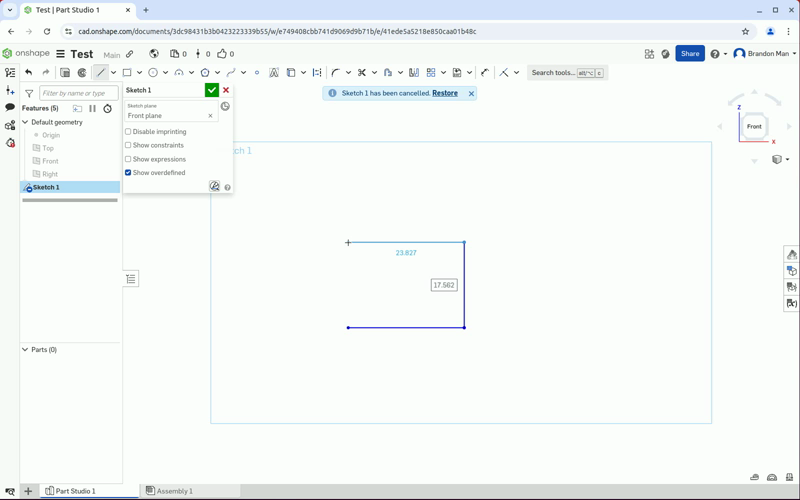
key_down(shift)
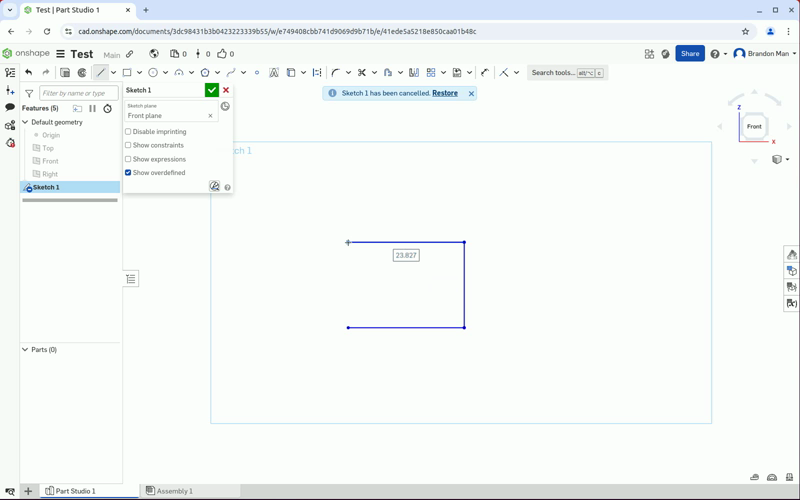
mouse_move(348, 327)
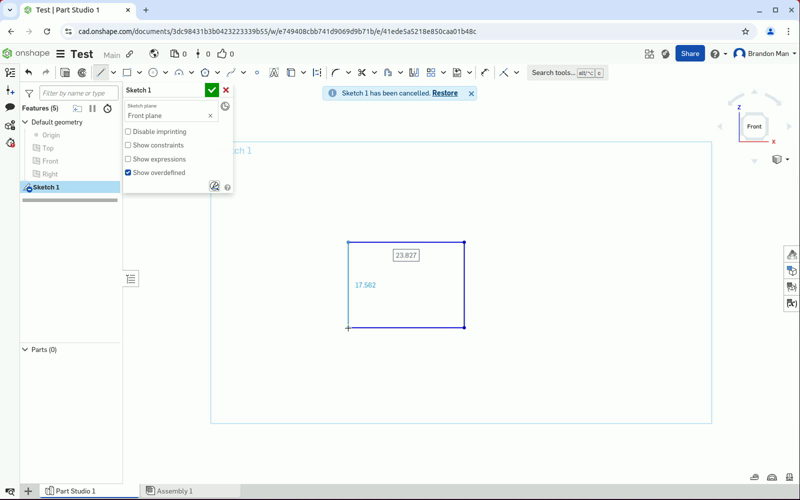
key_up(shift)
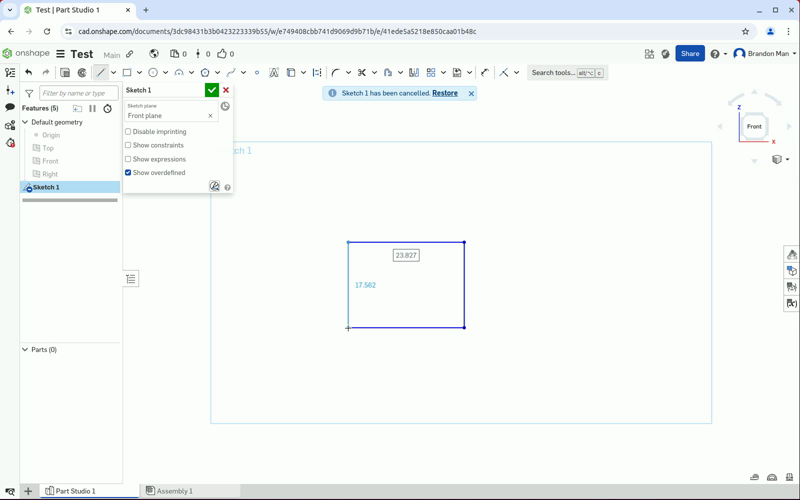
click(348, 327)
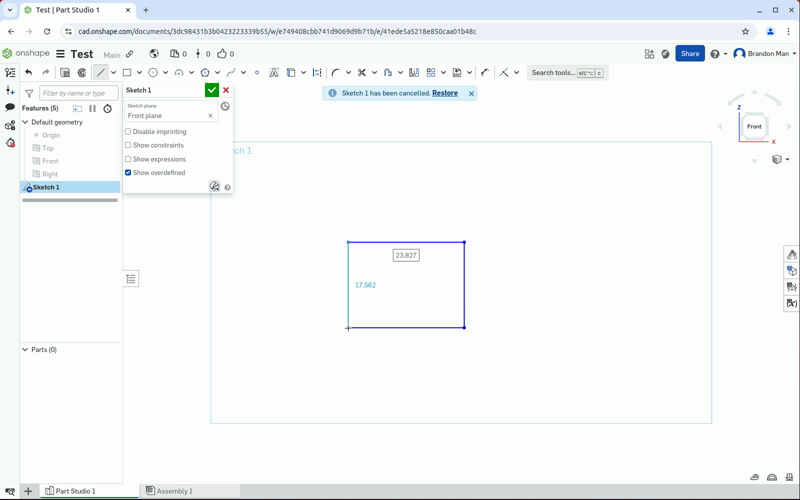
key(esc)
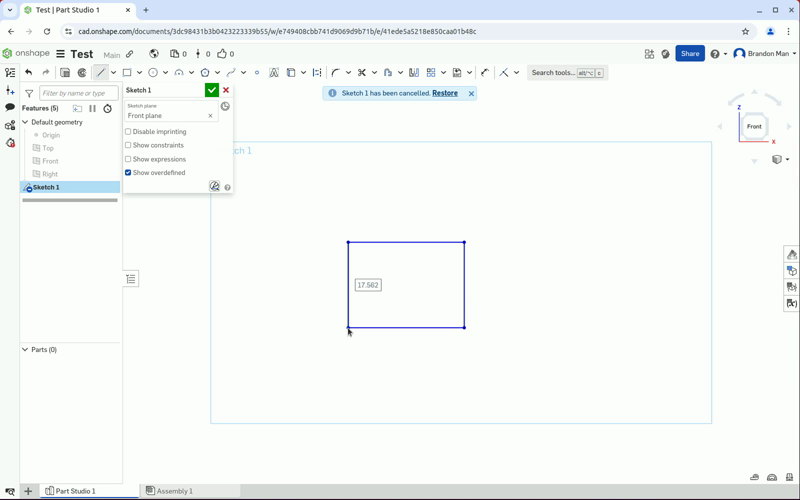
key(c)
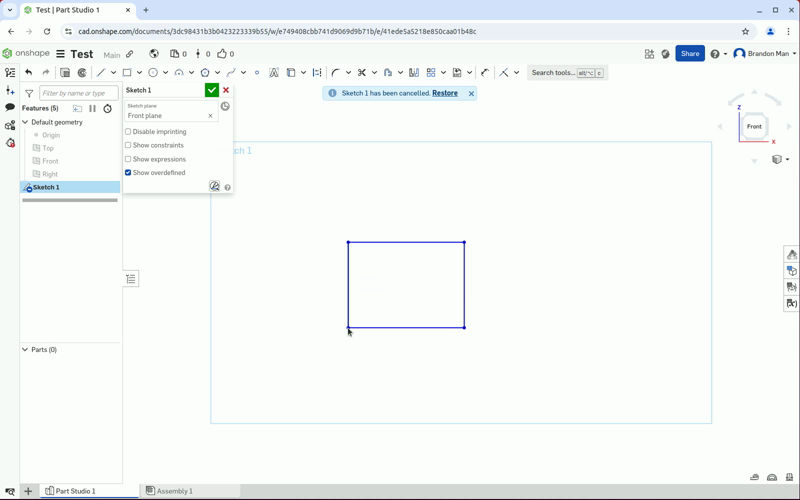
key_down(shift)
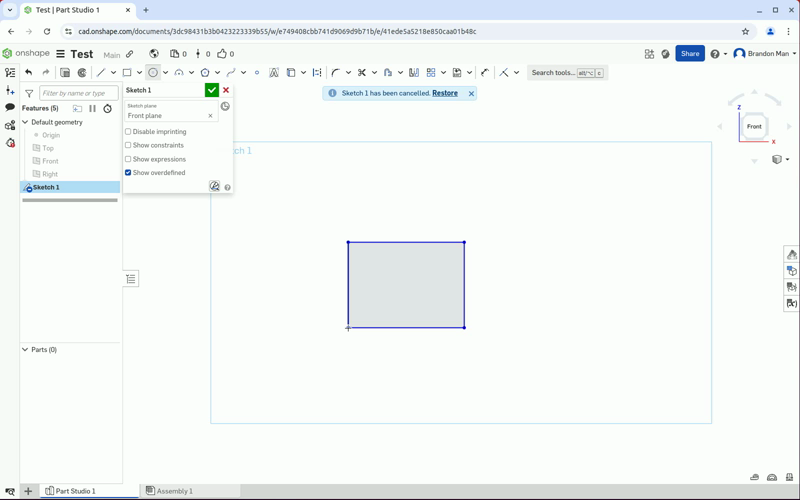
mouse_move(406, 284)
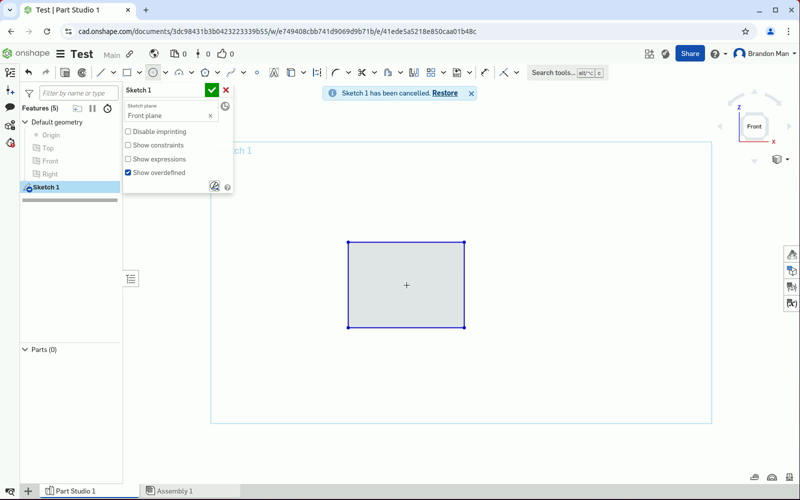
click(406, 284)
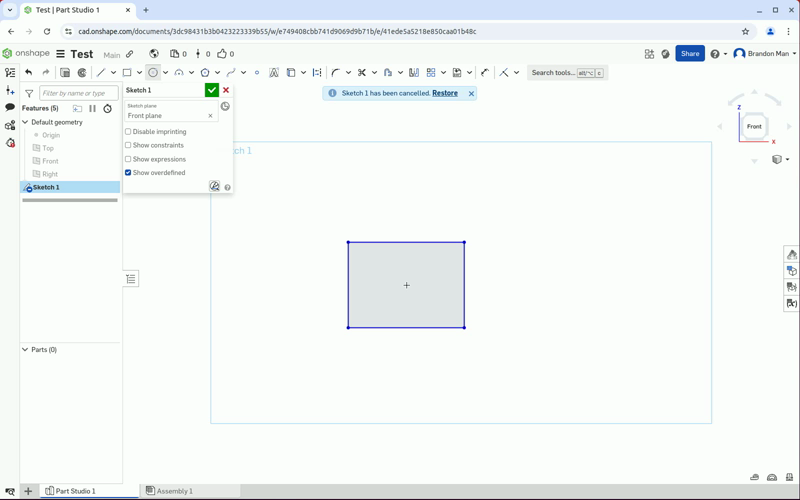
key_up(shift)
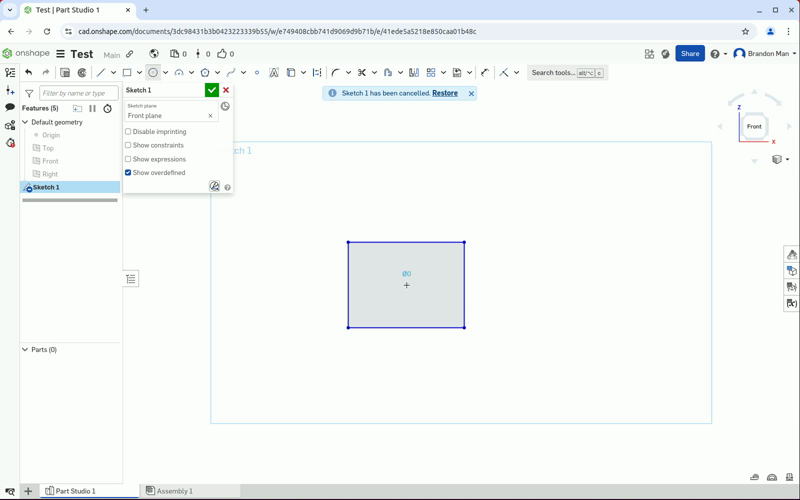
mouse_move(425, 284)
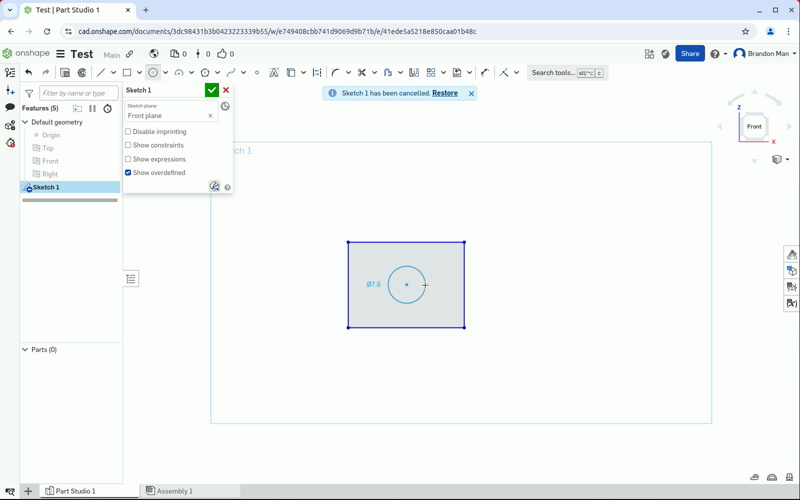
click(425, 284)
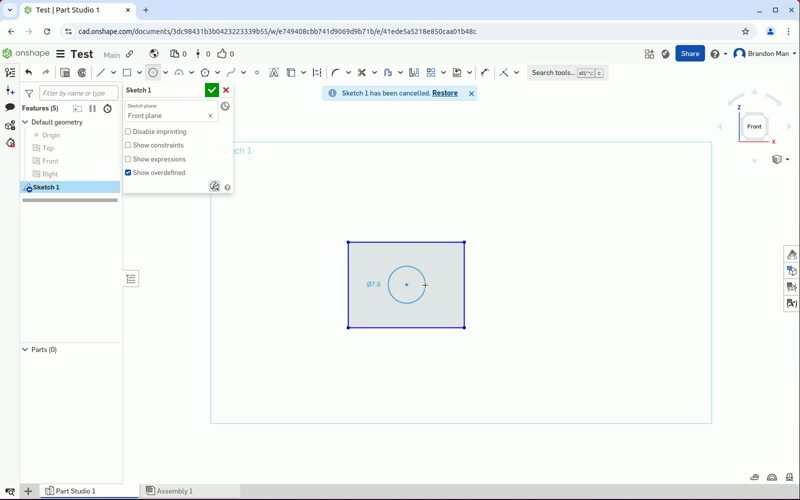
key(esc)
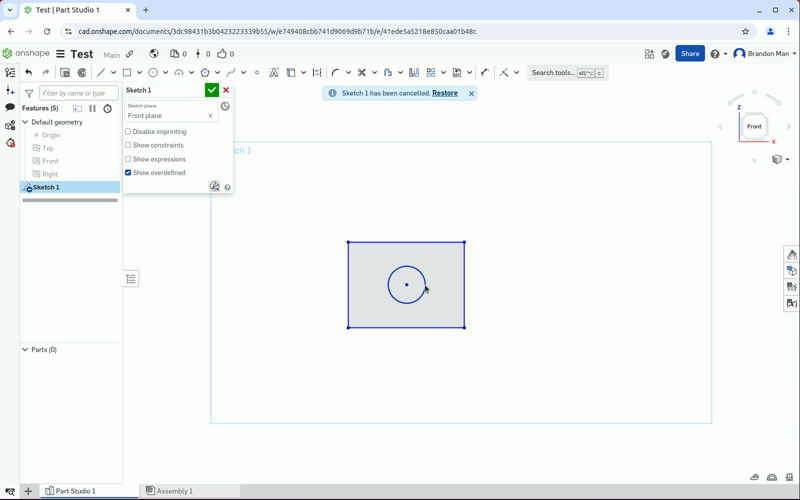
mouse_move(363, 289)
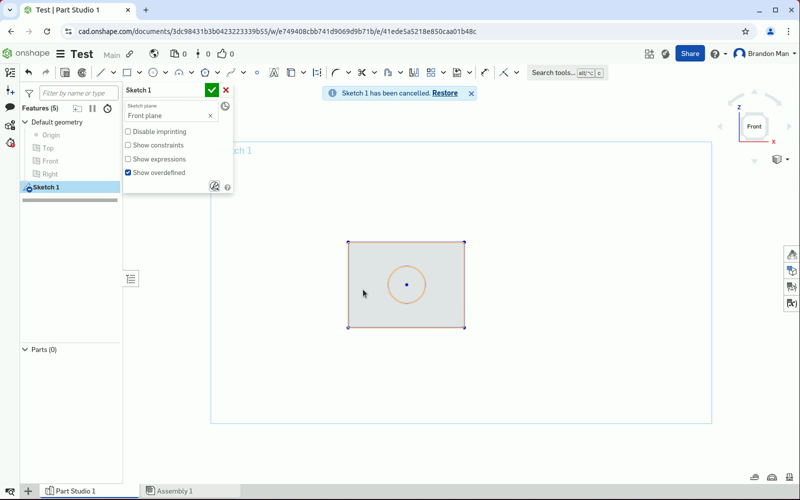
click(363, 289)
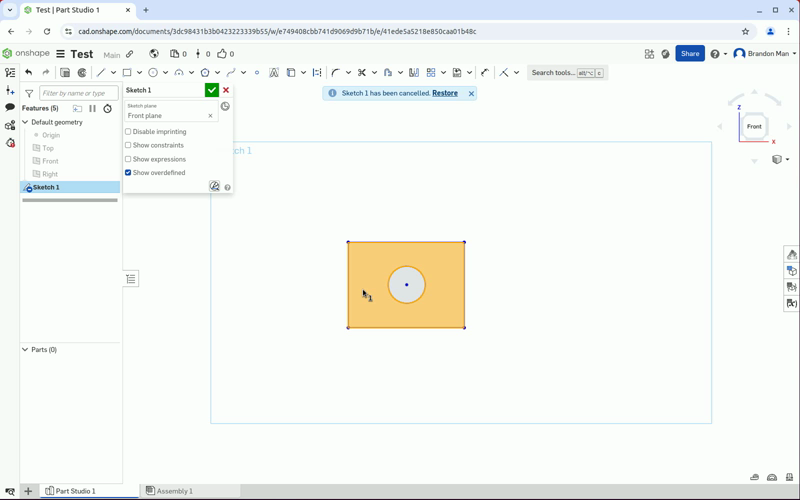
mouse_move(73, 352)
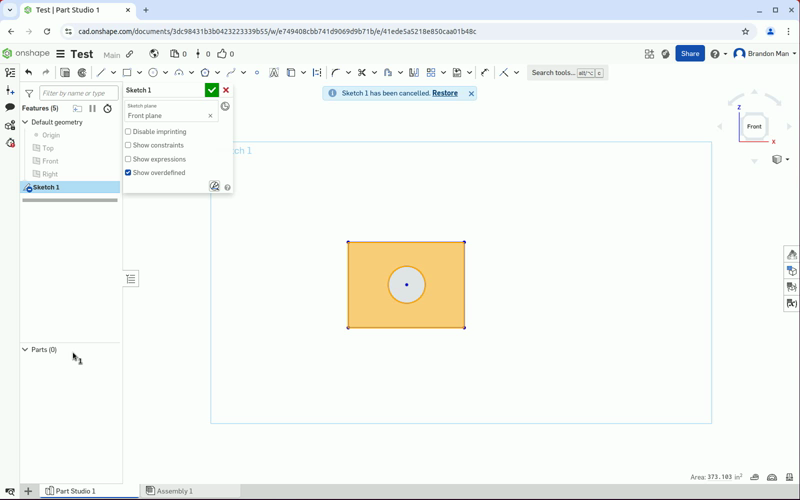
key(shift+y)
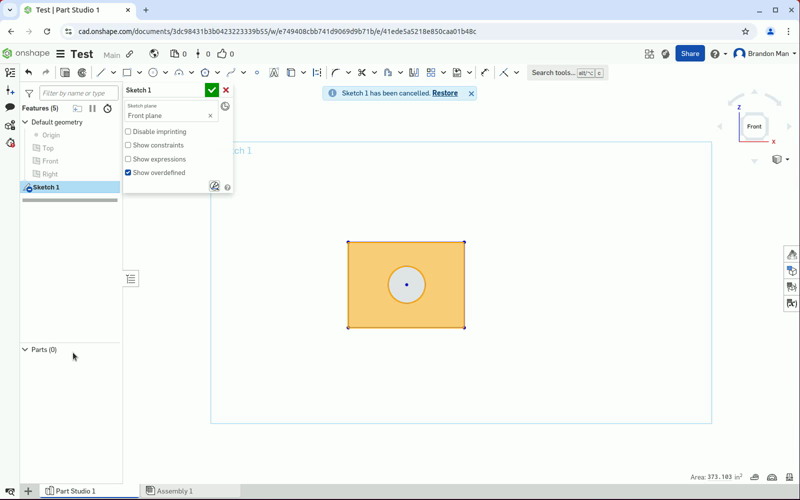
key(shift+e)
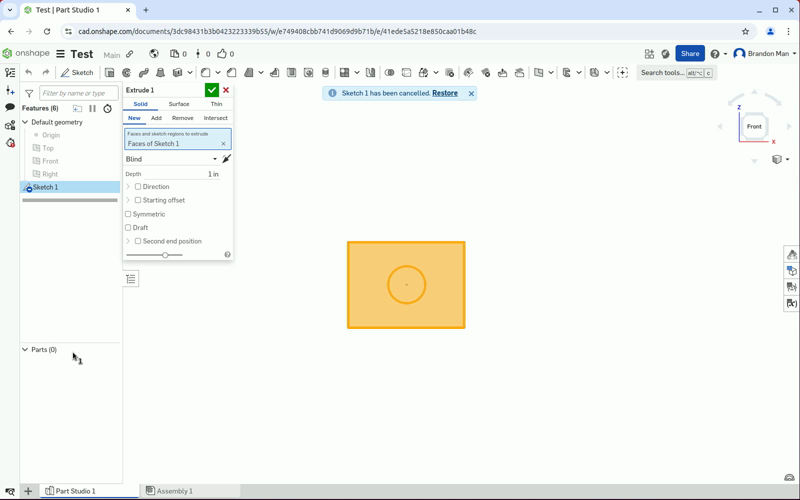
mouse_move(143, 106)
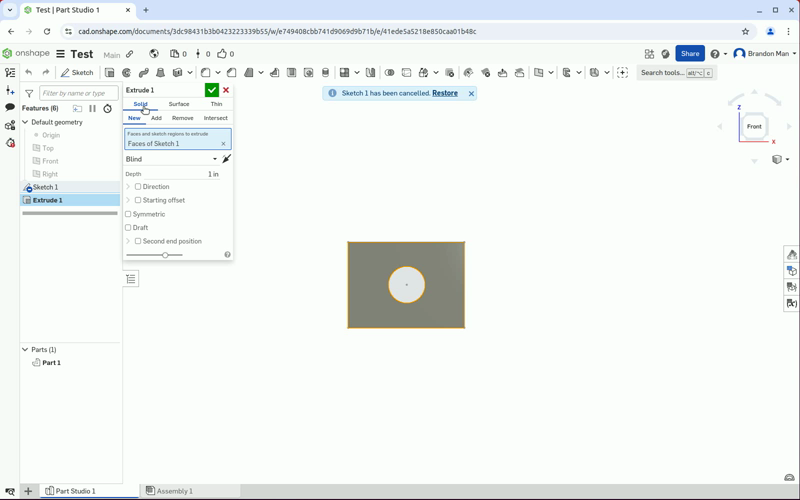
click(143, 106)
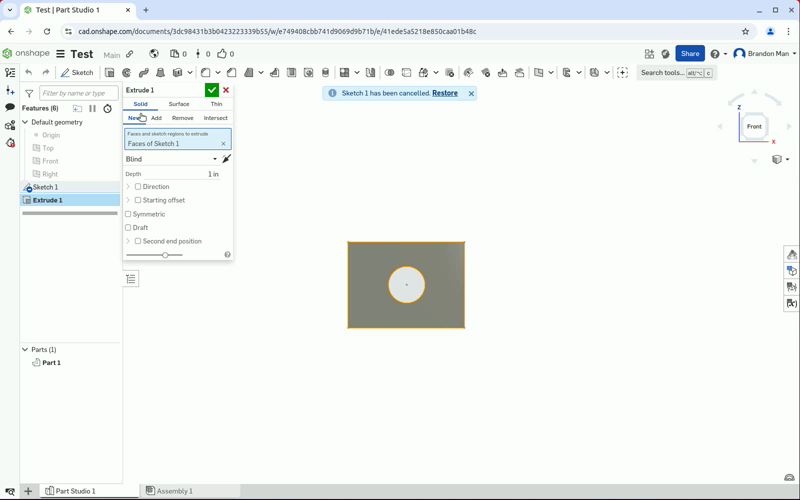
mouse_move(137, 120)
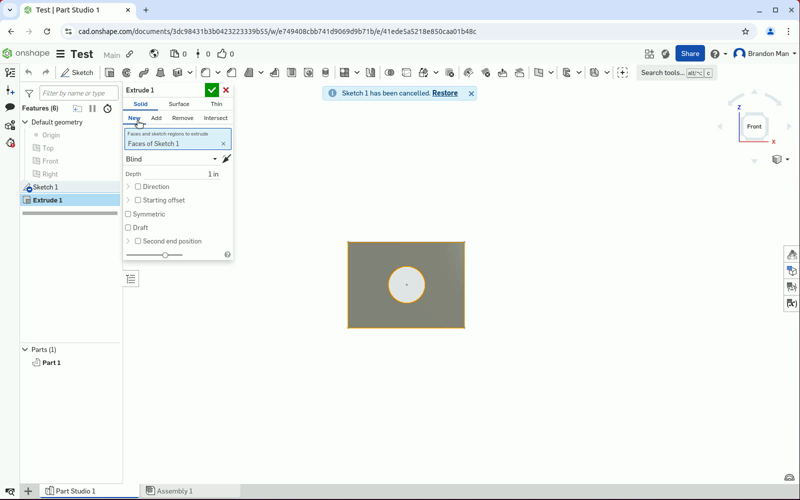
click(137, 120)
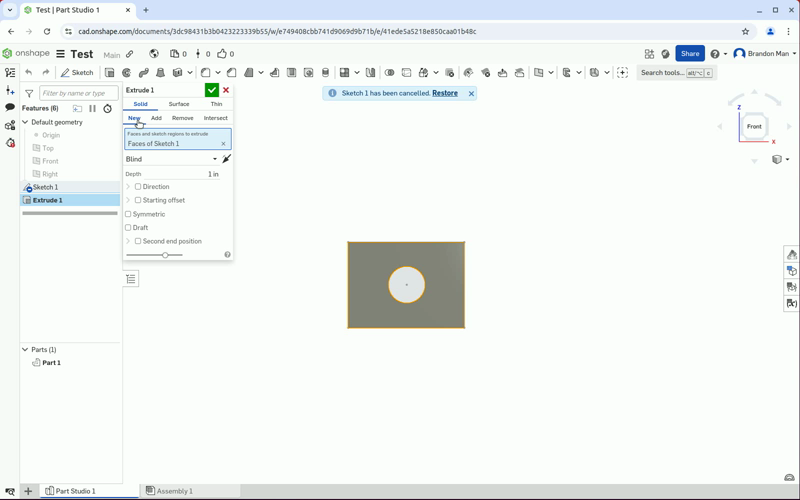
key(tab, 4)
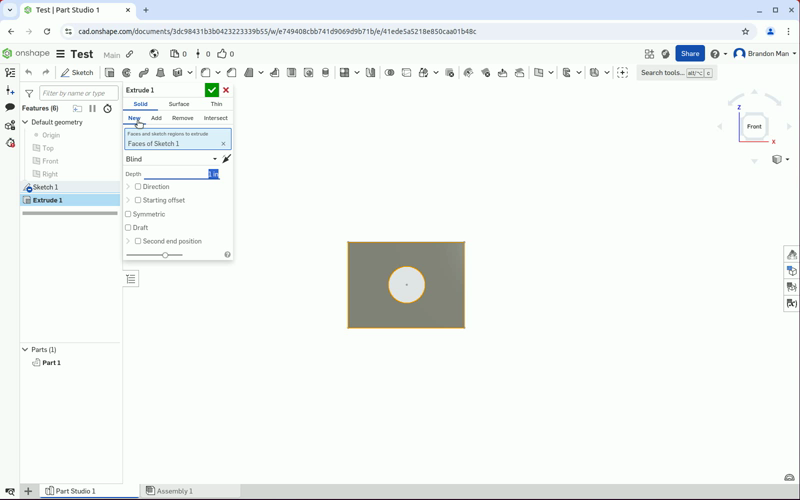
text(18.775)
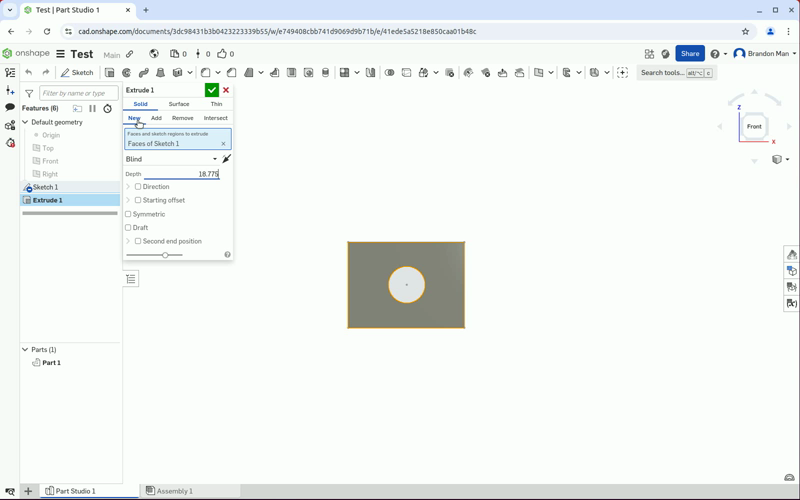
key(enter)
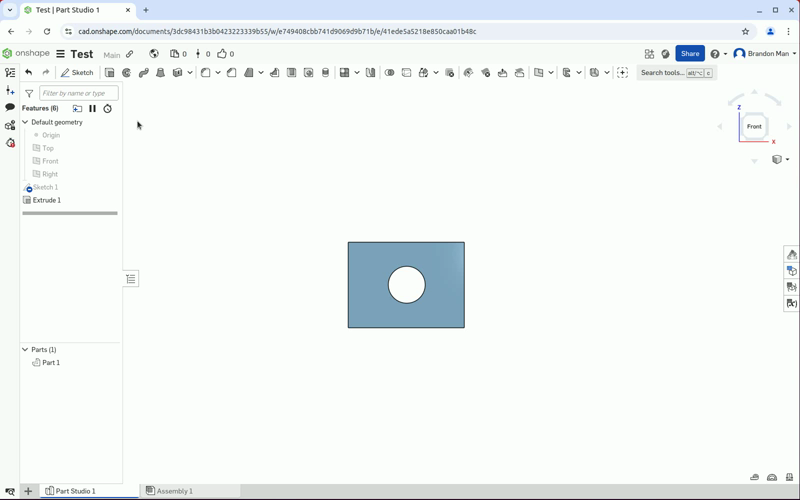
key(shift+h)
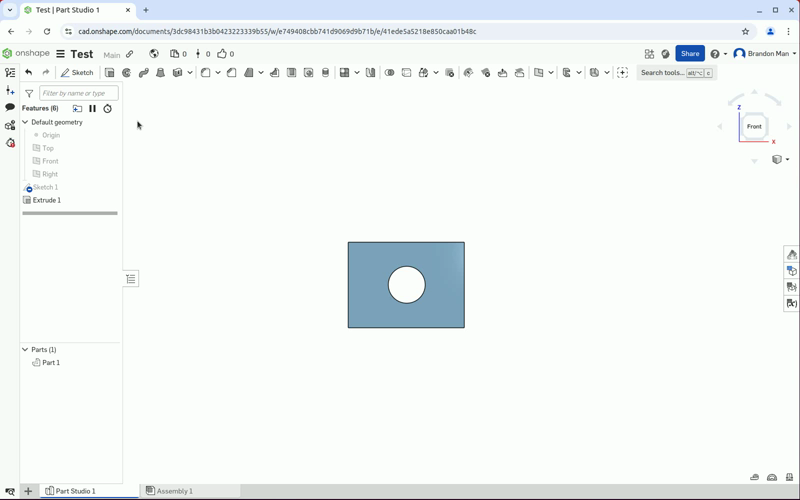
key(shift+h)
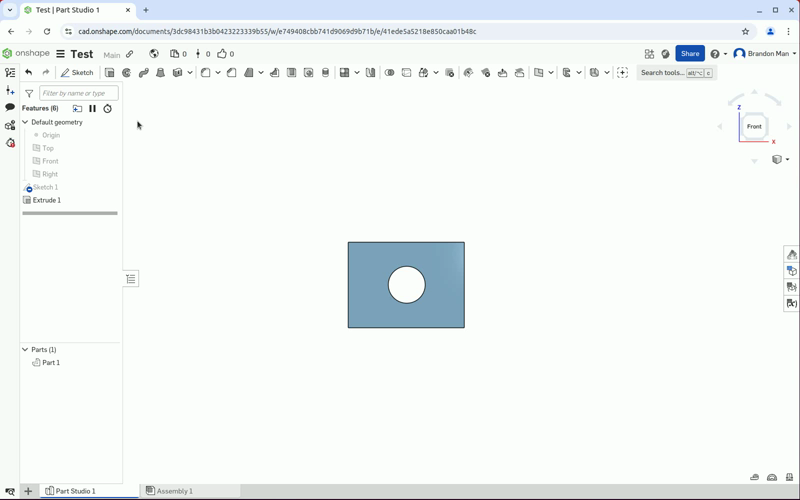
mouse_move(73, 189)
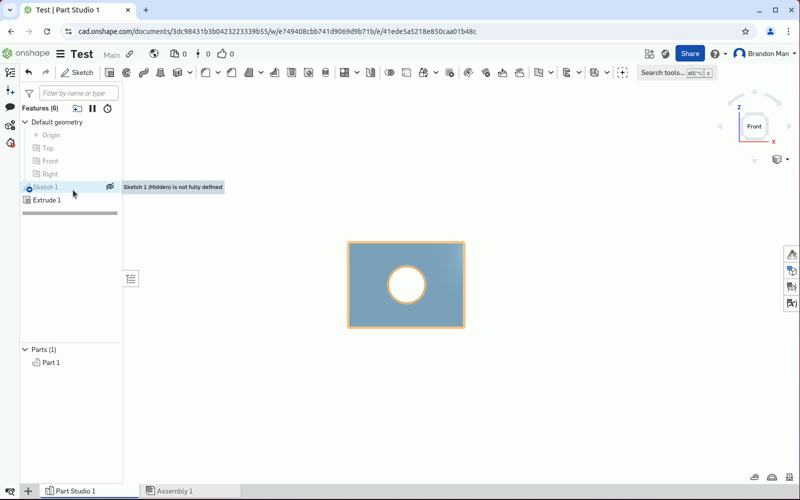
click(73, 189)
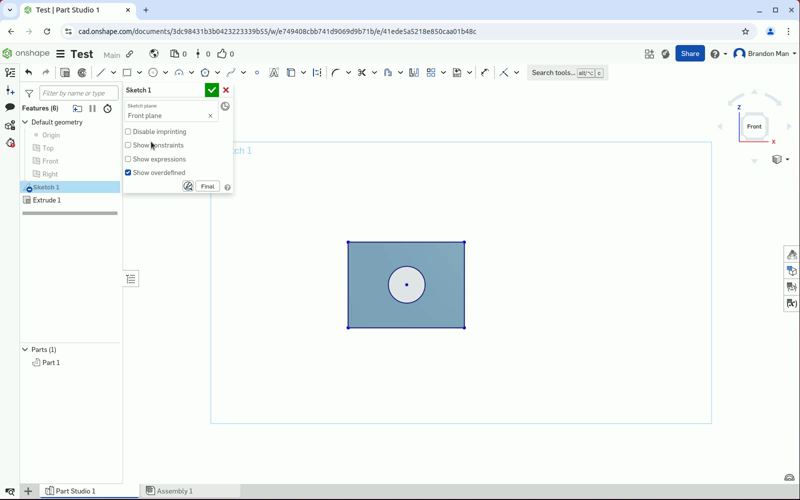
mouse_move(229, 92)
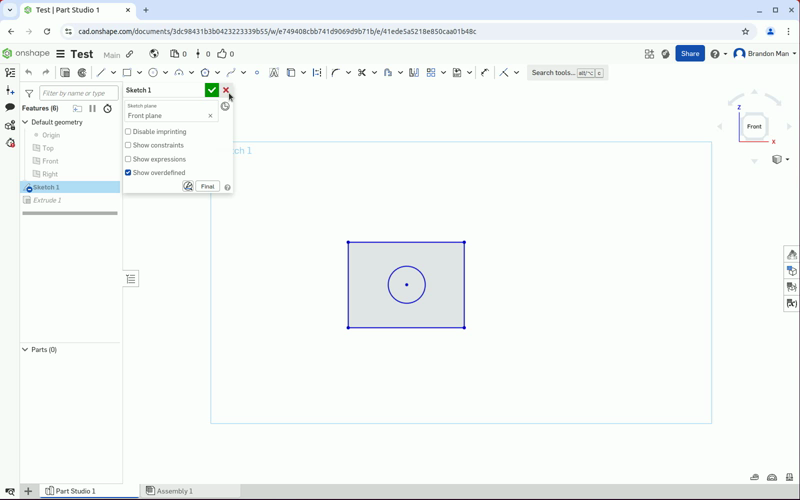
click(229, 92)
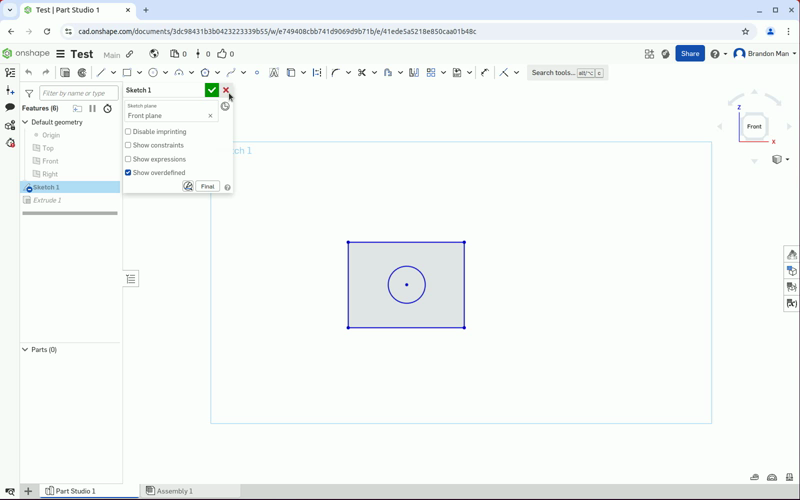
key(shift+s)
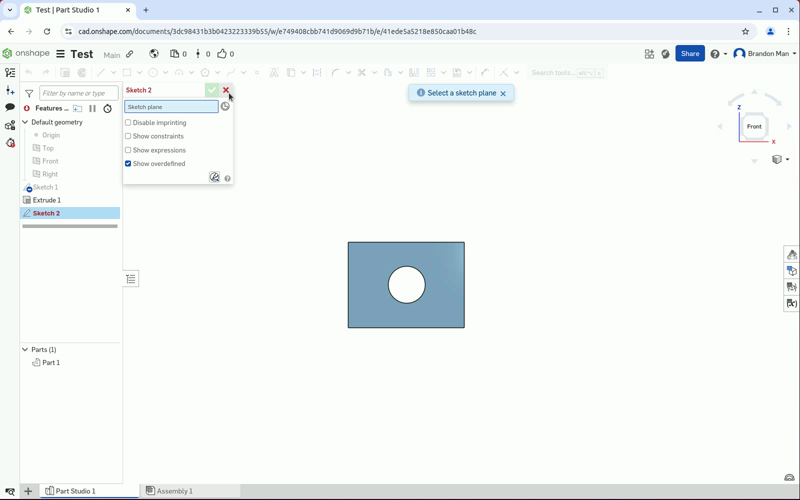
mouse_move(73, 163)
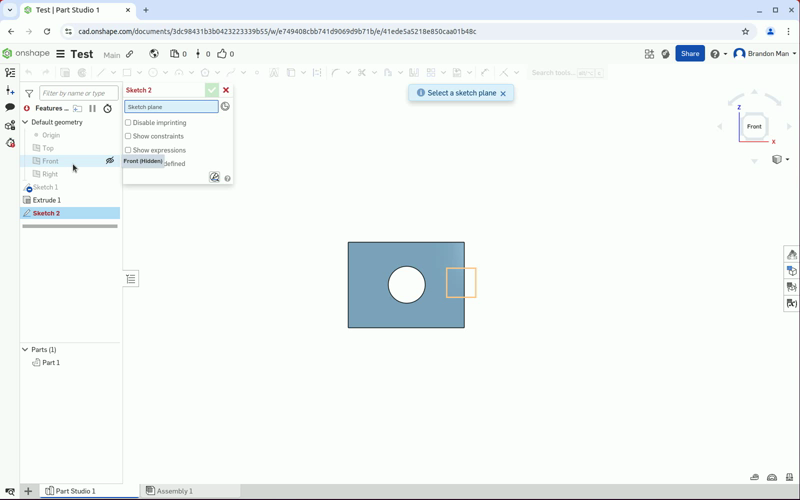
click(73, 163)
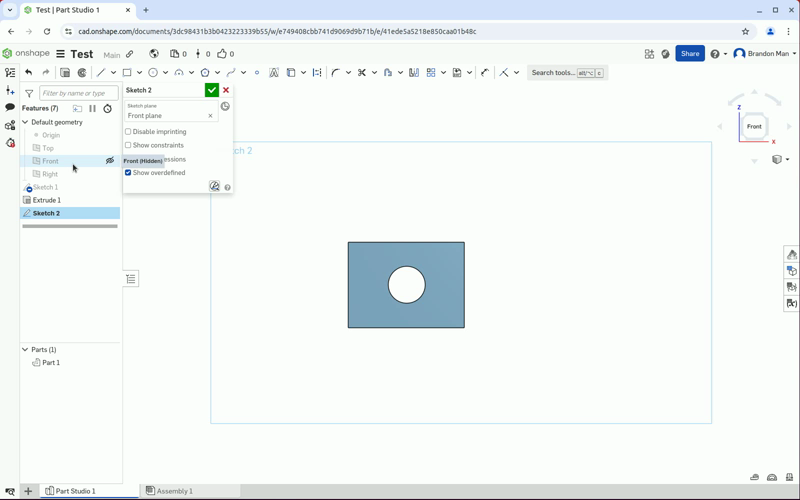
mouse_move(73, 352)
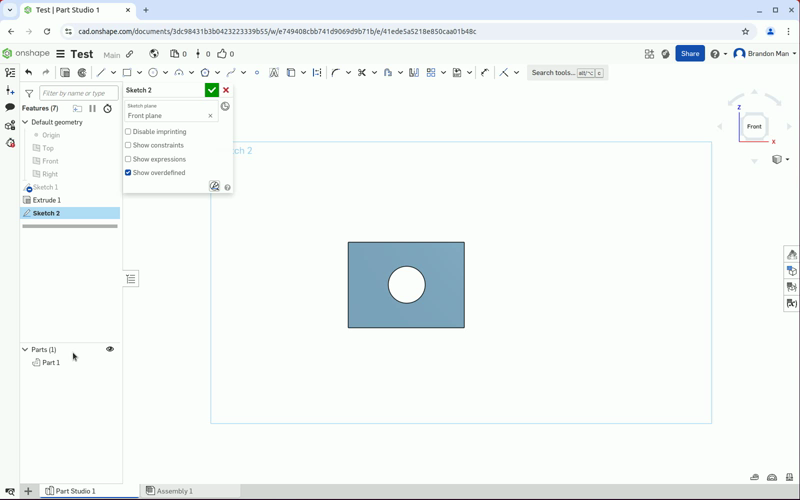
key(y)
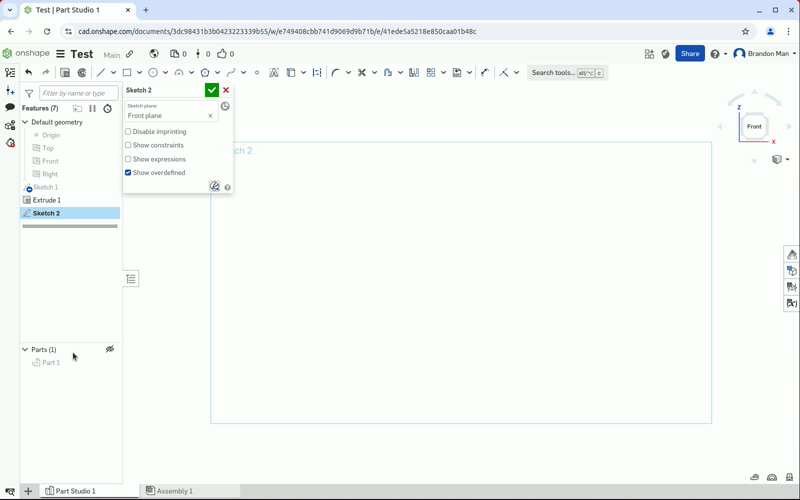
key(l)
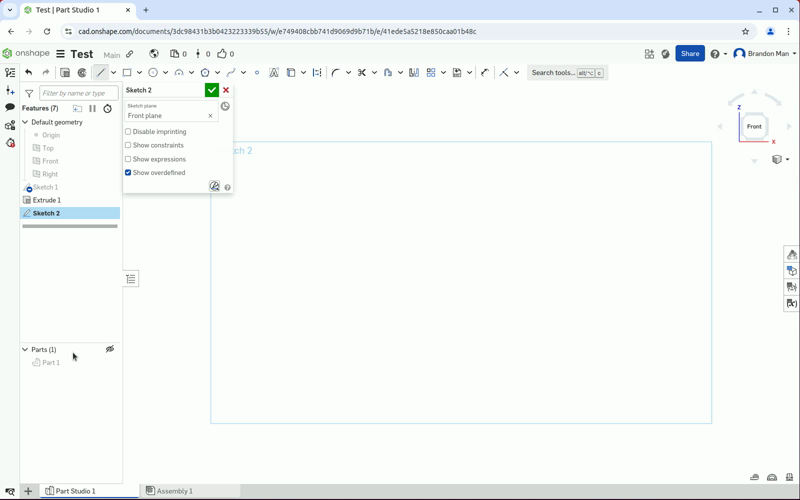
key_down(shift)
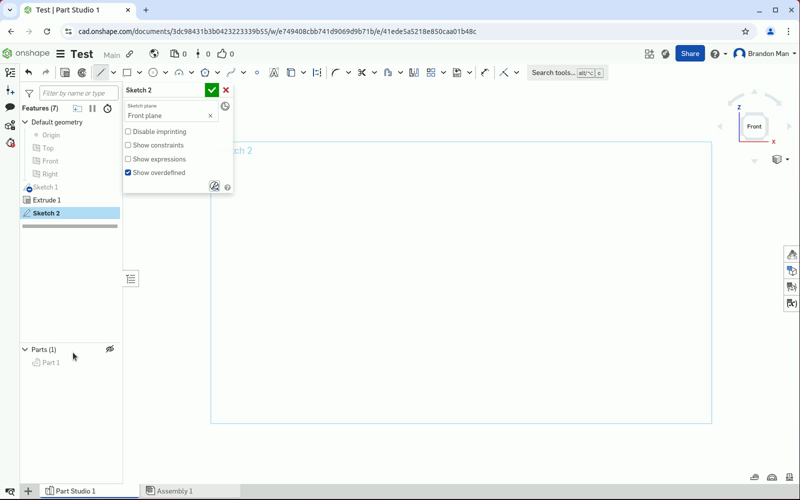
mouse_move(464, 327)
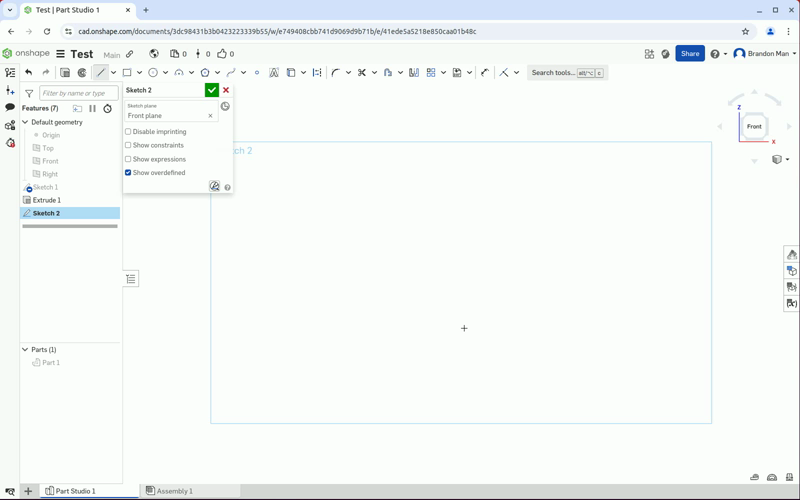
click(464, 327)
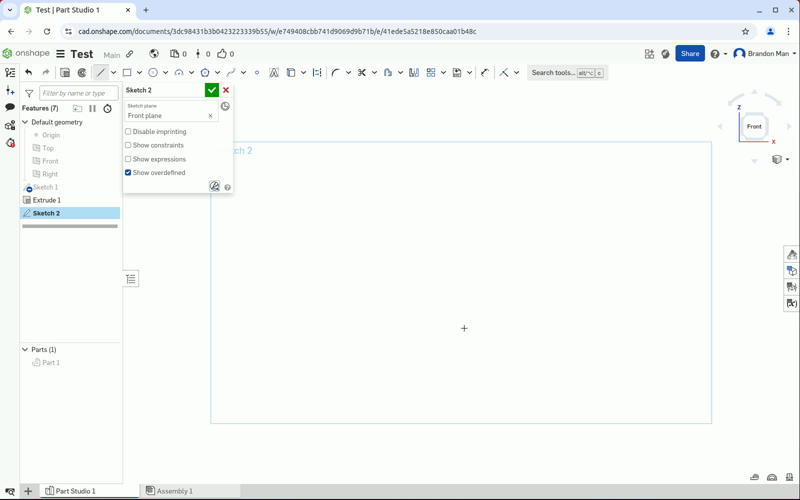
key_up(shift)
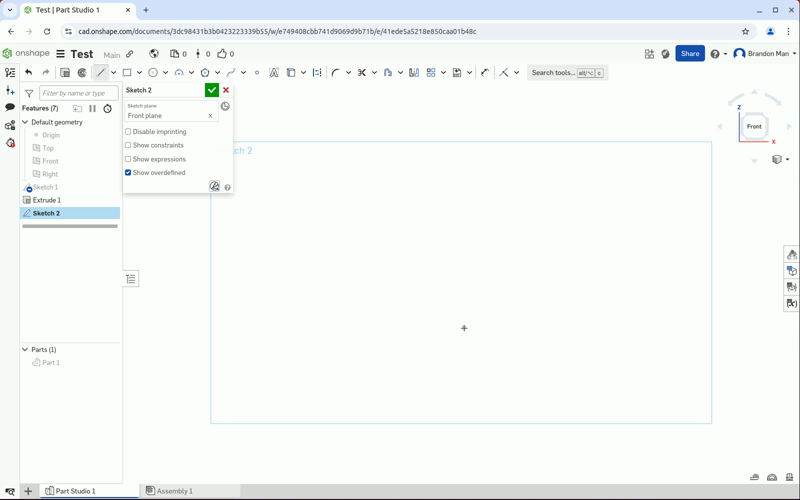
key_down(shift)
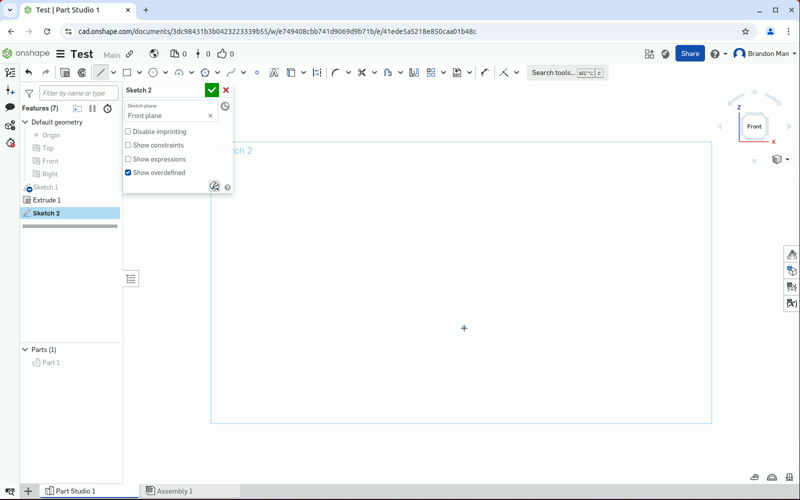
mouse_move(573, 327)
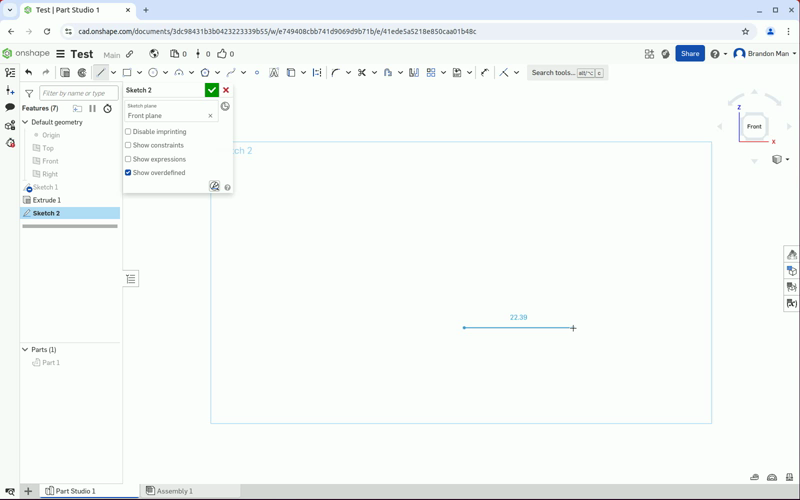
click(573, 327)
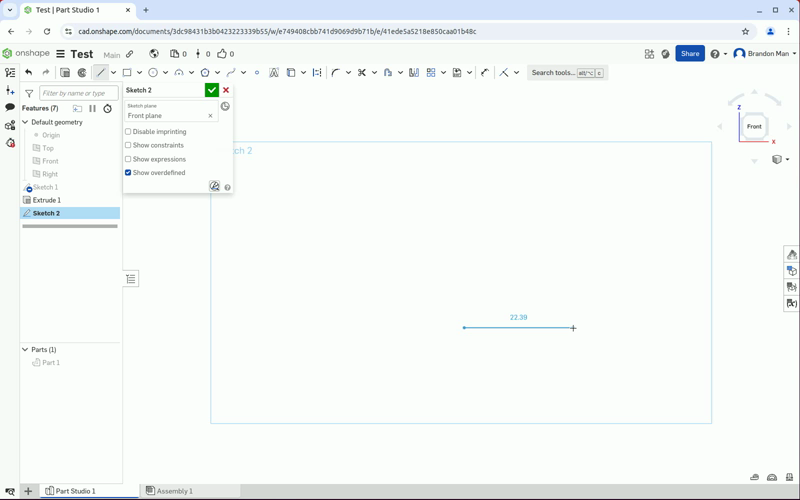
key_up(shift)
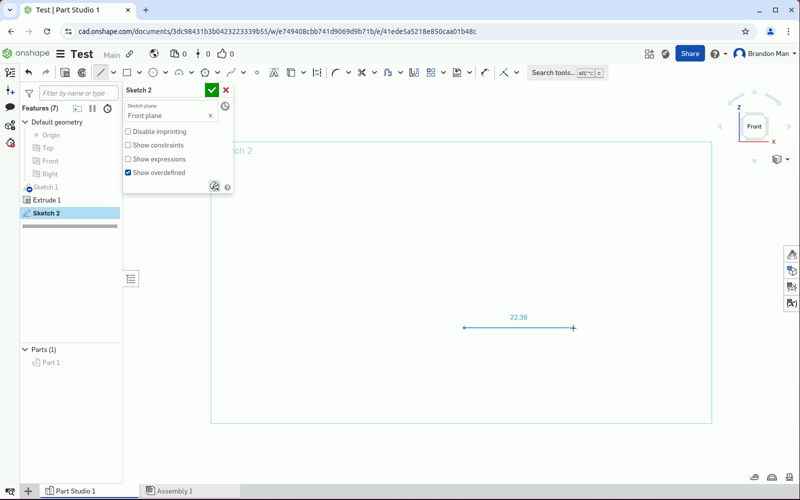
key_down(shift)
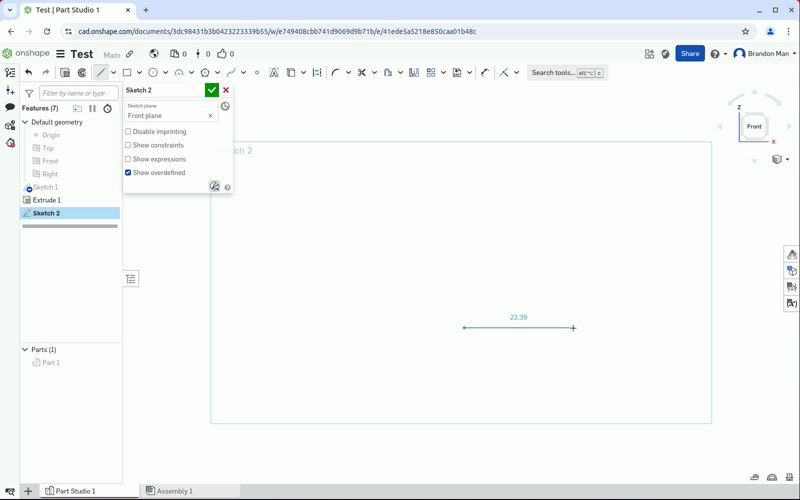
mouse_move(573, 242)
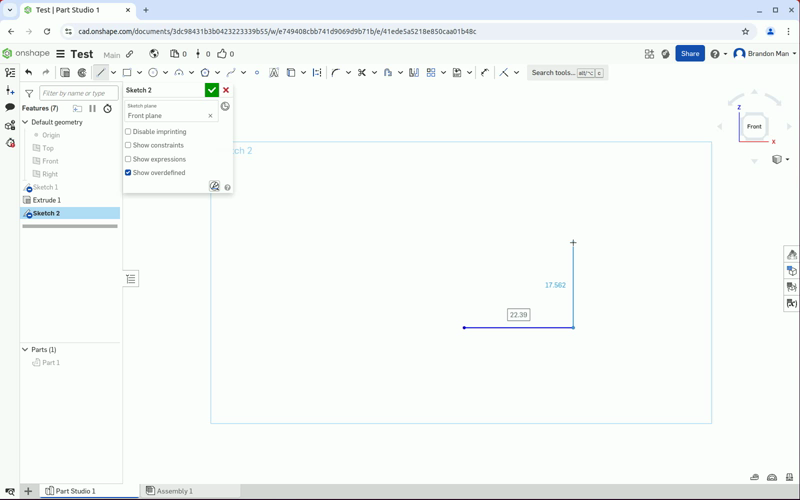
click(573, 242)
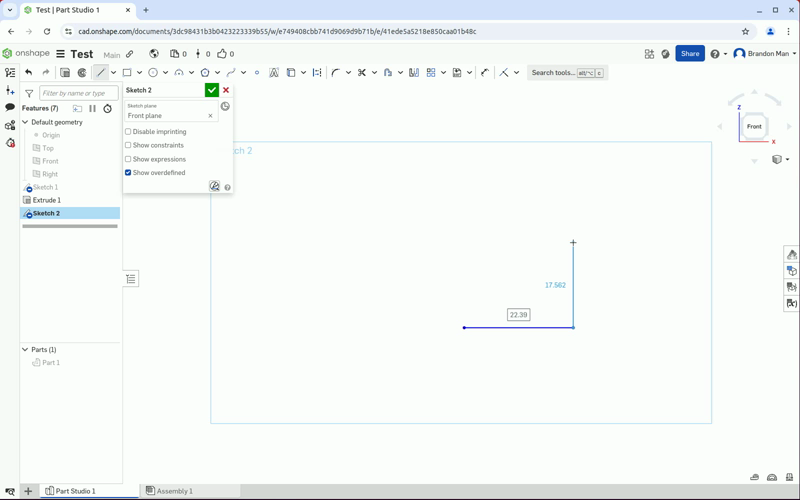
key_up(shift)
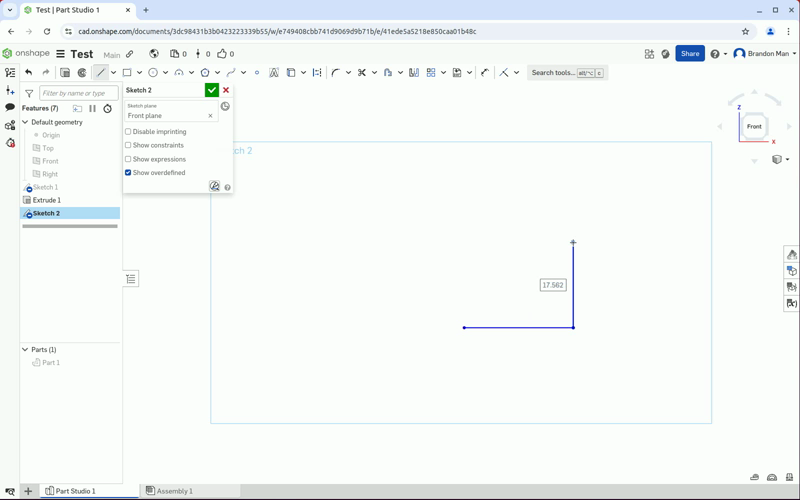
key_down(shift)
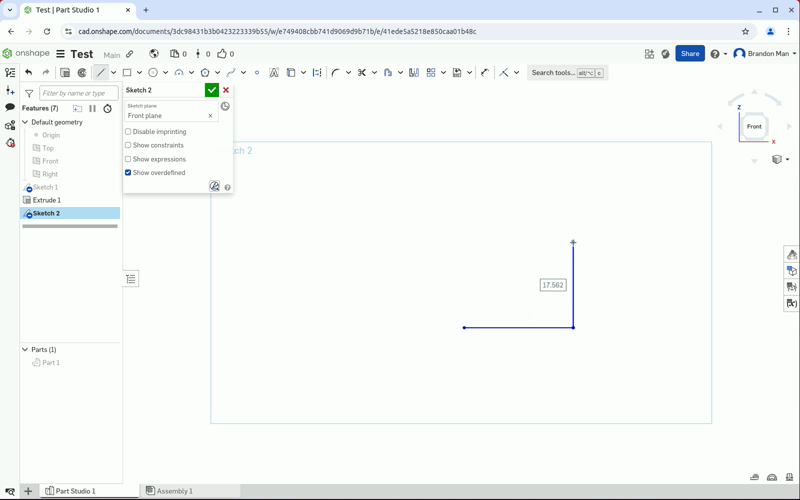
mouse_move(512, 242)
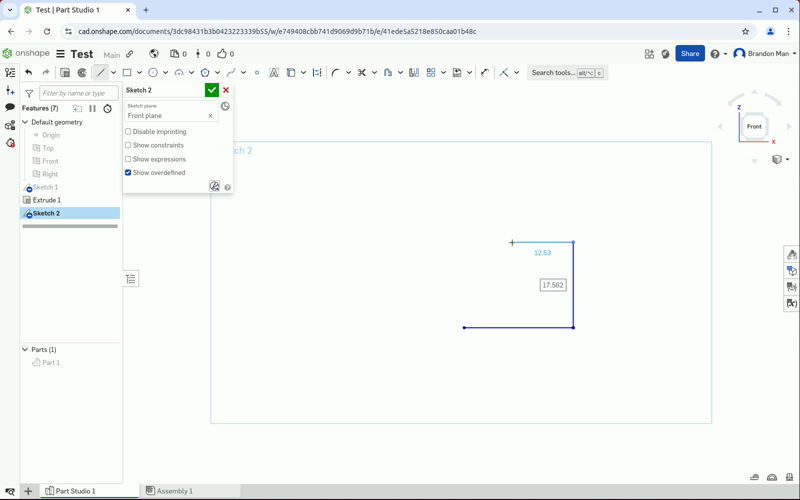
click(512, 242)
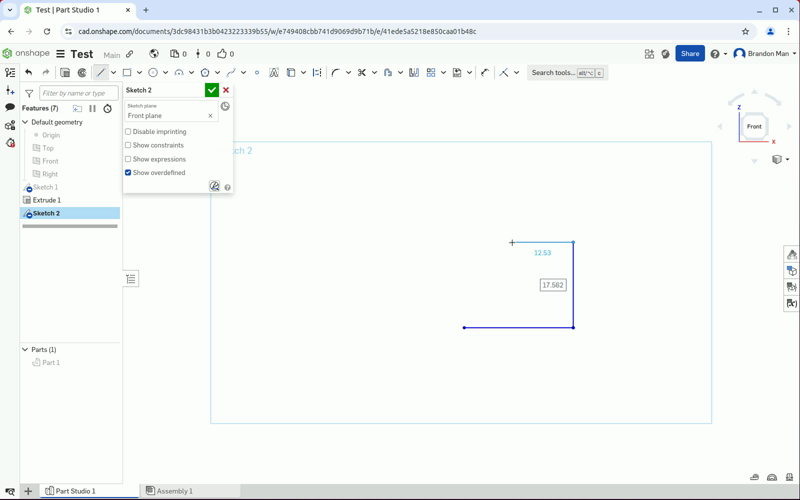
key_up(shift)
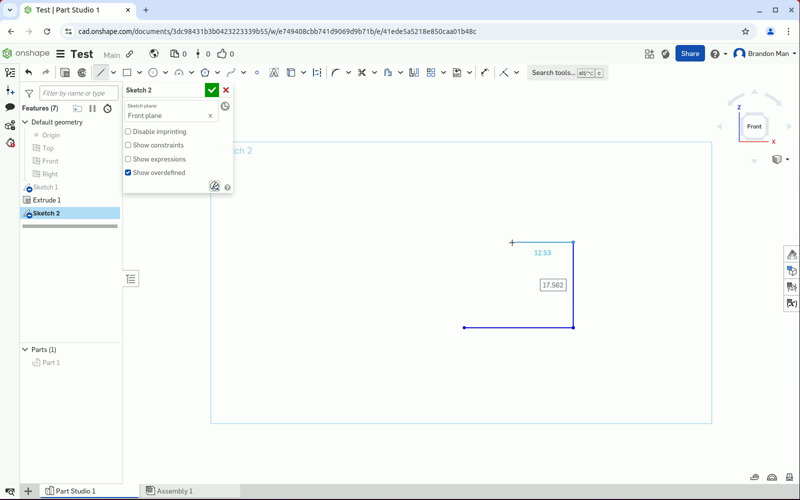
key_down(shift)
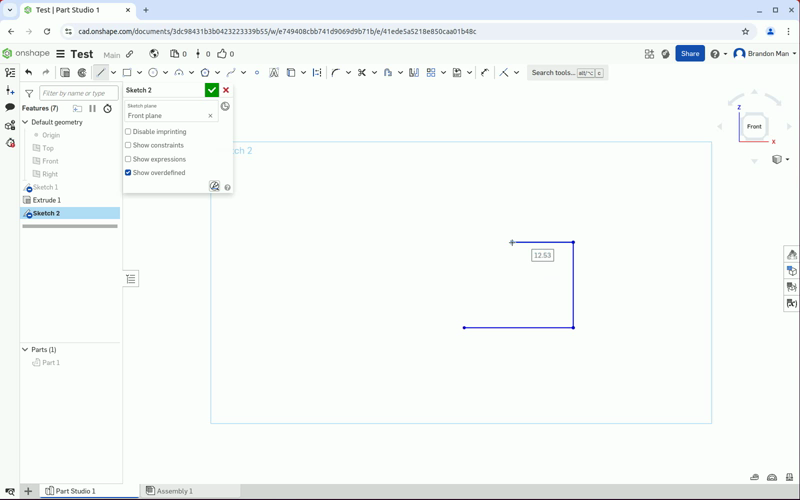
mouse_move(542, 242)
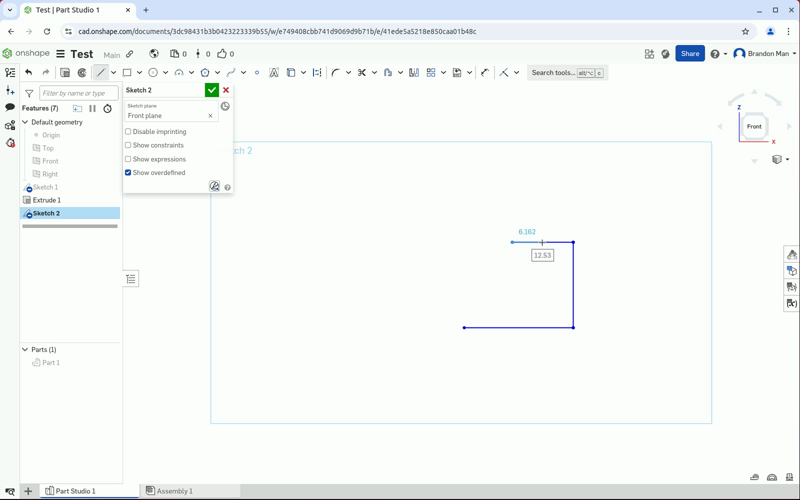
mouse_move(464, 242)
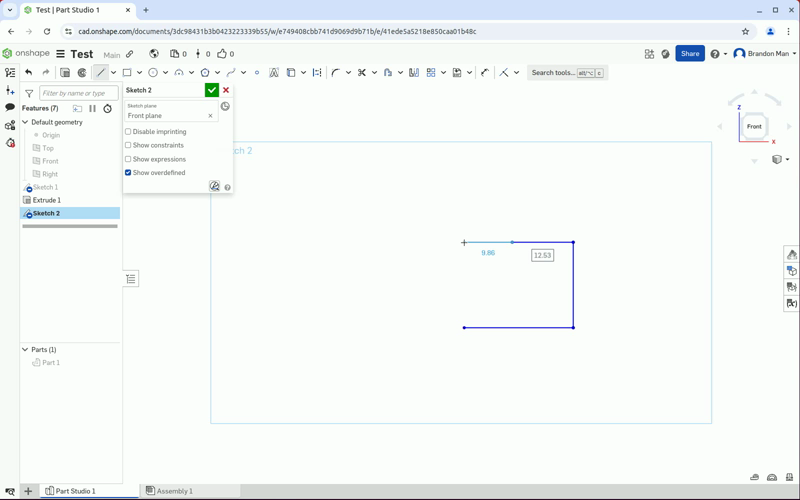
click(464, 242)
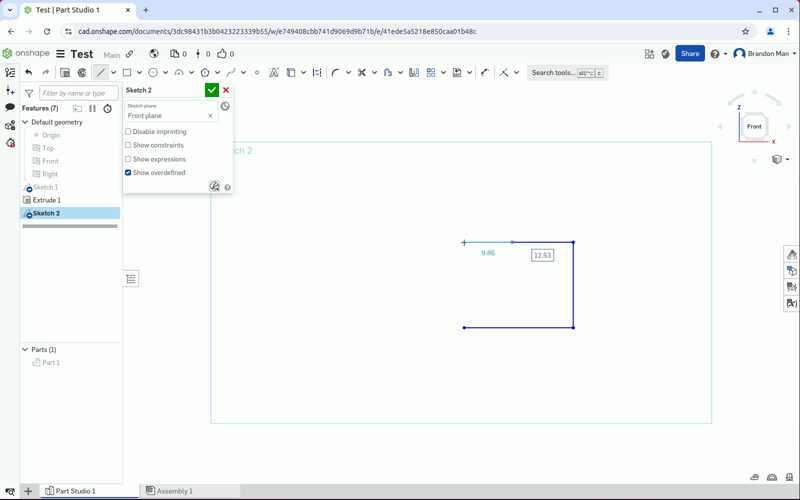
key_up(shift)
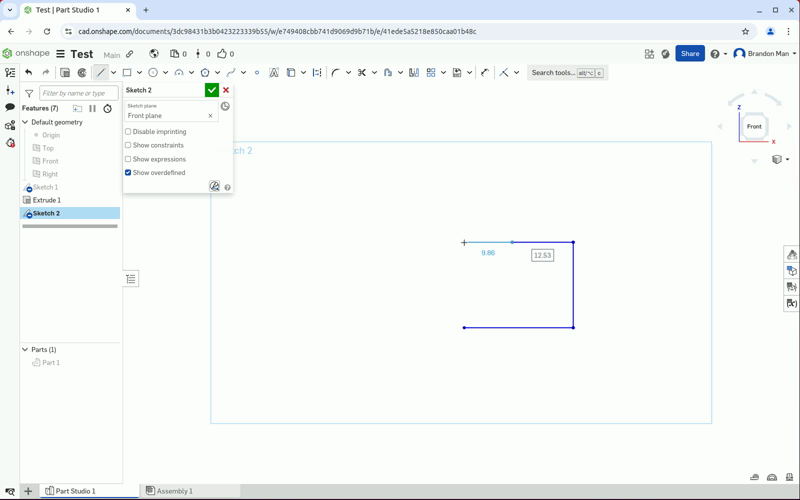
key_down(shift)
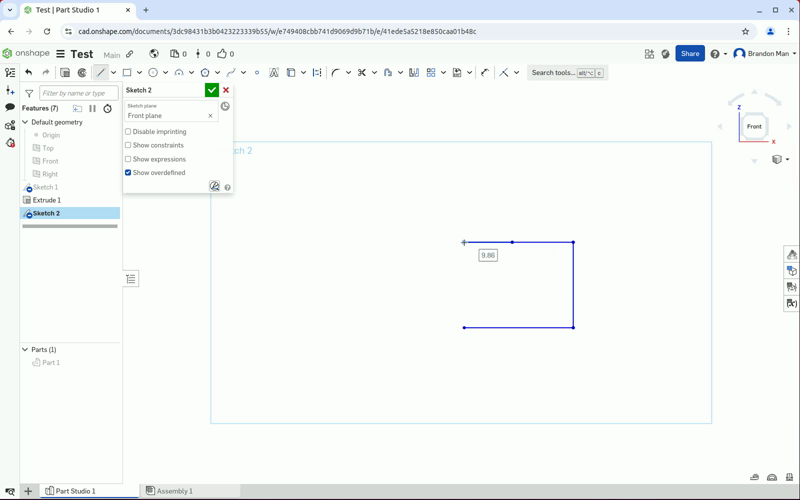
mouse_move(464, 327)
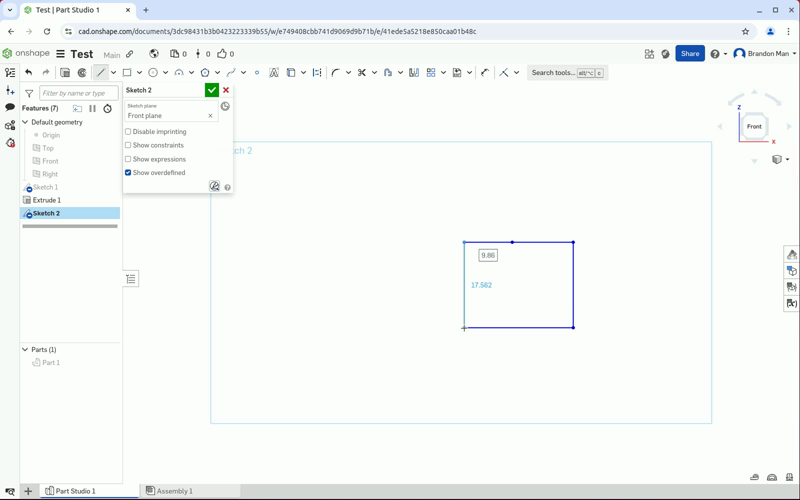
key_up(shift)
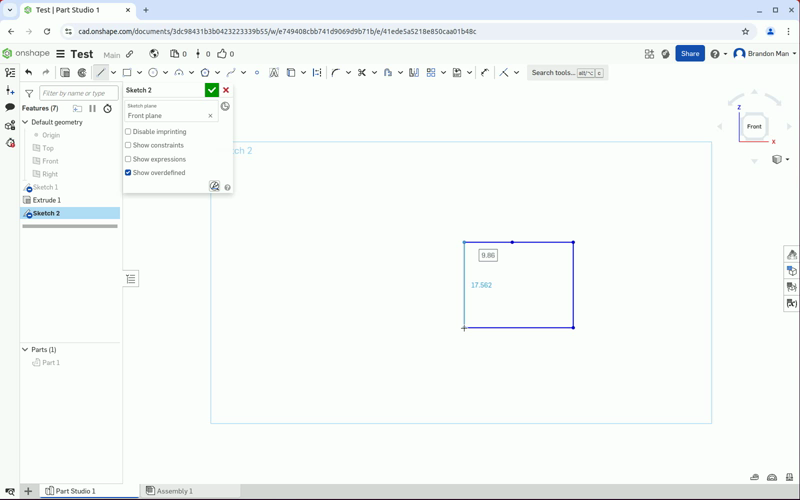
click(464, 327)
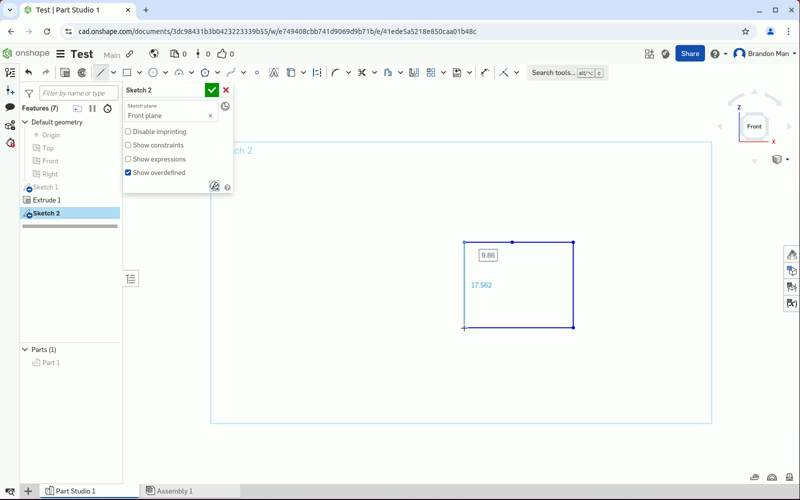
key(esc)
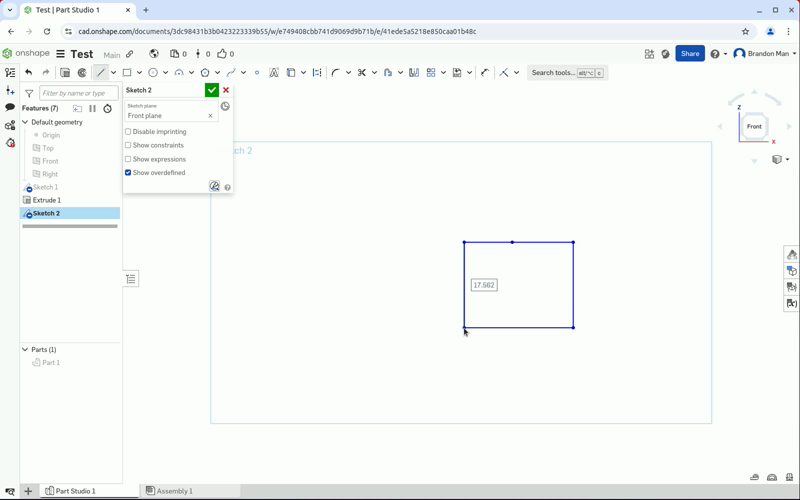
key(c)
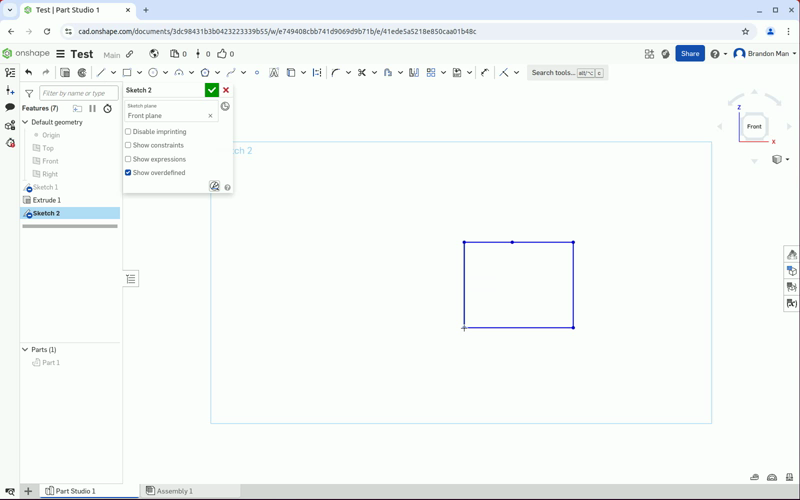
key_down(shift)
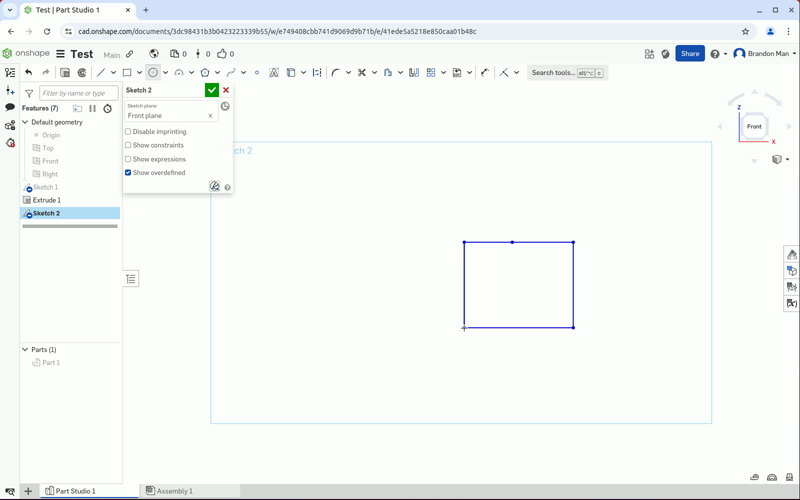
mouse_move(512, 285)
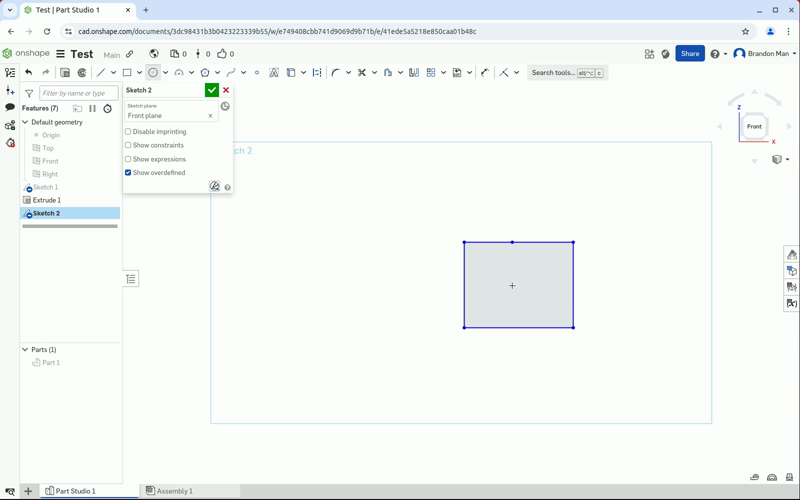
click(512, 285)
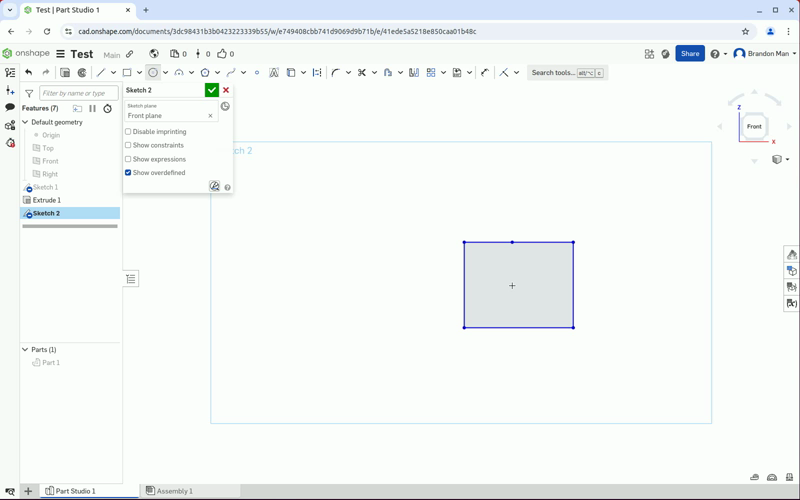
key_up(shift)
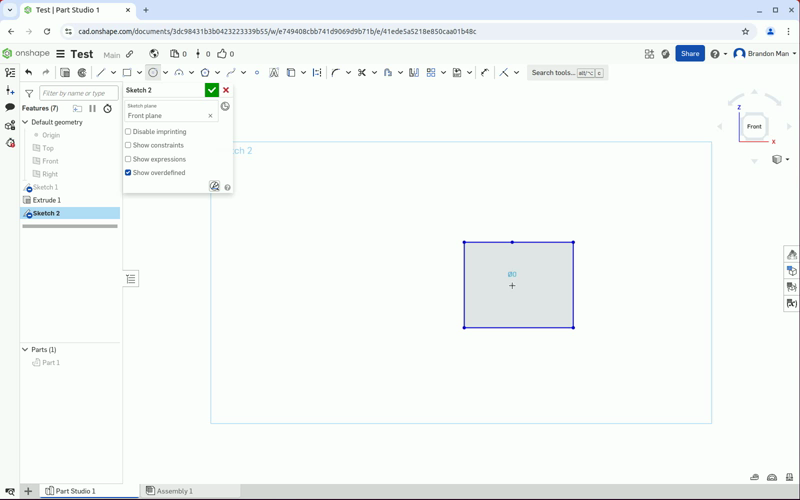
mouse_move(530, 285)
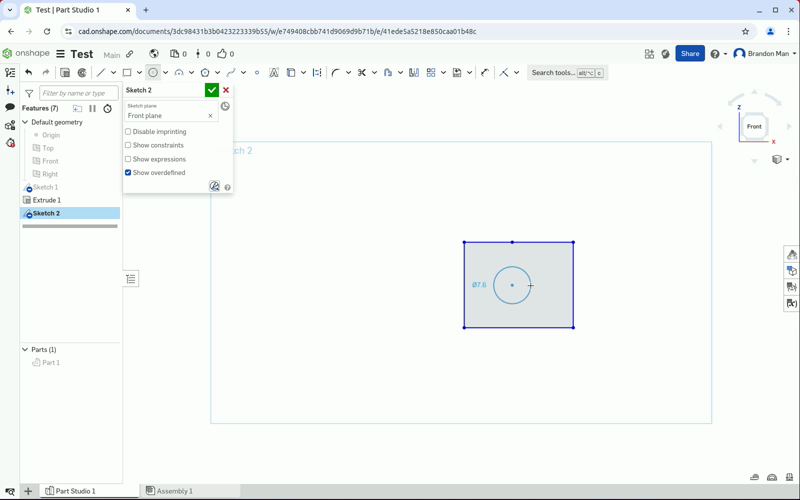
click(530, 285)
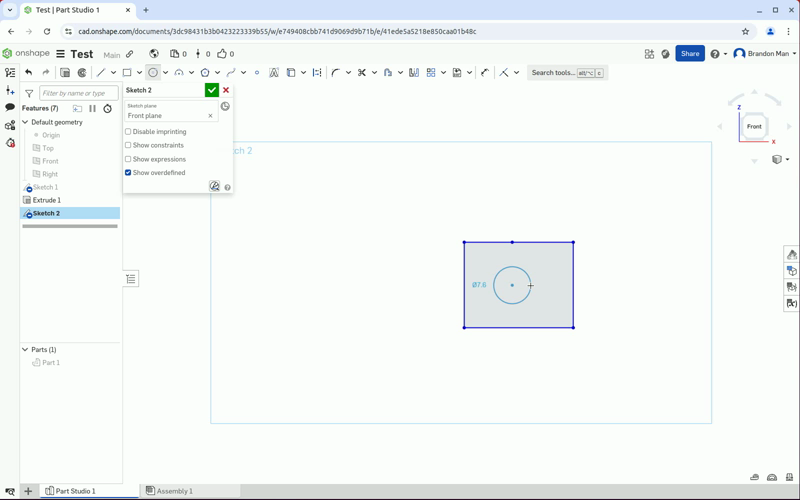
key(esc)
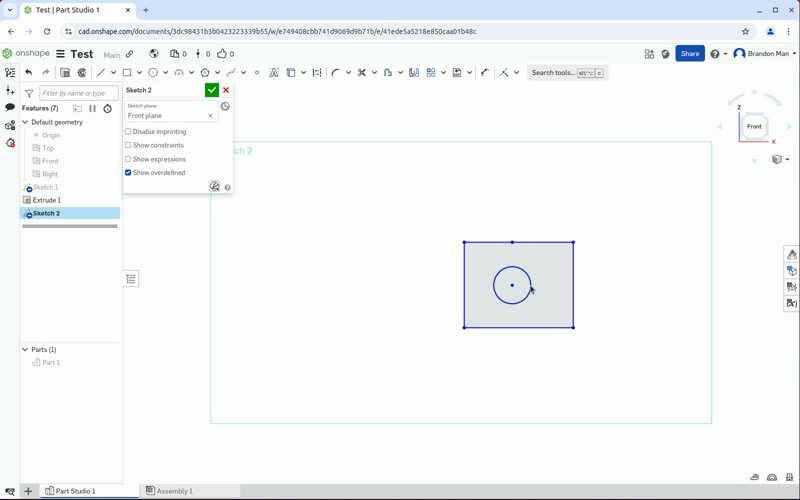
mouse_move(500, 317)
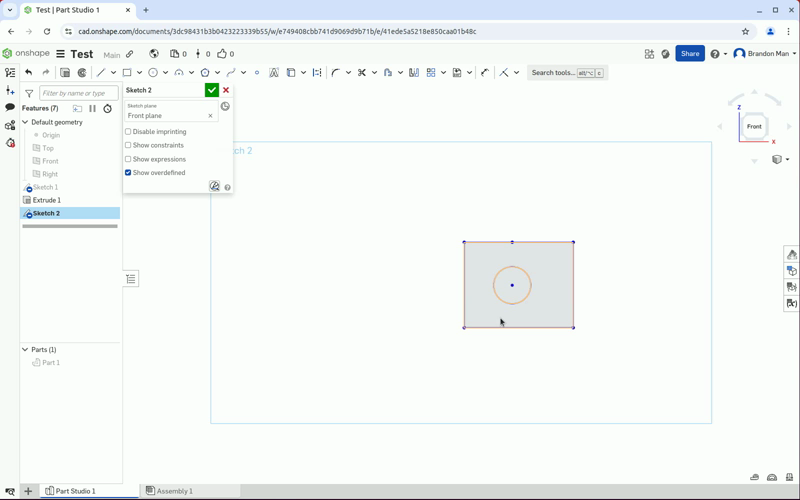
click(500, 317)
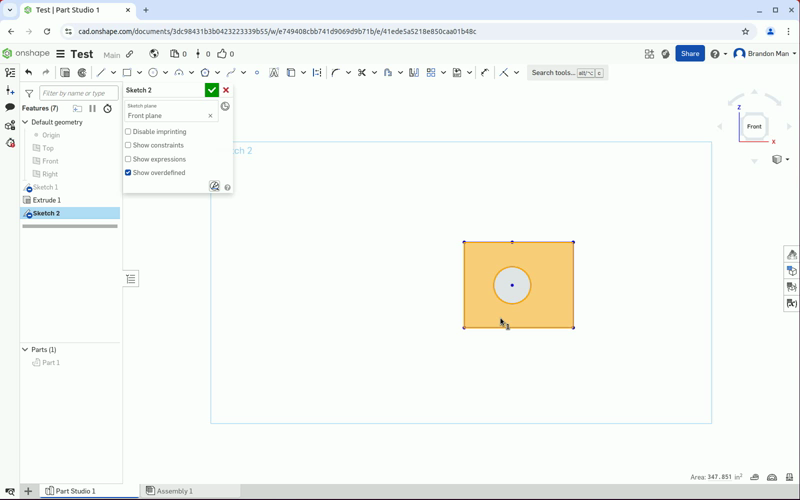
mouse_move(73, 352)
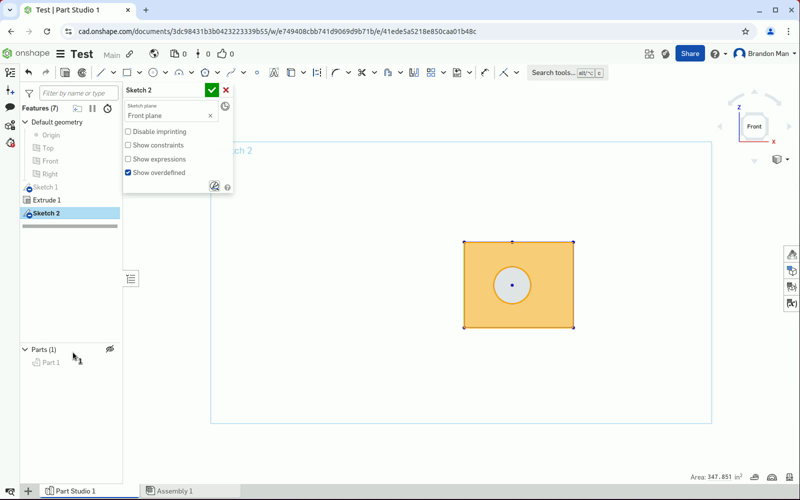
key(shift+y)
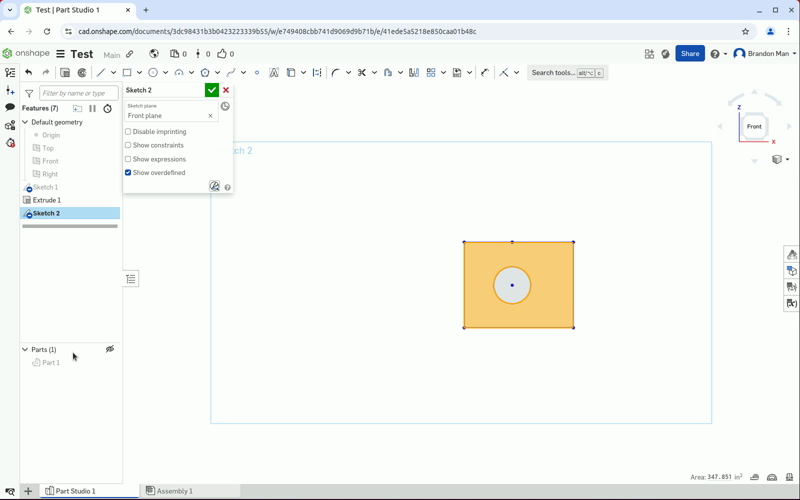
key(shift+e)
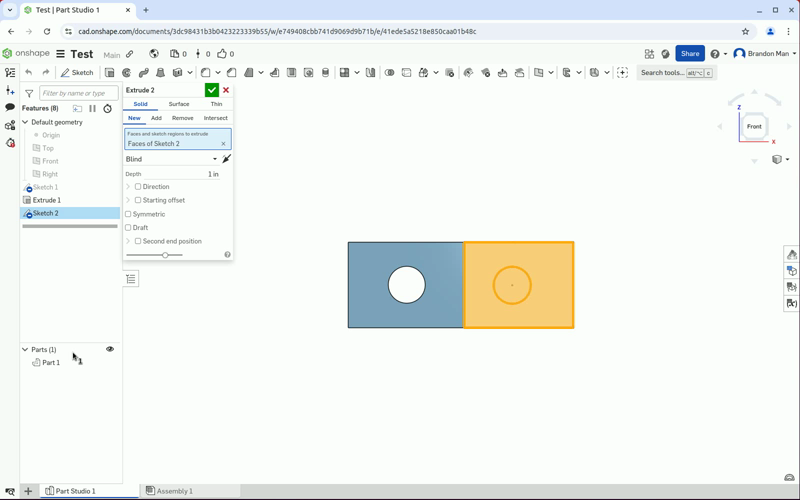
mouse_move(143, 106)
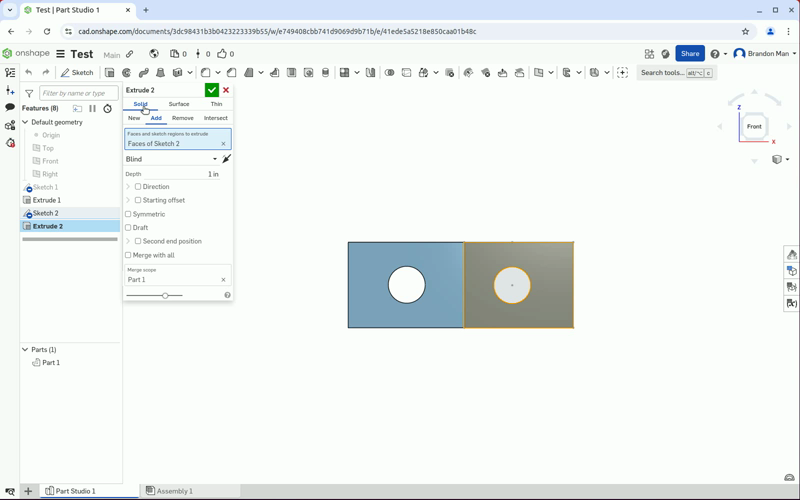
click(143, 106)
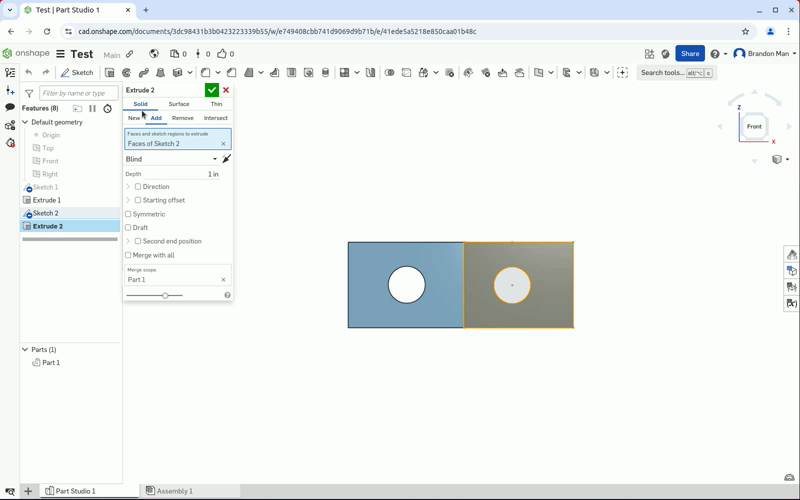
mouse_move(137, 120)
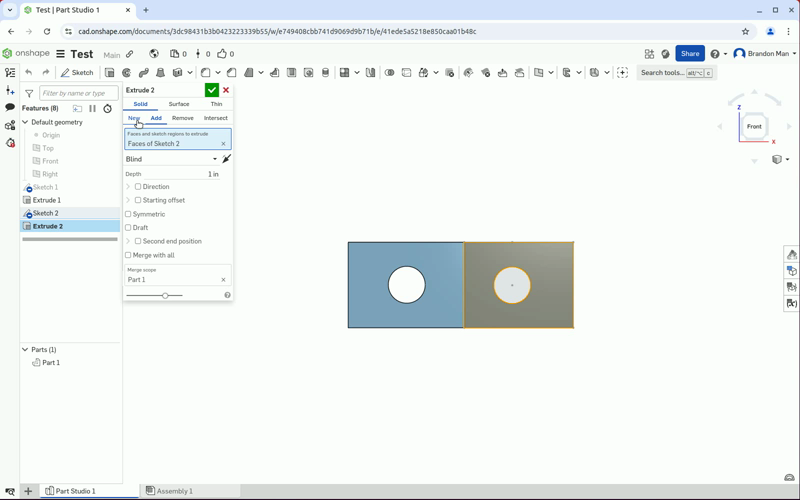
click(137, 120)
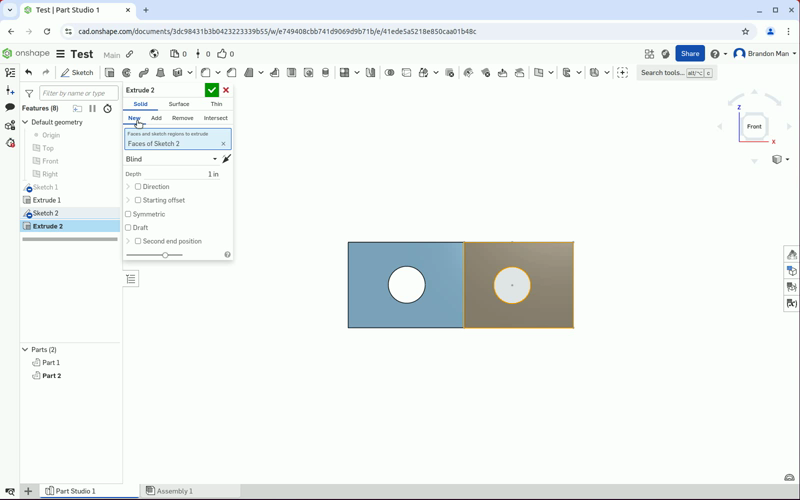
key(tab, 4)
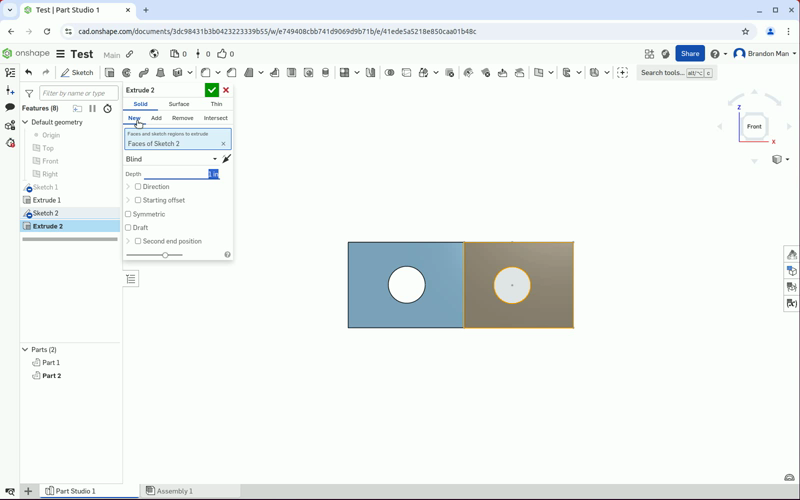
text(10.11)
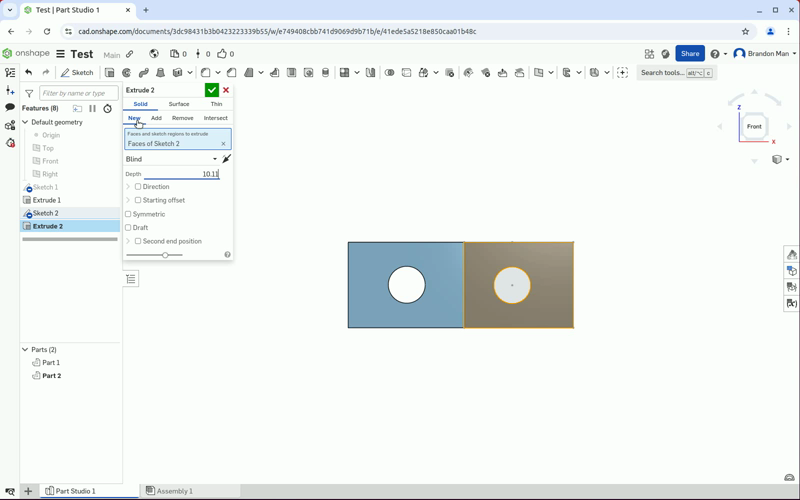
key(enter)
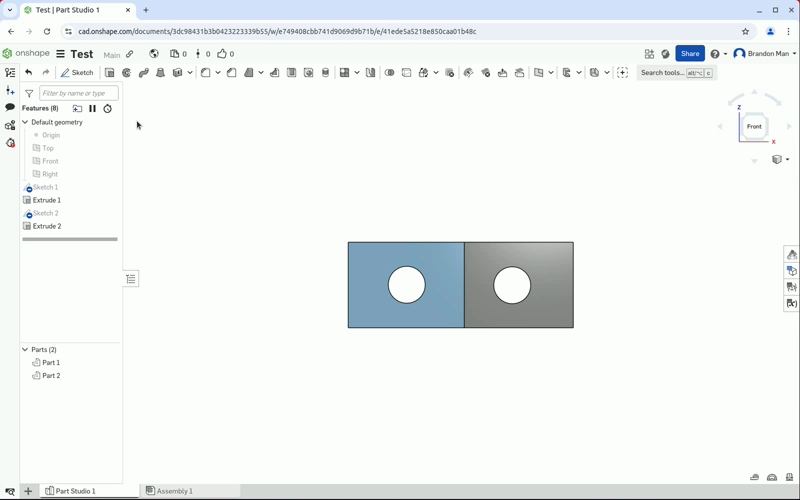
key(shift+h)
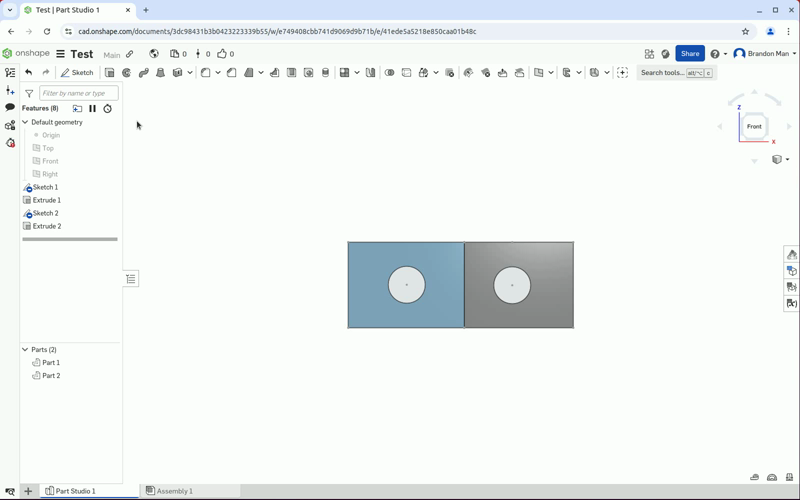
key(shift+h)
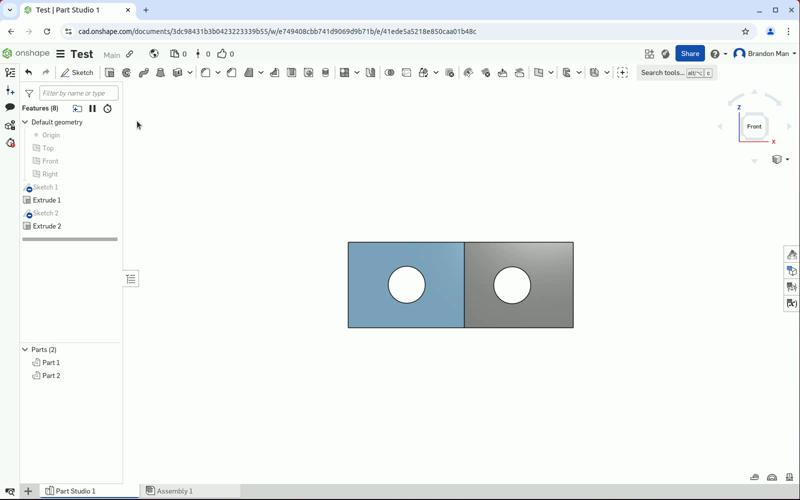
mouse_move(73, 189)
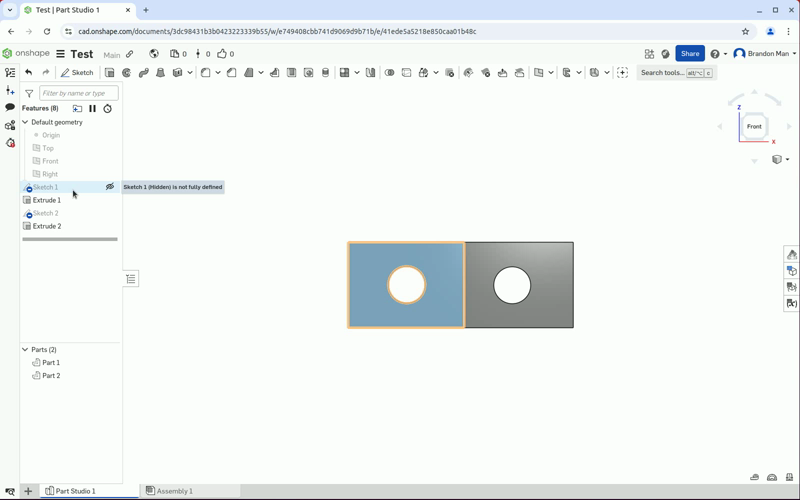
click(73, 189)
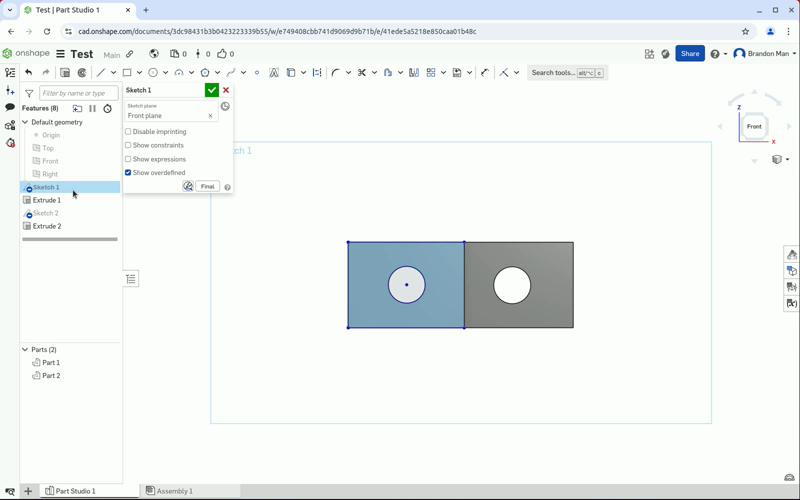
mouse_move(229, 92)
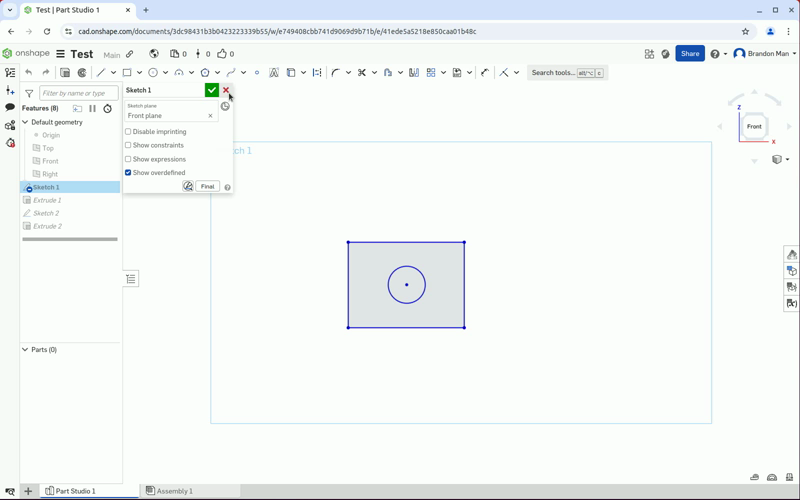
click(229, 92)
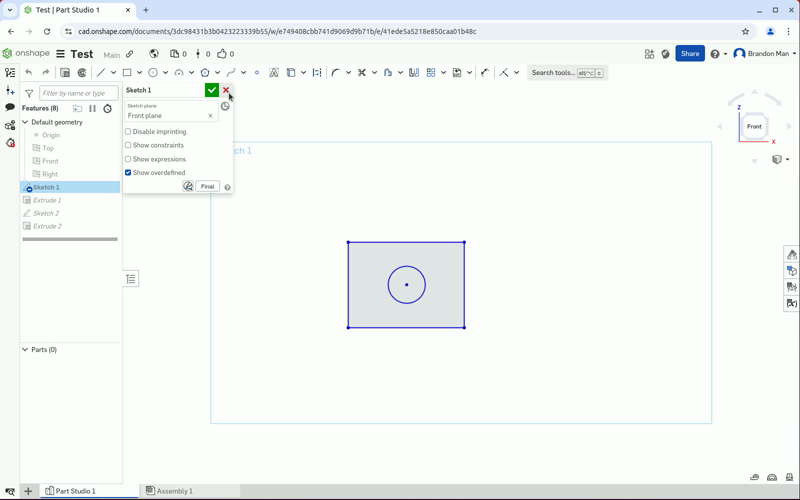
key(shift+s)
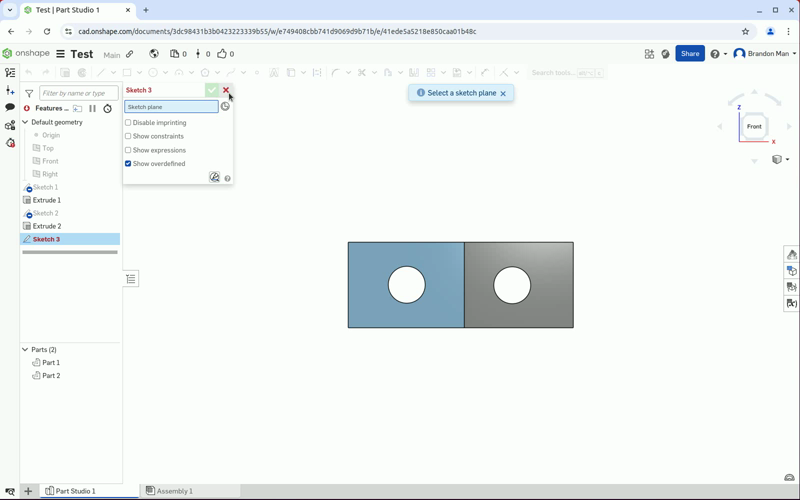
mouse_move(73, 163)
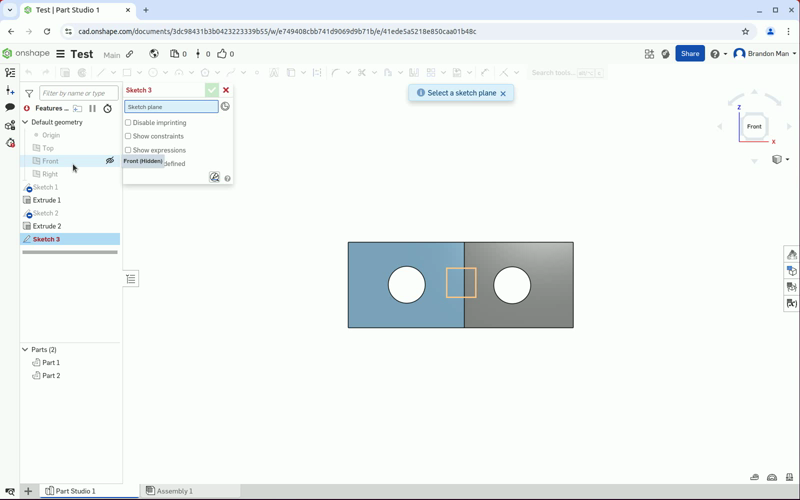
click(73, 163)
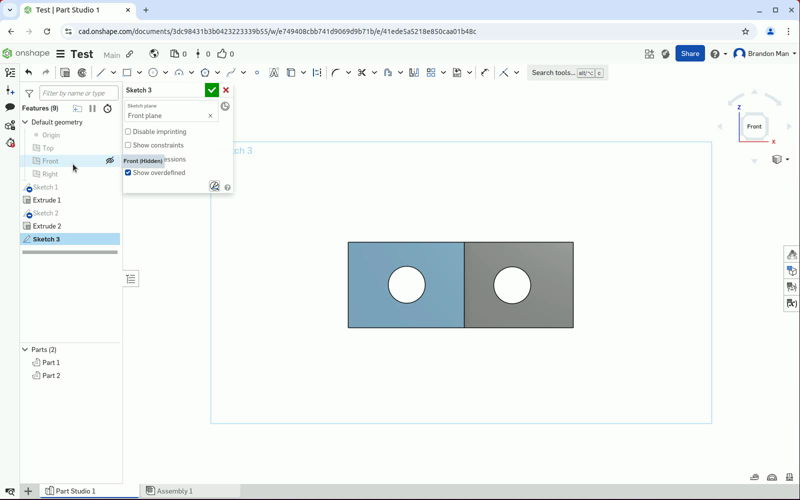
mouse_move(73, 352)
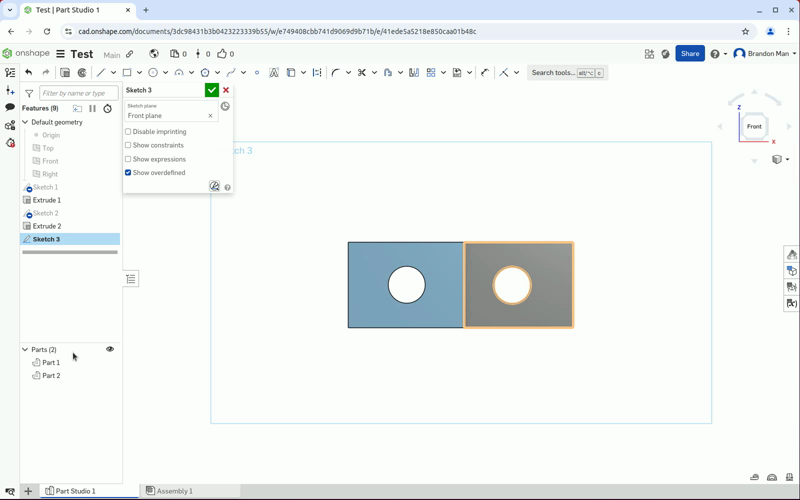
key(y)
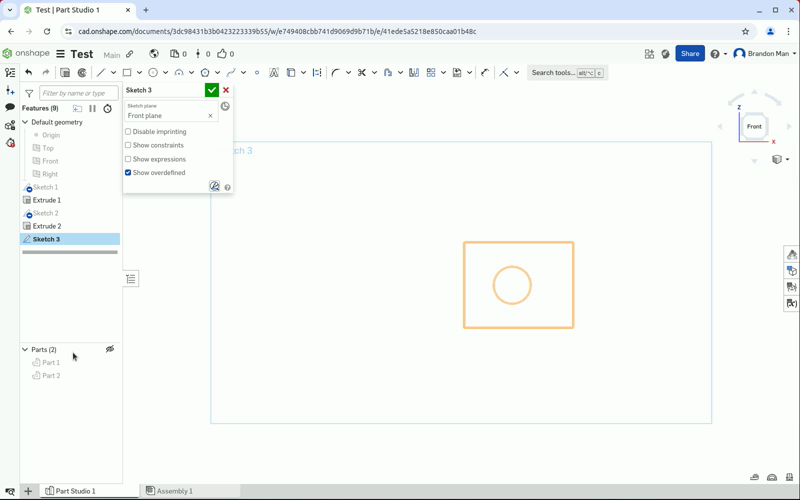
key(l)
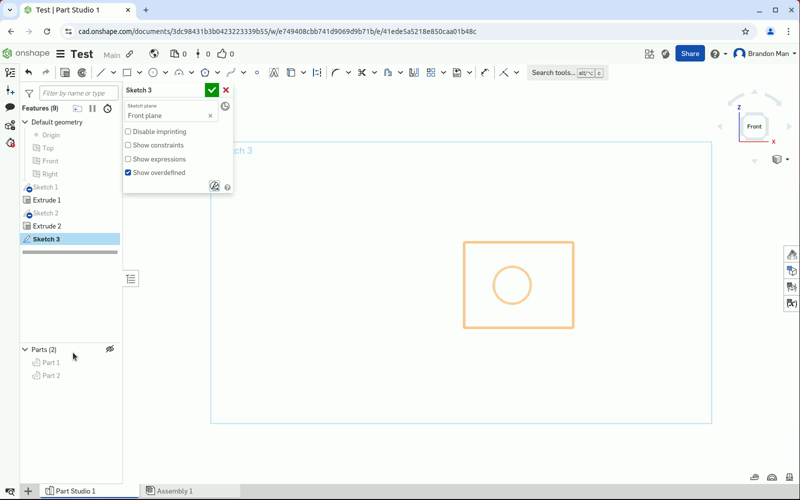
key_down(shift)
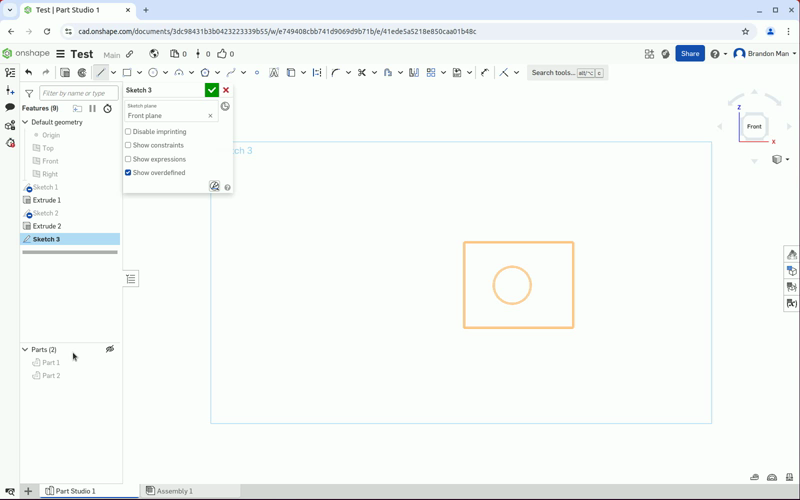
mouse_move(348, 241)
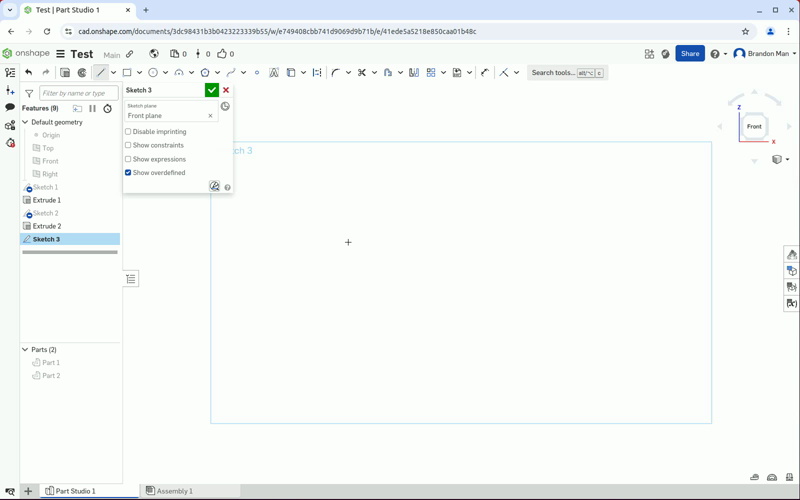
click(348, 241)
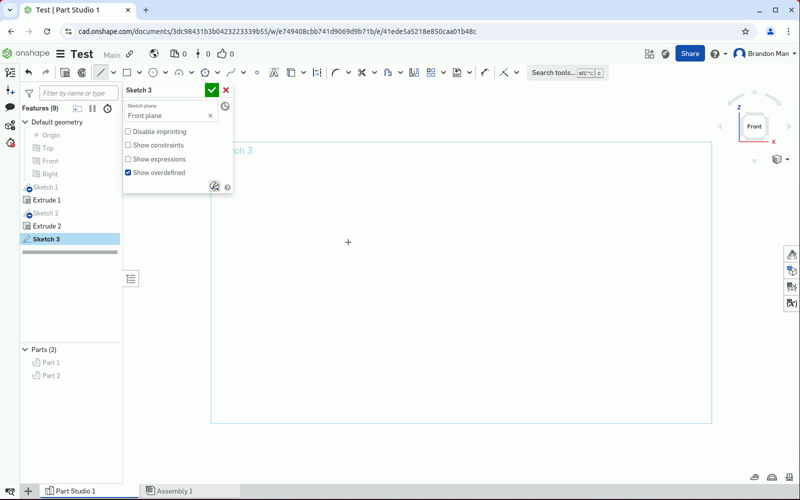
key_up(shift)
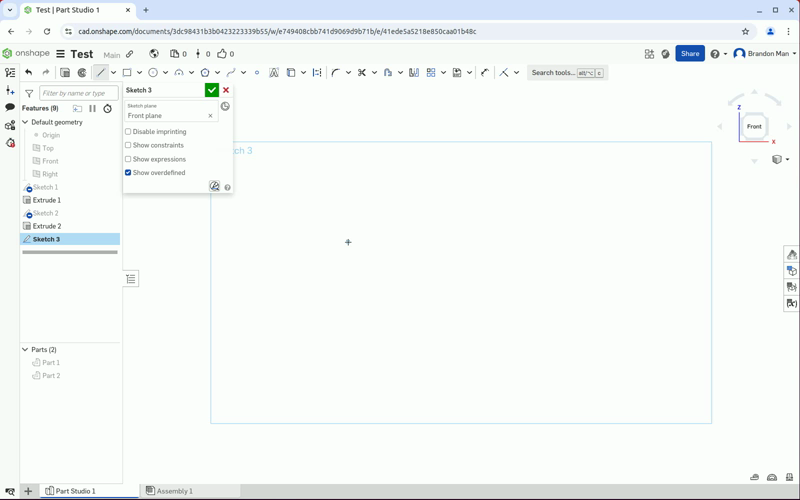
key_down(shift)
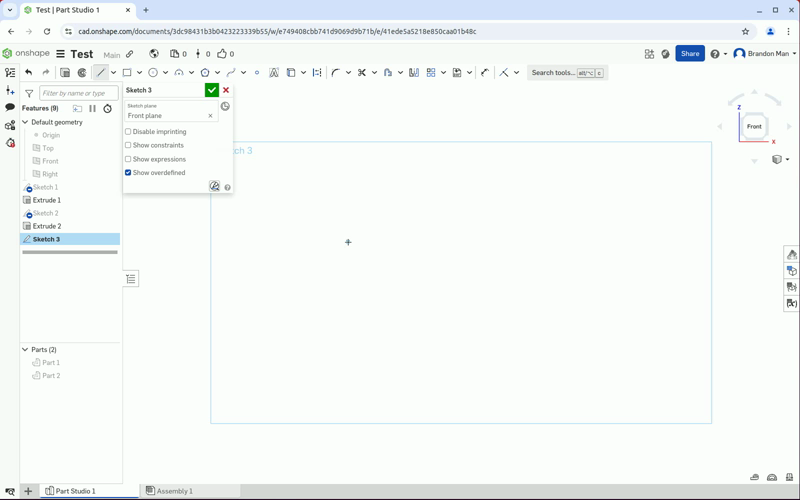
mouse_move(463, 241)
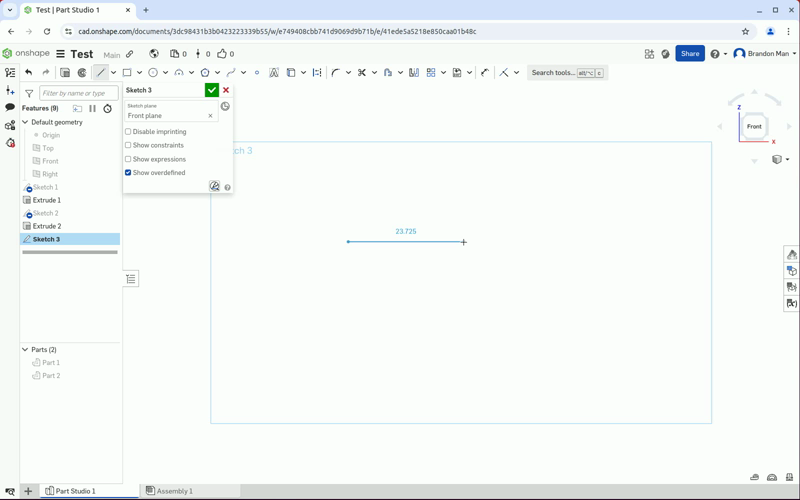
click(463, 241)
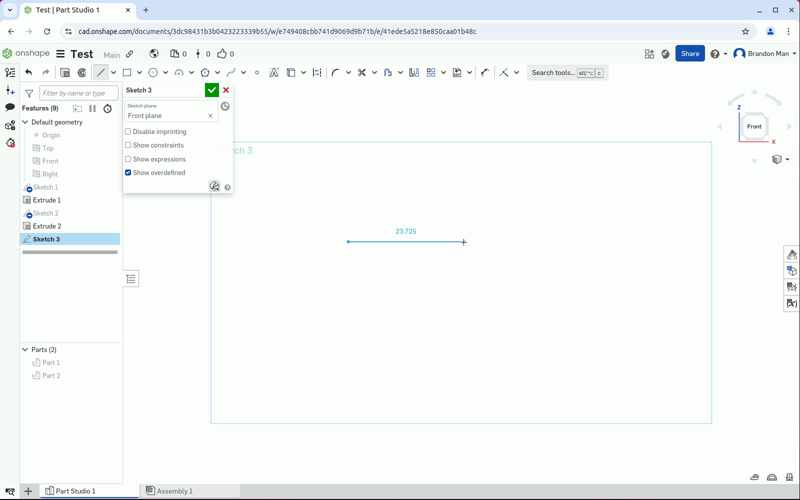
key_up(shift)
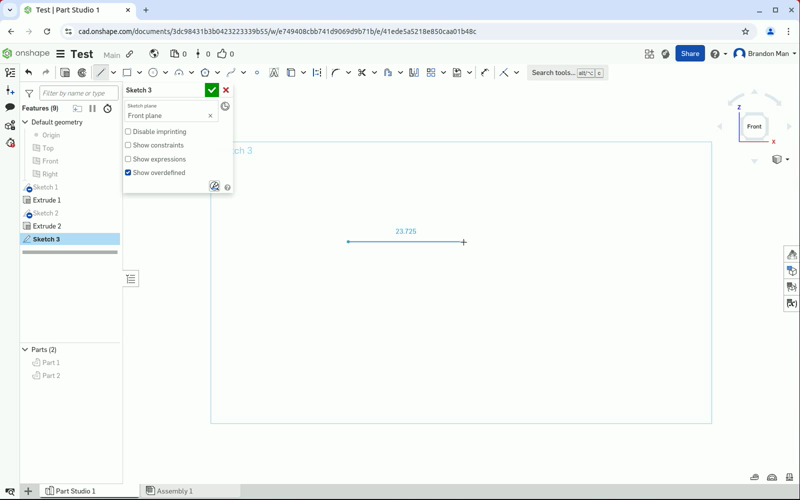
key_down(shift)
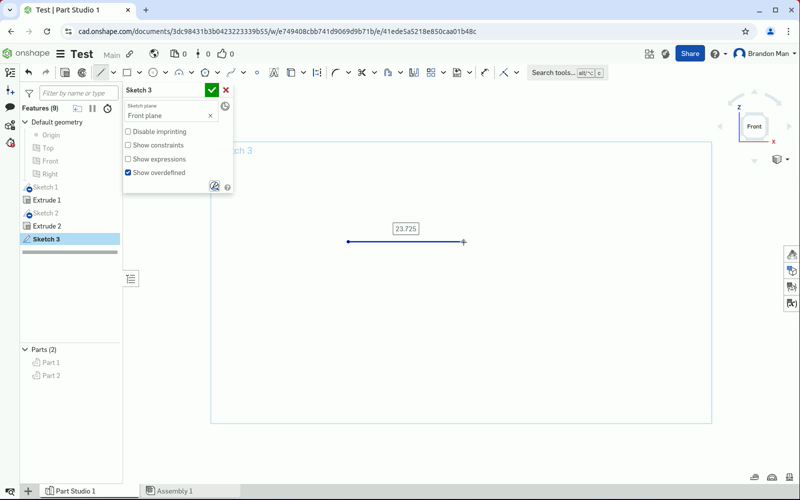
mouse_move(493, 241)
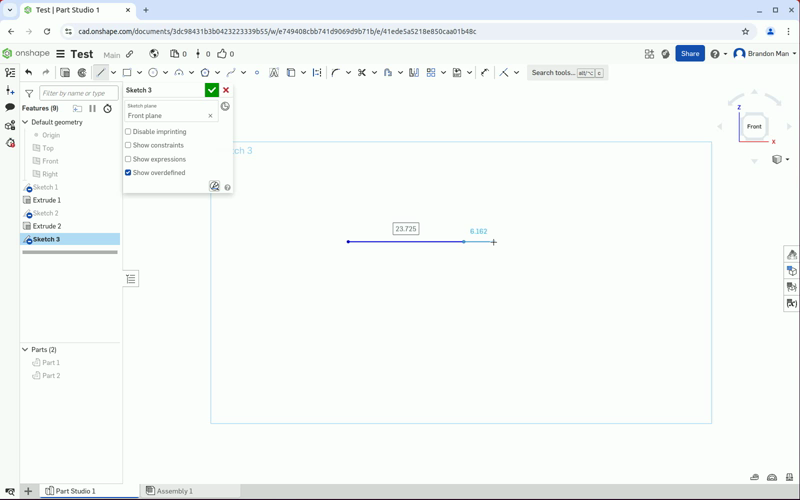
mouse_move(510, 241)
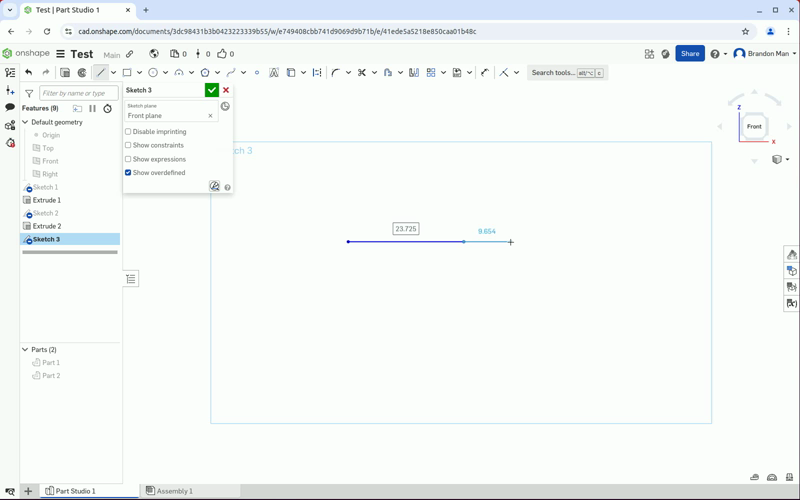
click(510, 241)
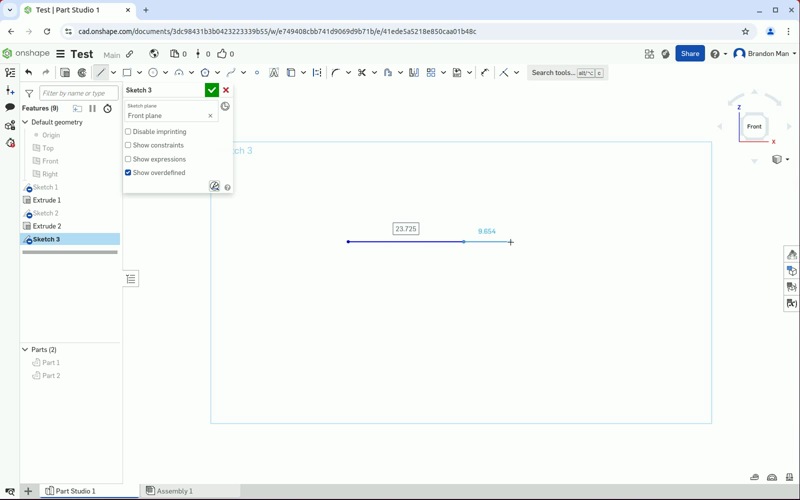
key_up(shift)
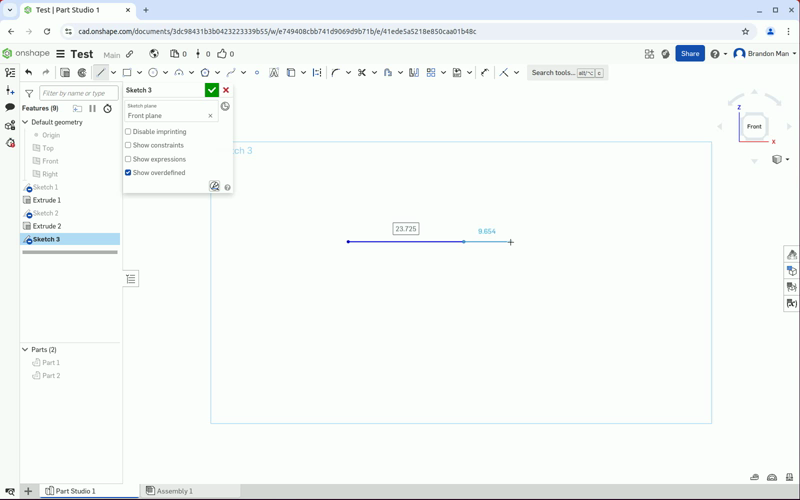
key_down(shift)
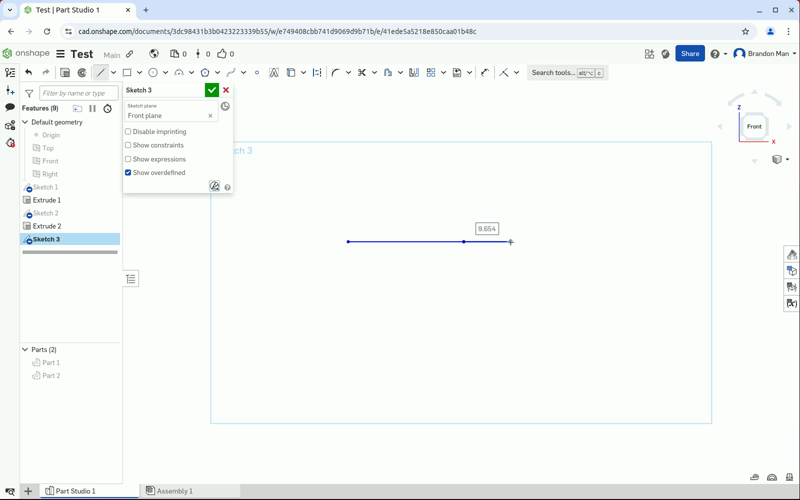
mouse_move(572, 242)
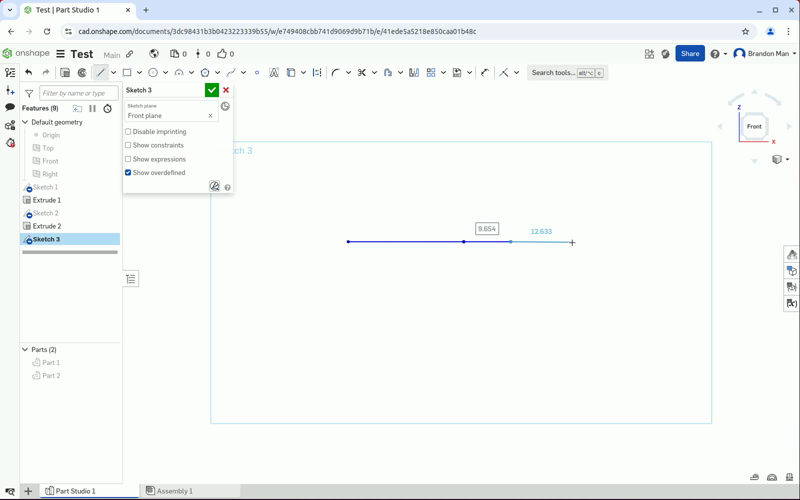
click(572, 242)
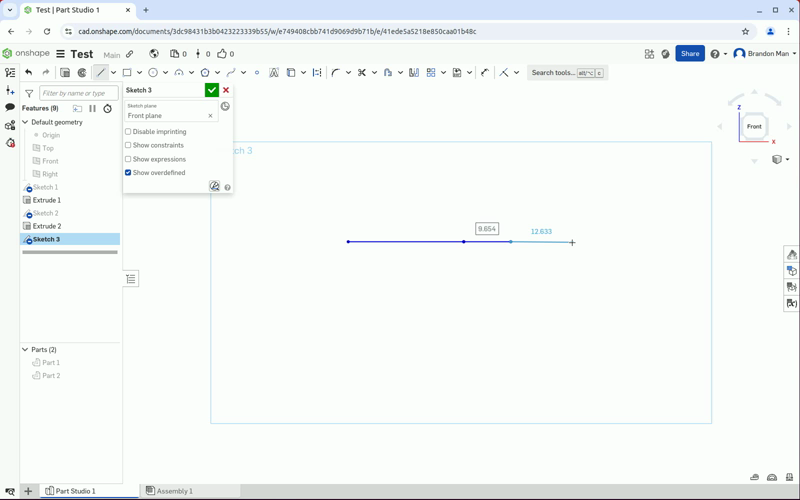
key_up(shift)
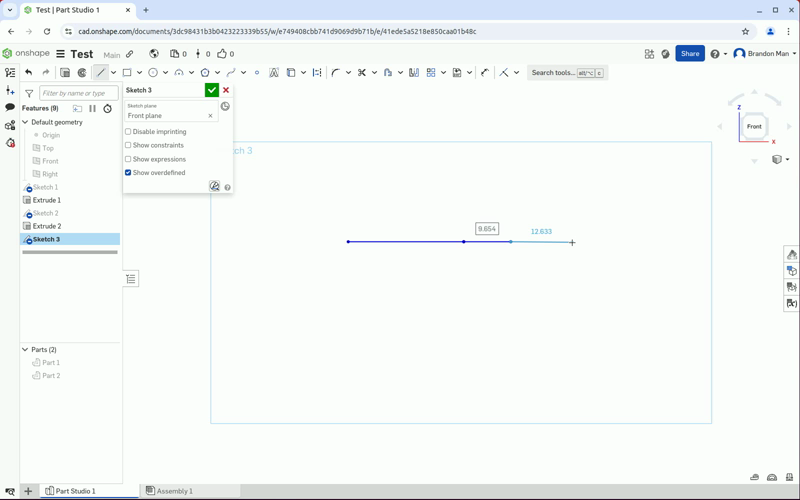
key_down(shift)
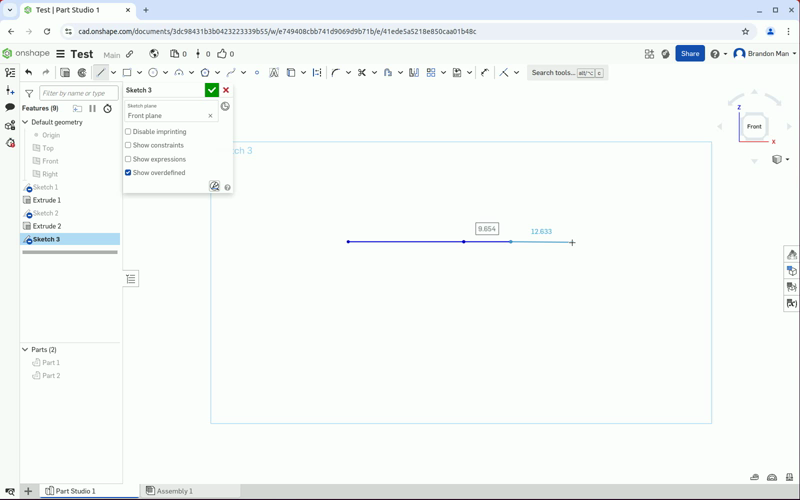
mouse_move(589, 242)
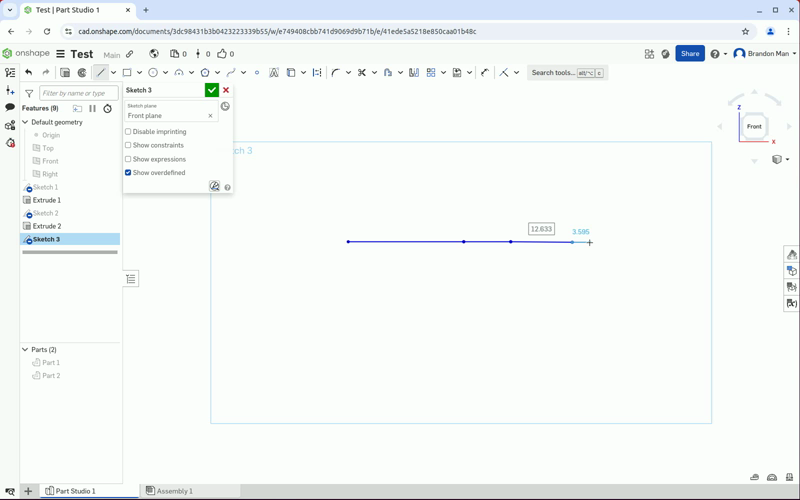
mouse_move(572, 223)
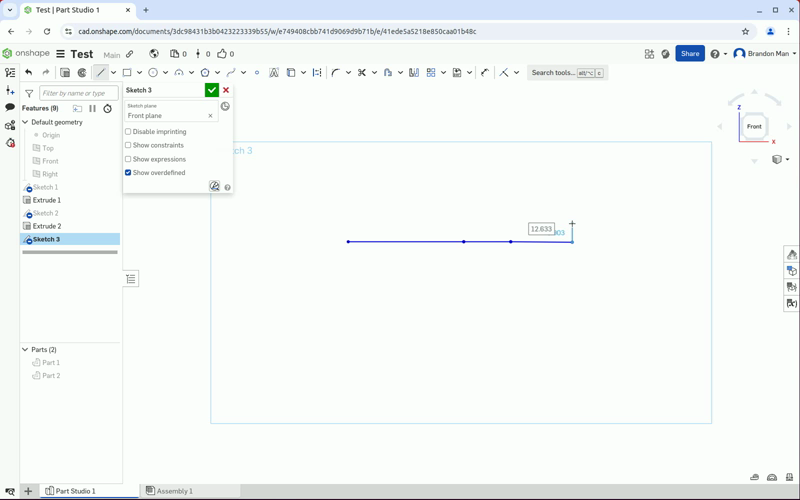
click(572, 223)
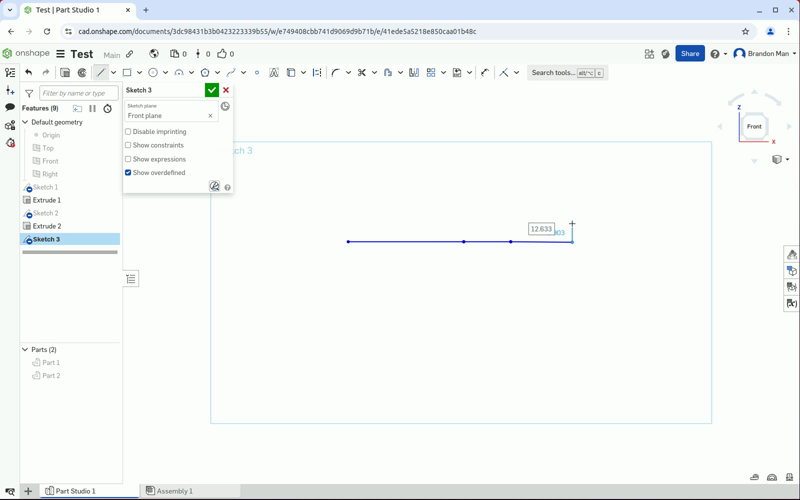
key_up(shift)
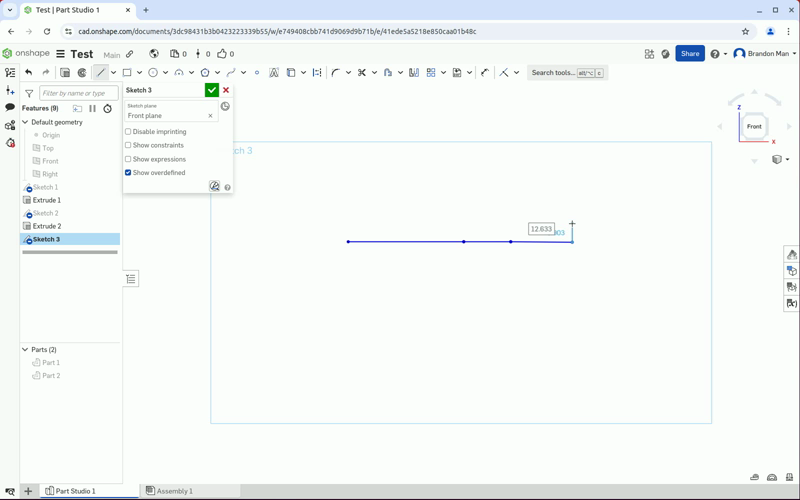
key_down(shift)
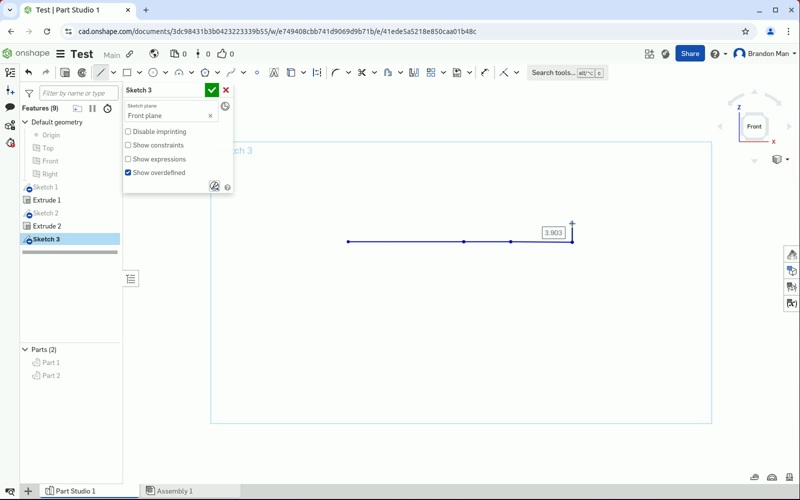
mouse_move(348, 223)
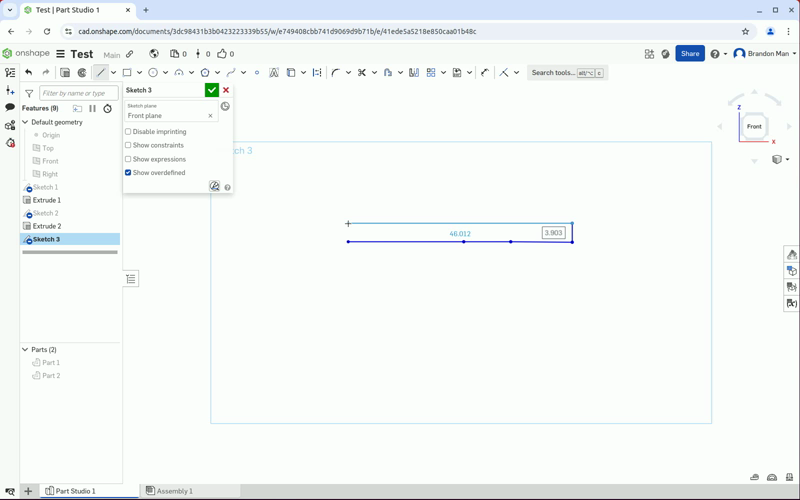
click(348, 223)
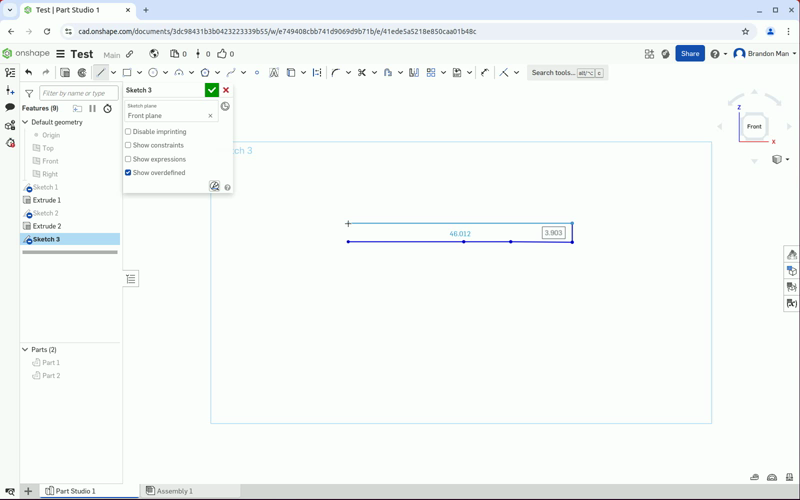
key_up(shift)
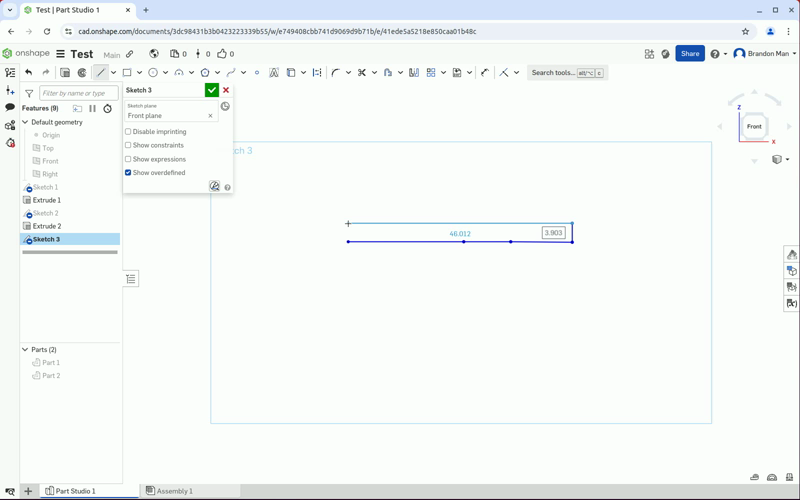
mouse_move(378, 223)
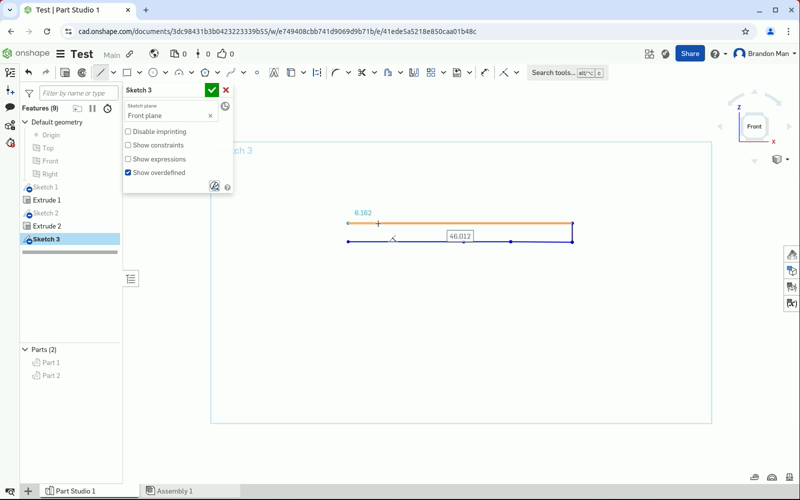
key_down(shift)
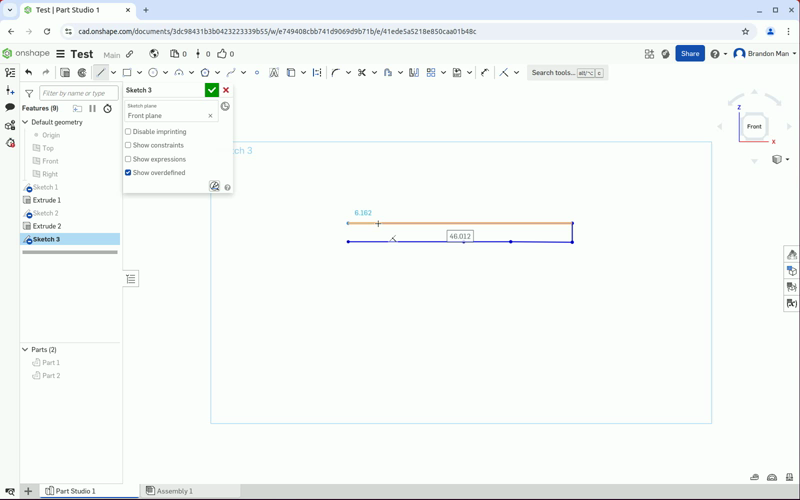
mouse_move(348, 241)
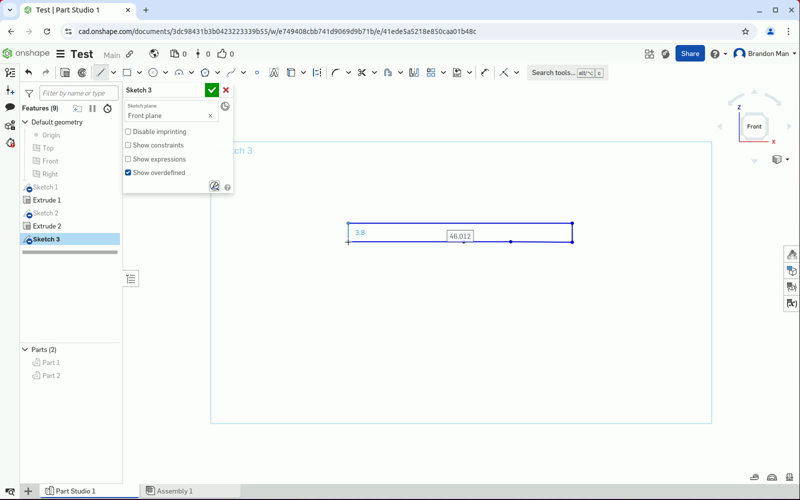
key_up(shift)
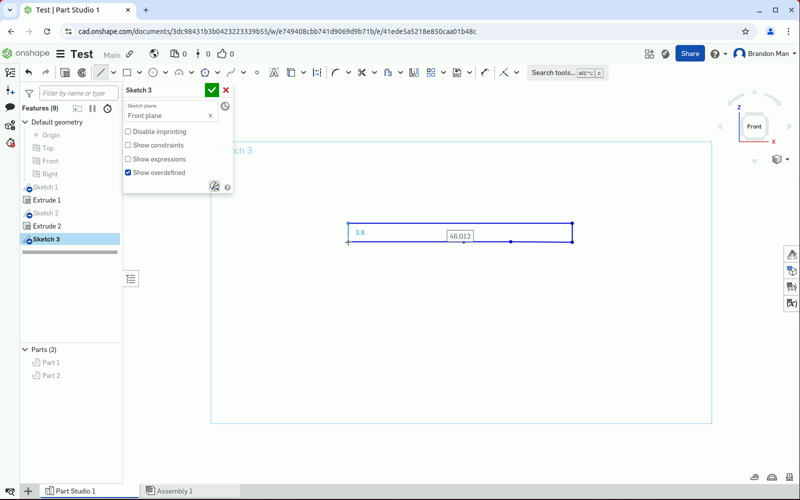
click(348, 241)
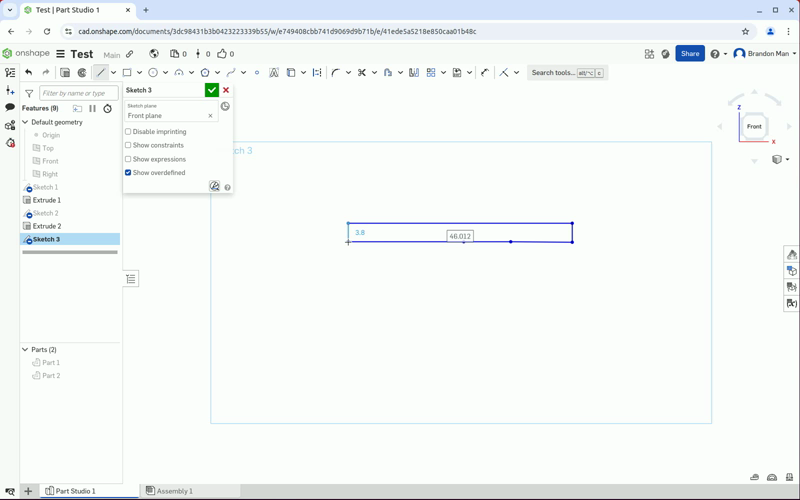
key(esc)
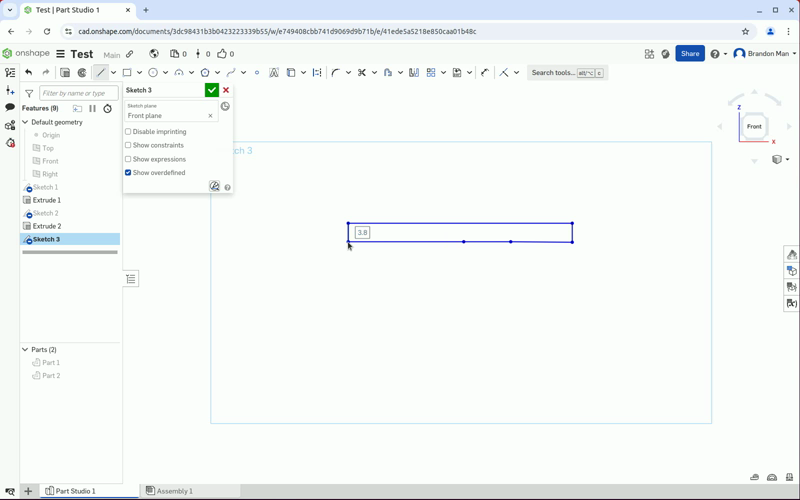
mouse_move(450, 234)
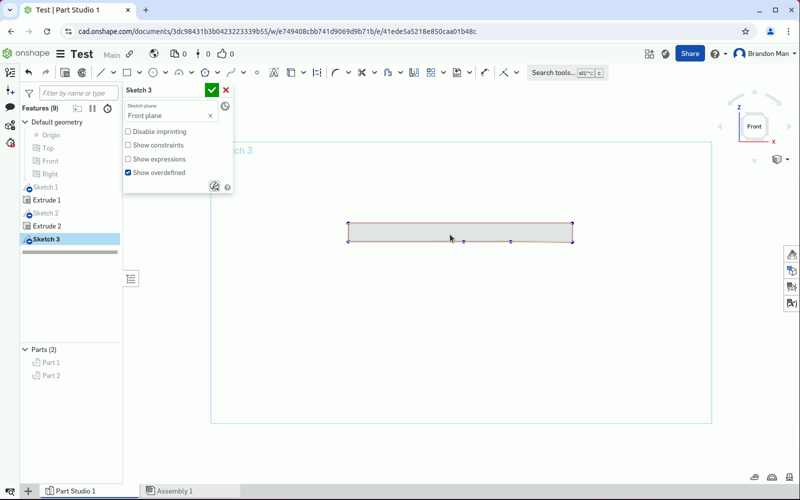
click(450, 234)
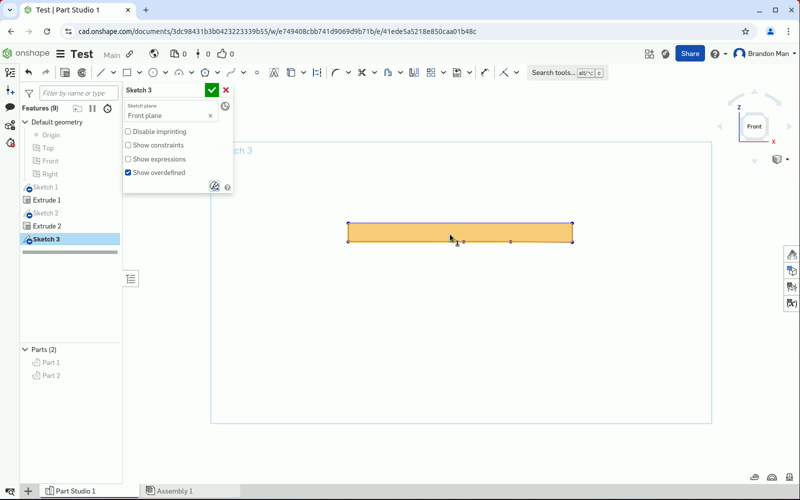
mouse_move(73, 352)
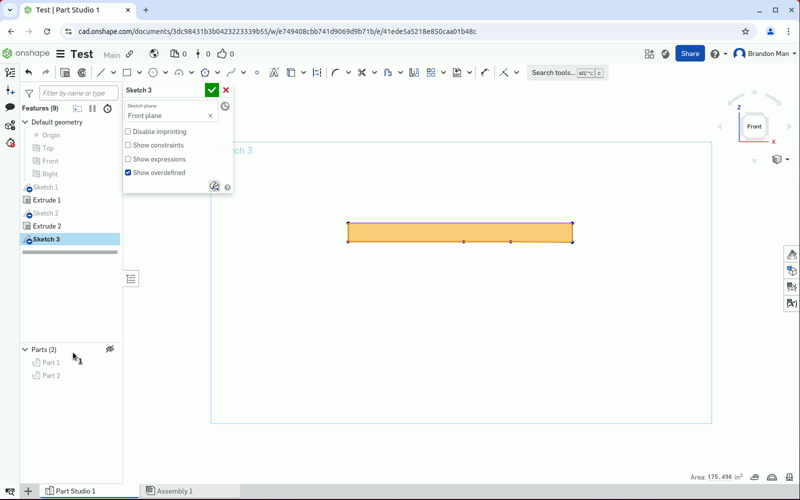
key(shift+y)
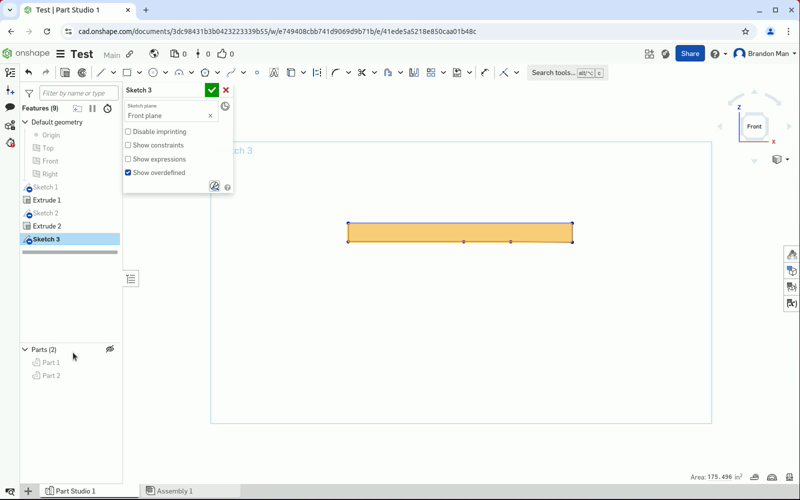
key(shift+e)
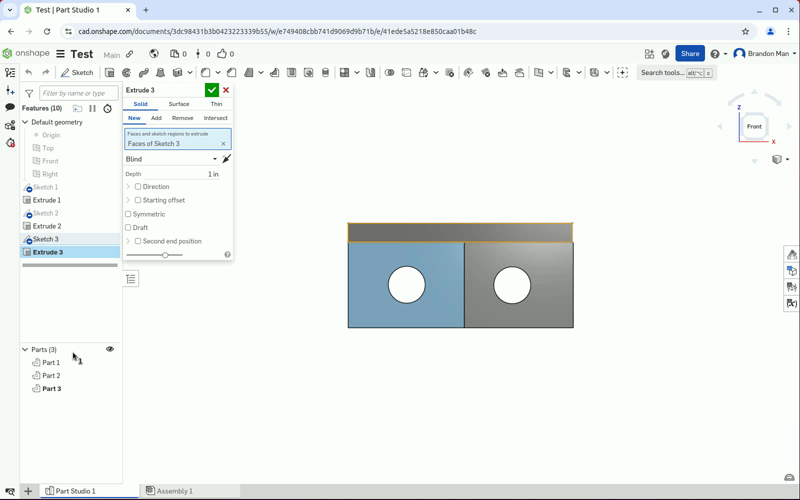
mouse_move(143, 106)
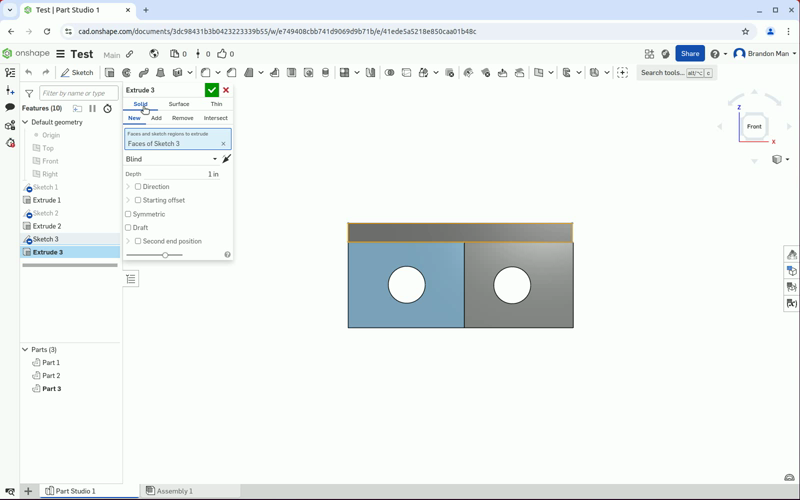
click(143, 106)
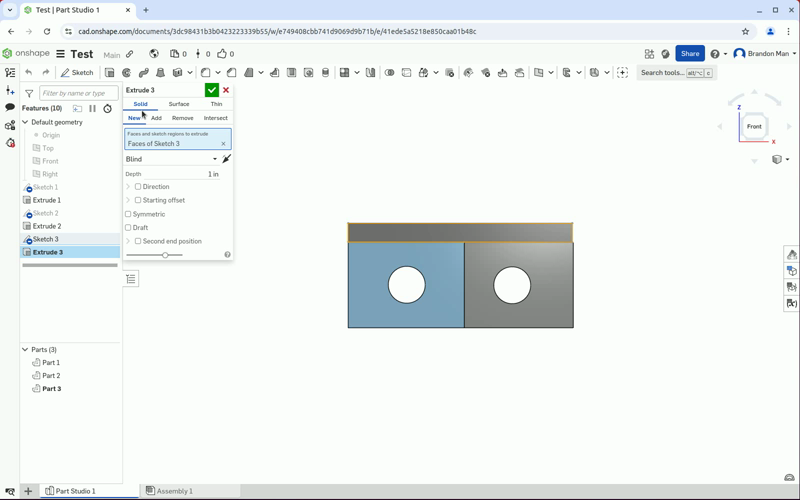
mouse_move(137, 120)
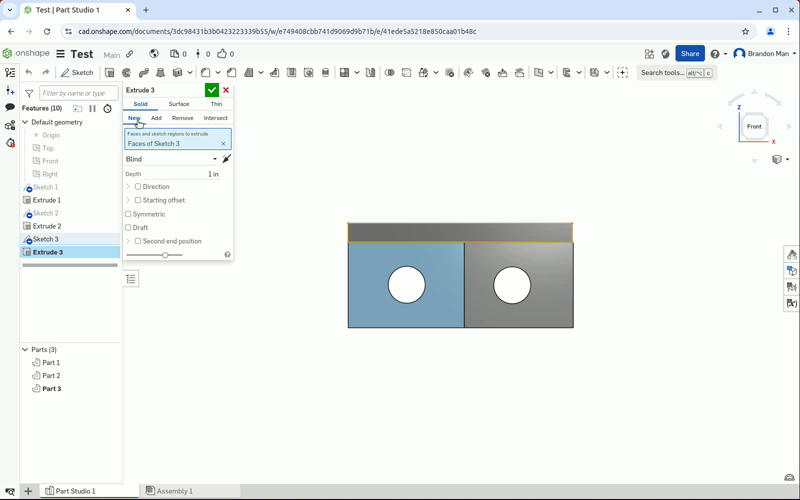
click(137, 120)
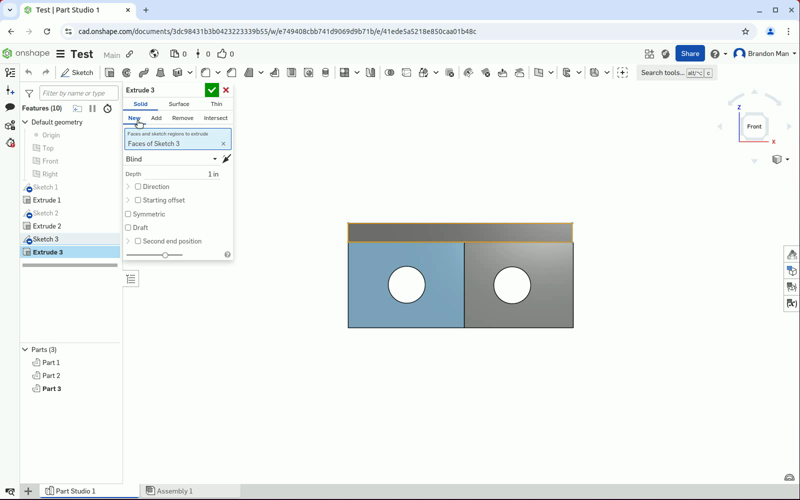
key(tab, 4)
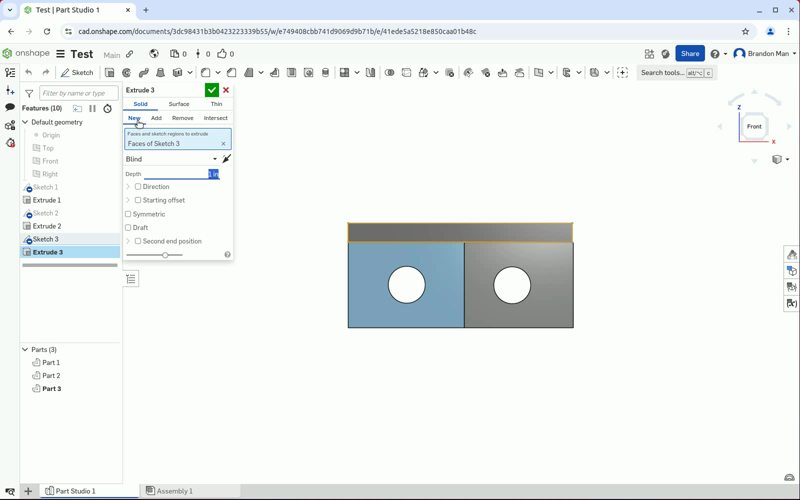
text(5.055)
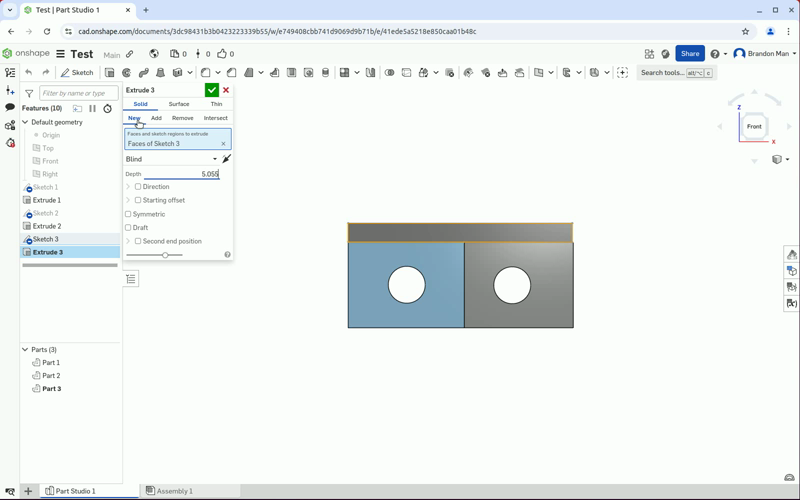
key(enter)
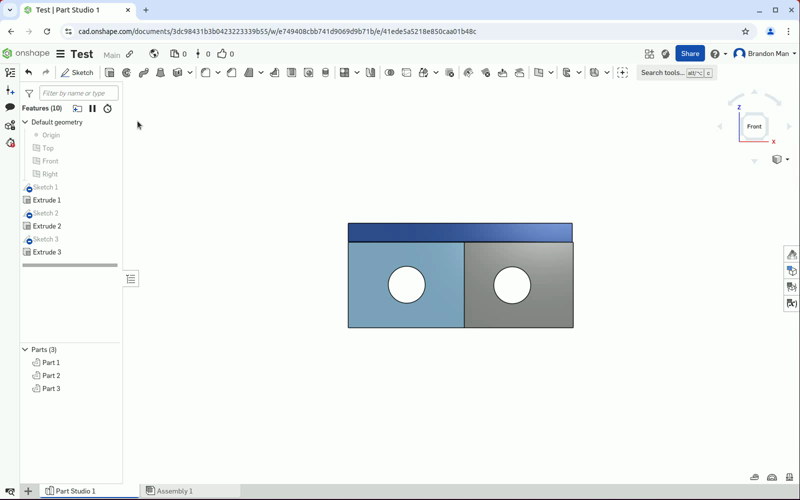
key(shift+h)
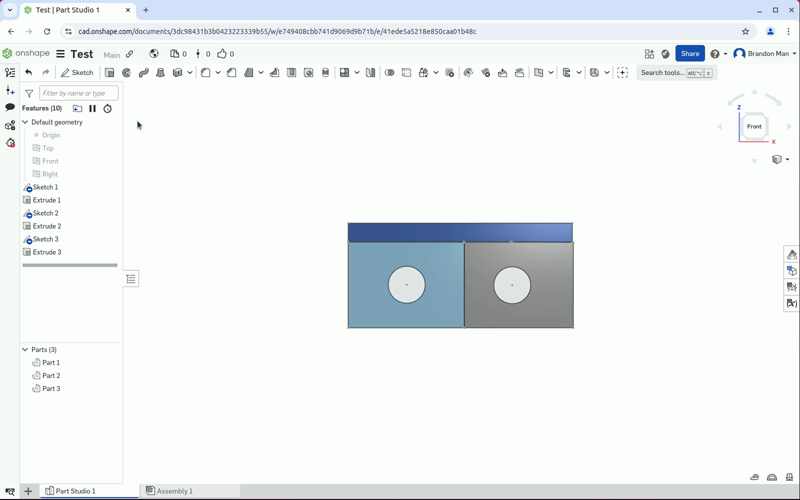
key(shift+h)
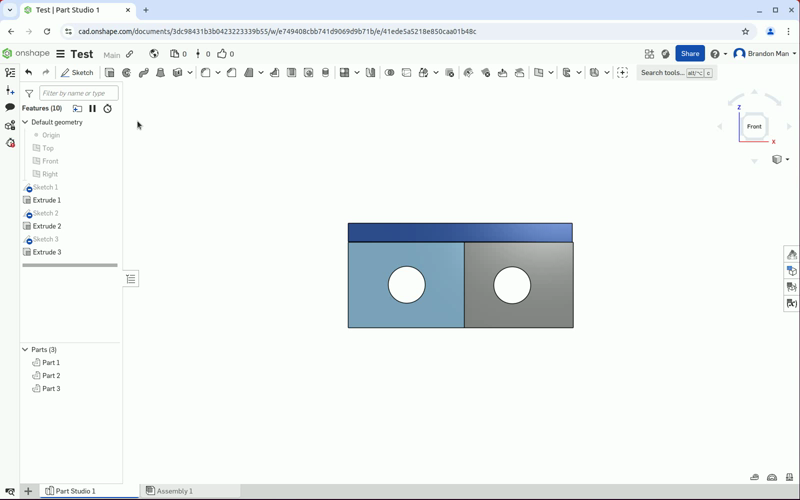
mouse_move(73, 189)
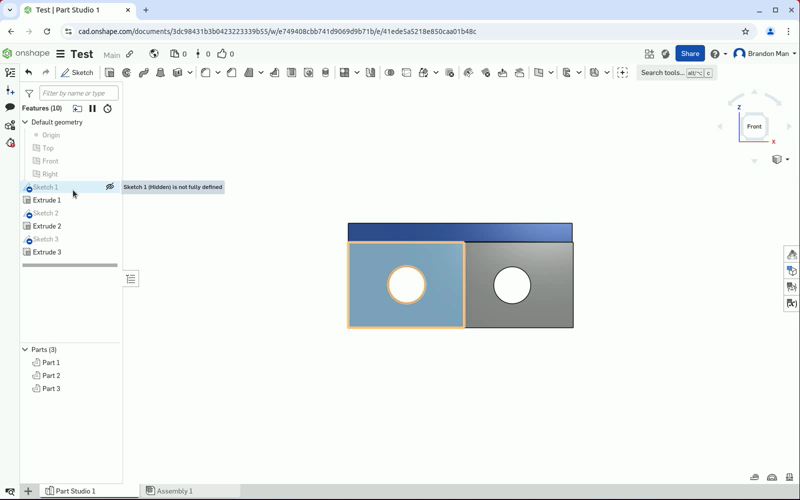
click(73, 189)
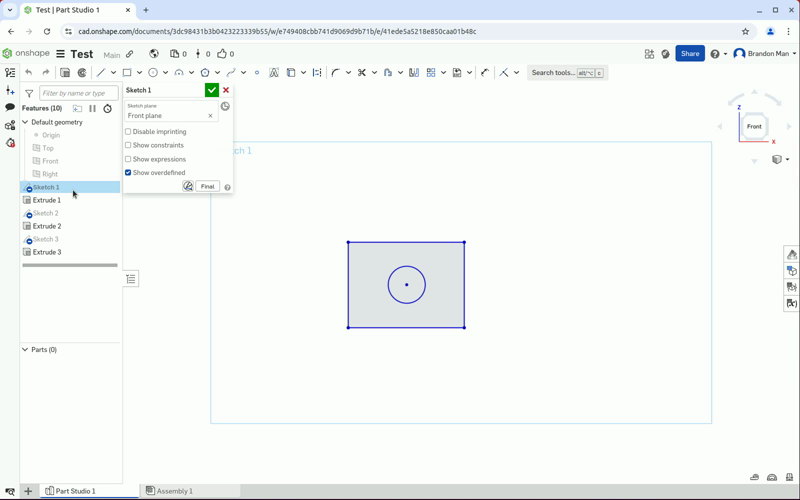
mouse_move(229, 92)
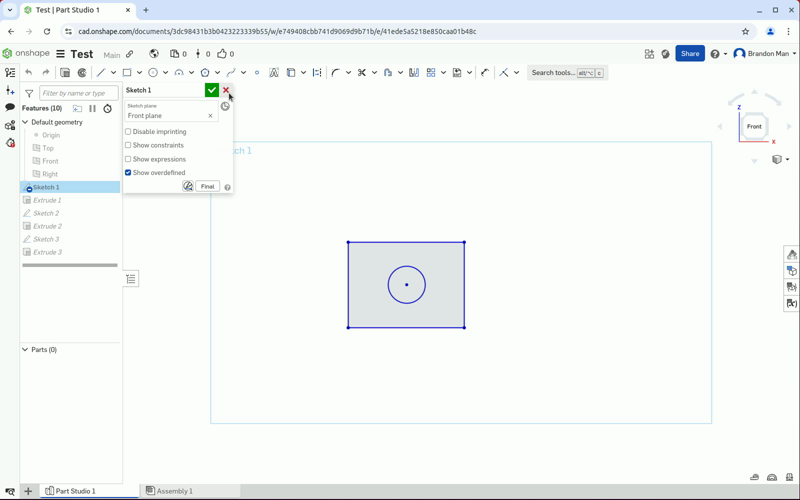
click(229, 92)
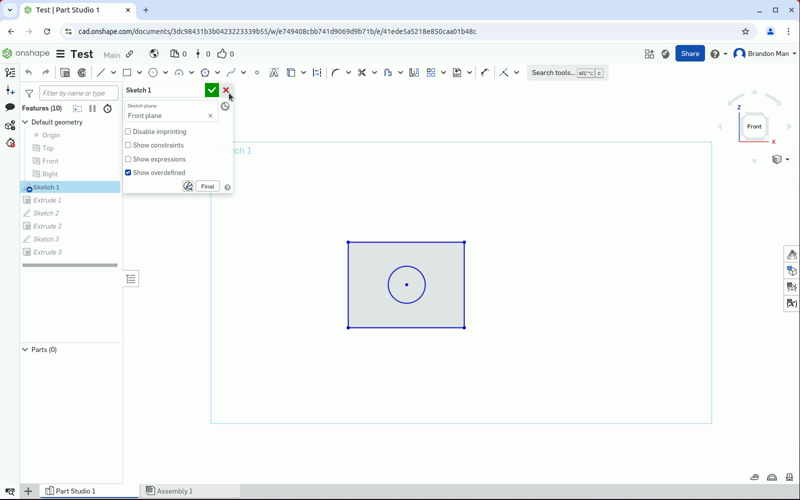
key(shift+s)
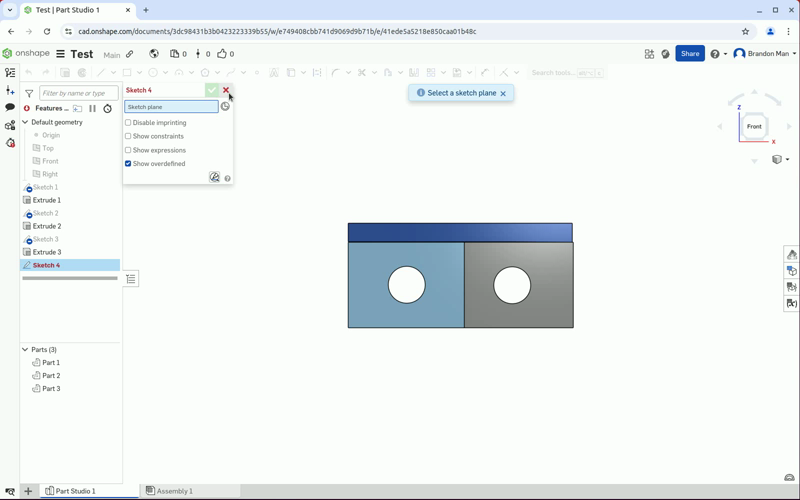
mouse_move(73, 163)
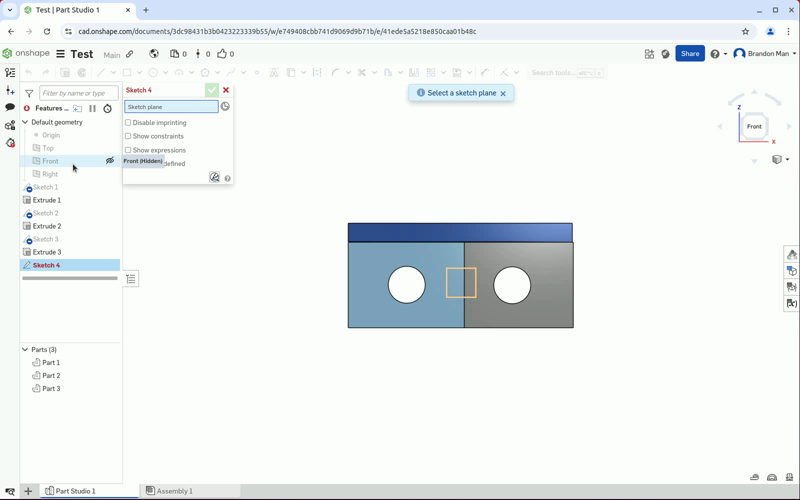
click(73, 163)
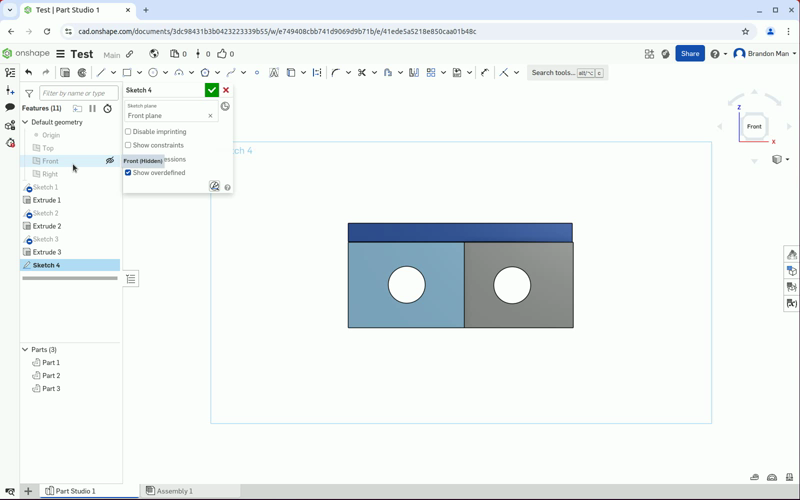
mouse_move(73, 352)
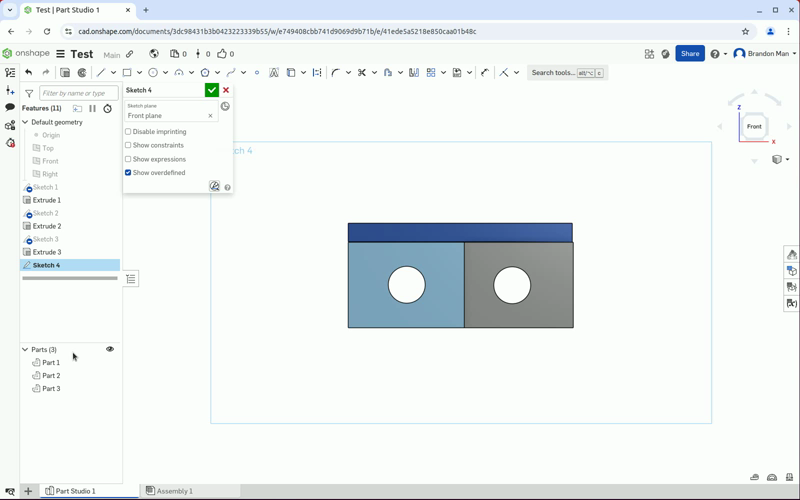
key(y)
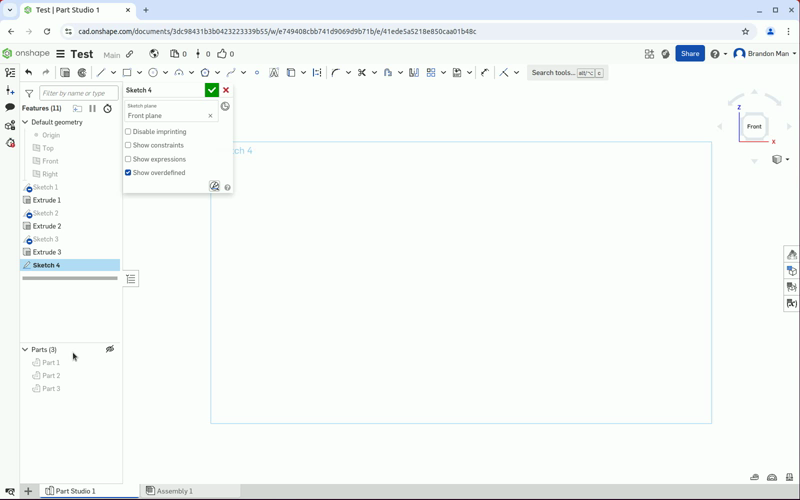
key(l)
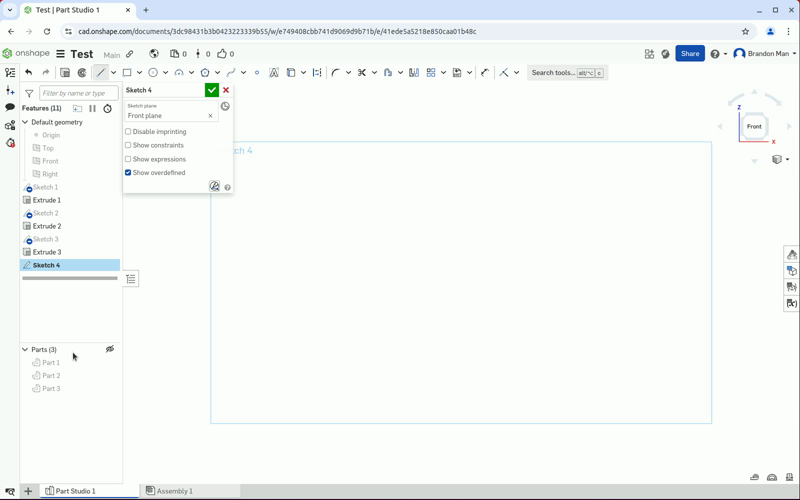
key_down(shift)
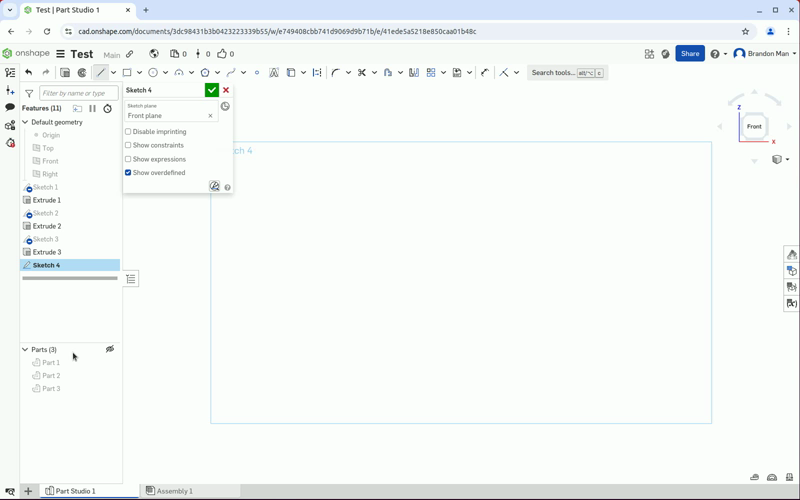
mouse_move(348, 345)
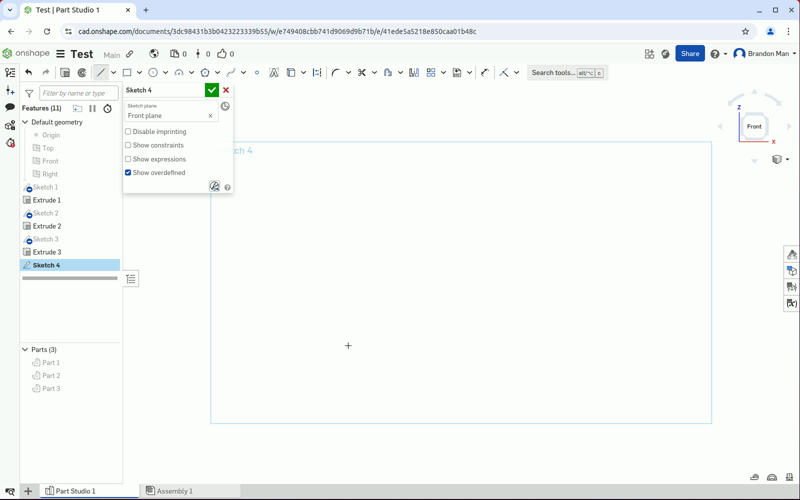
click(348, 345)
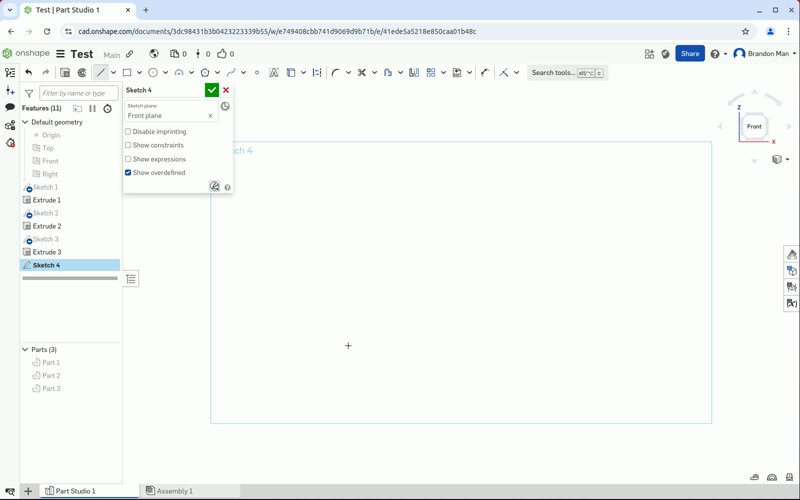
key_up(shift)
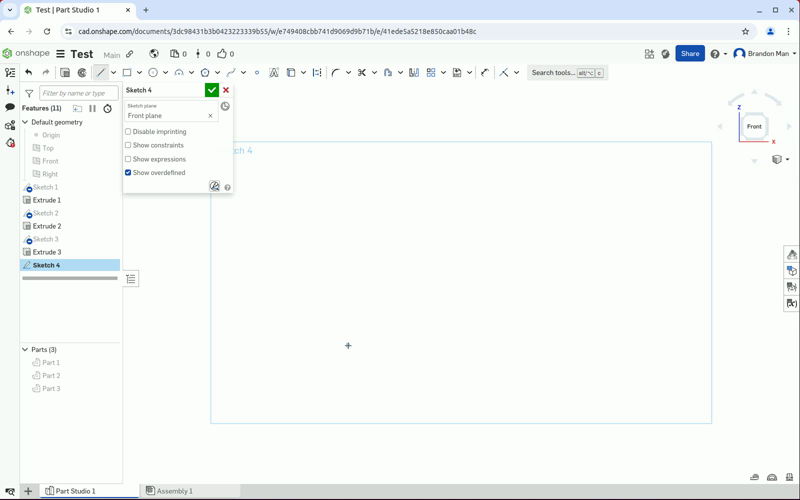
key_down(shift)
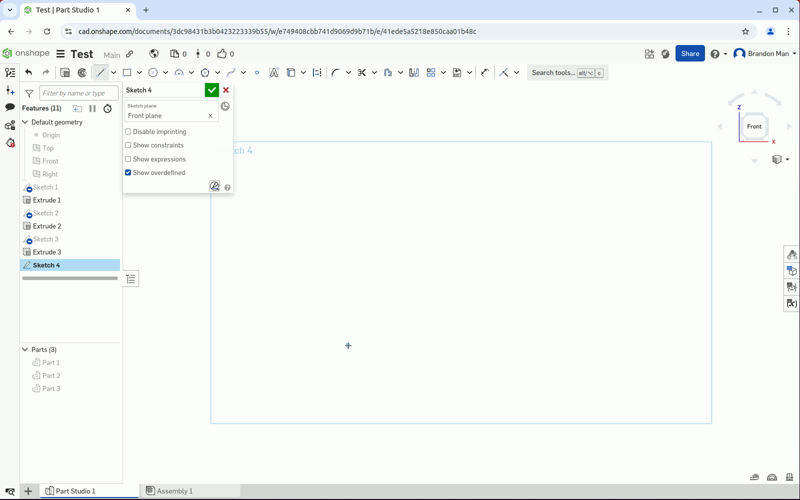
mouse_move(572, 345)
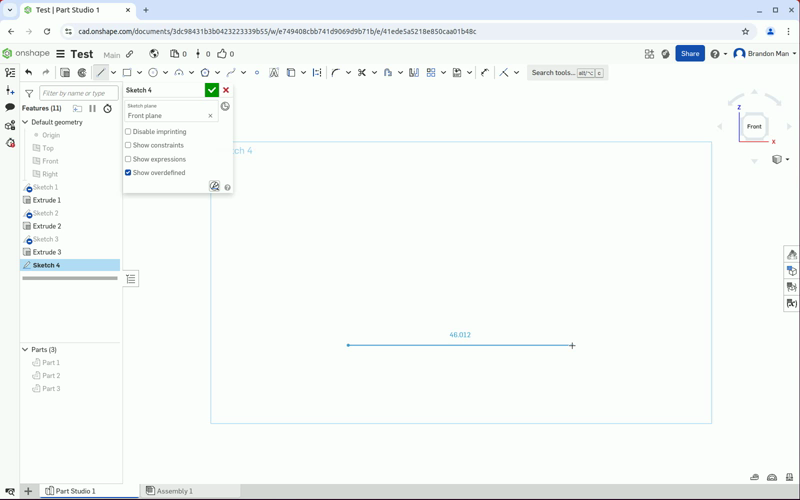
click(572, 345)
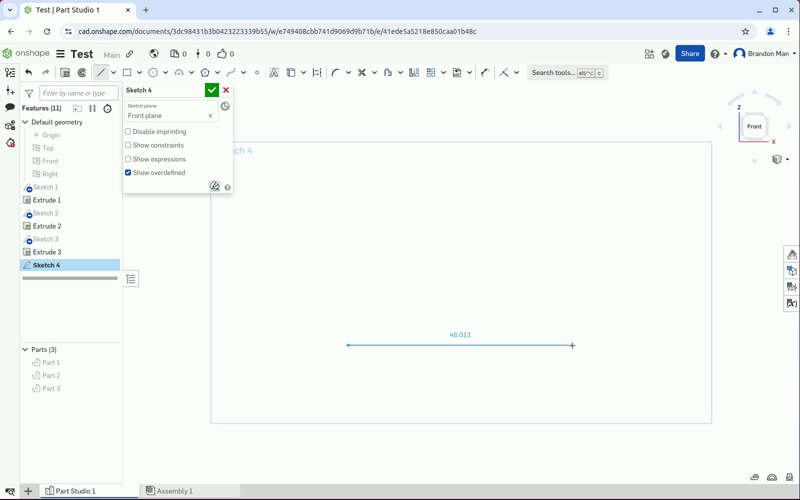
key_up(shift)
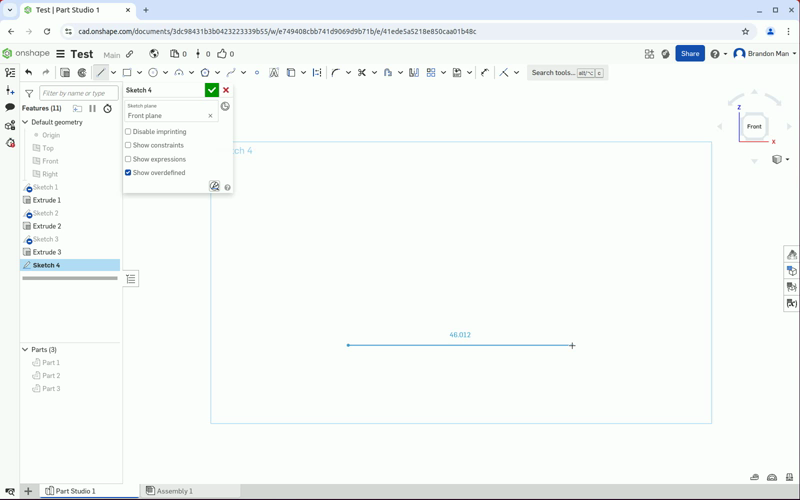
key_down(shift)
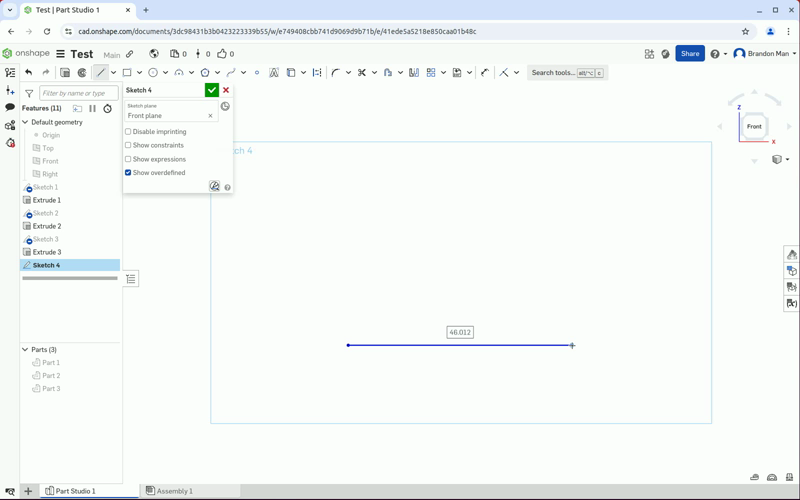
mouse_move(589, 345)
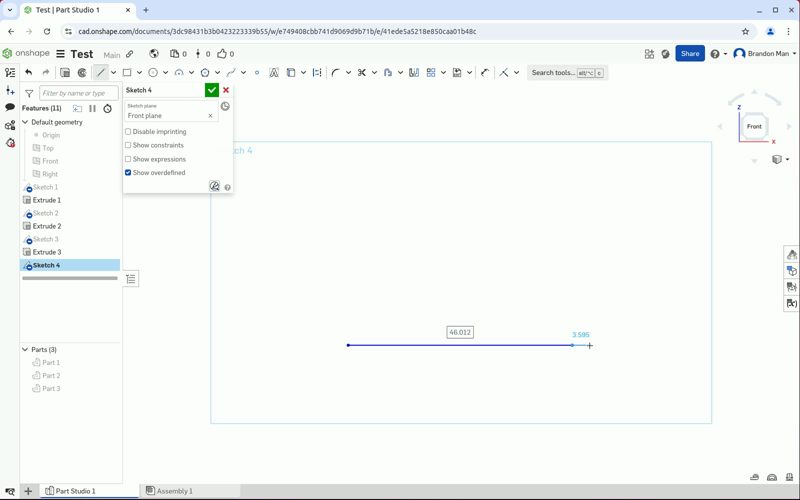
mouse_move(572, 326)
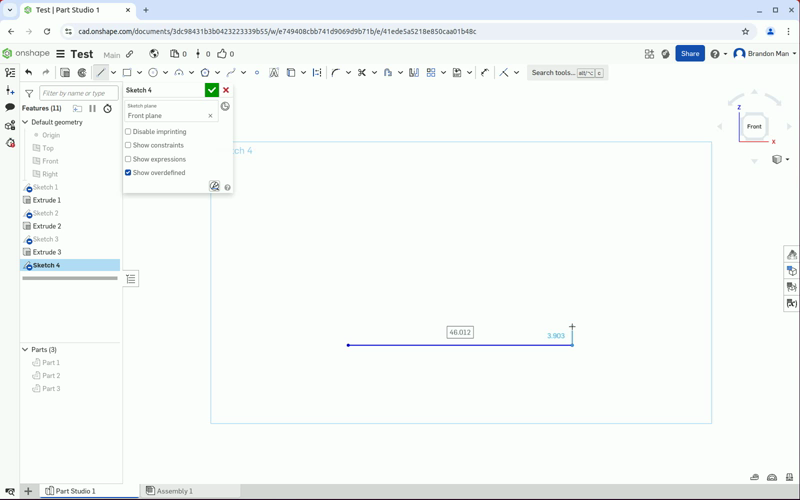
click(572, 326)
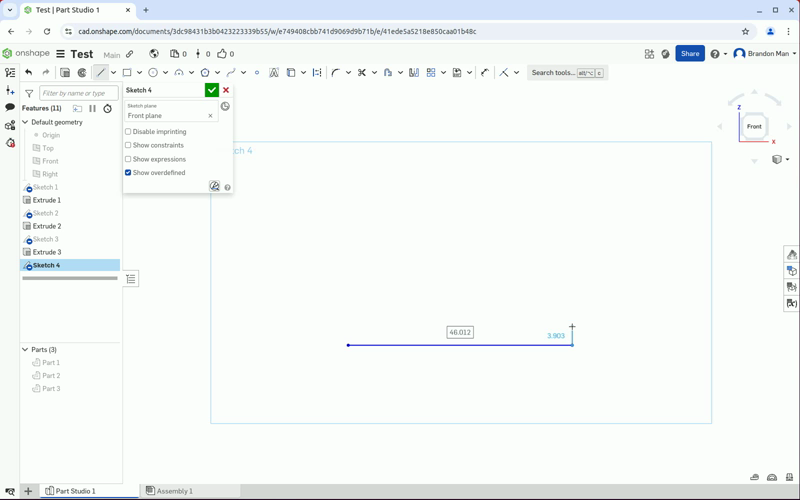
key_up(shift)
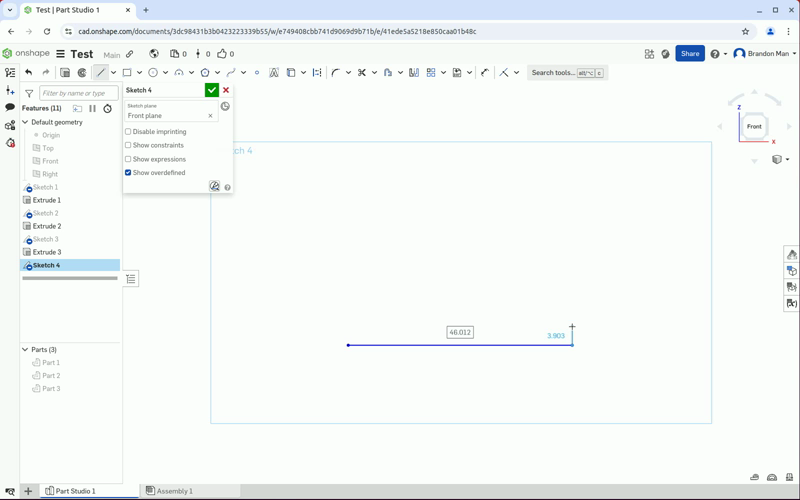
key_down(shift)
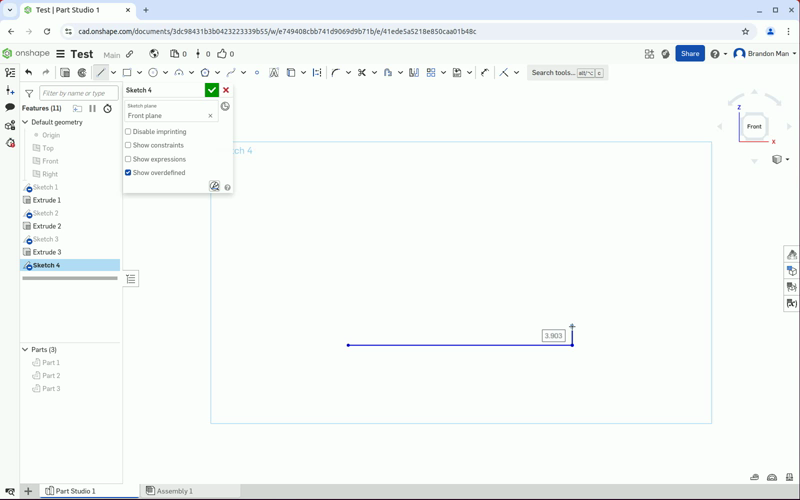
mouse_move(463, 326)
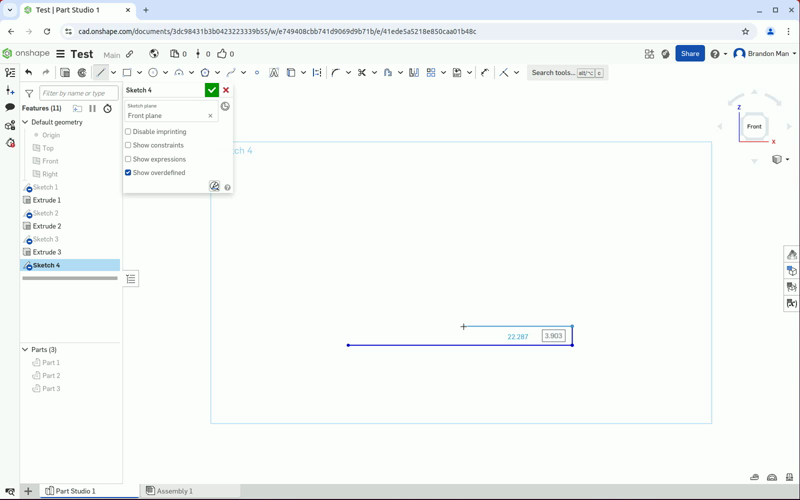
click(463, 326)
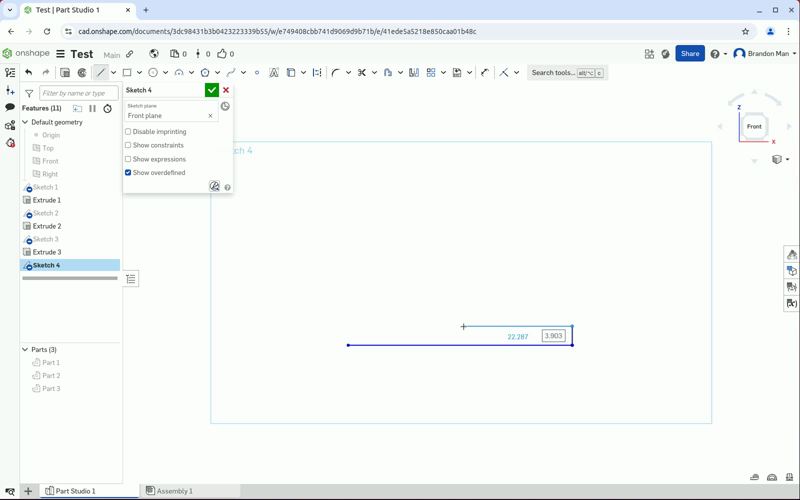
key_up(shift)
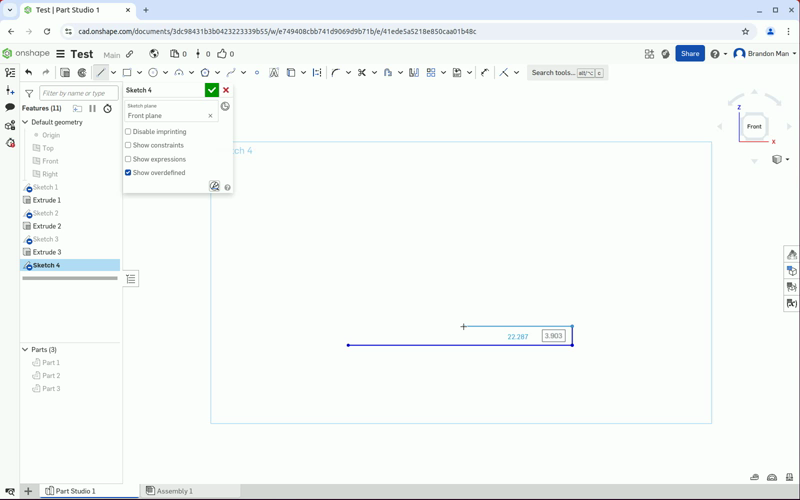
key_down(shift)
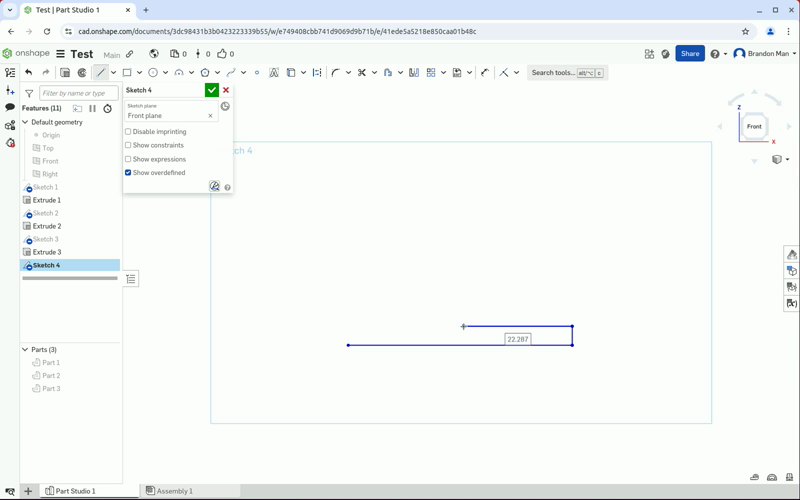
mouse_move(348, 326)
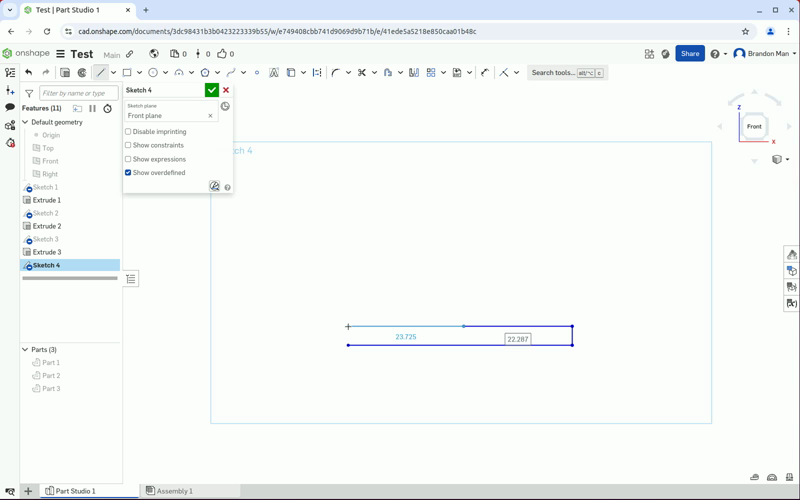
click(348, 326)
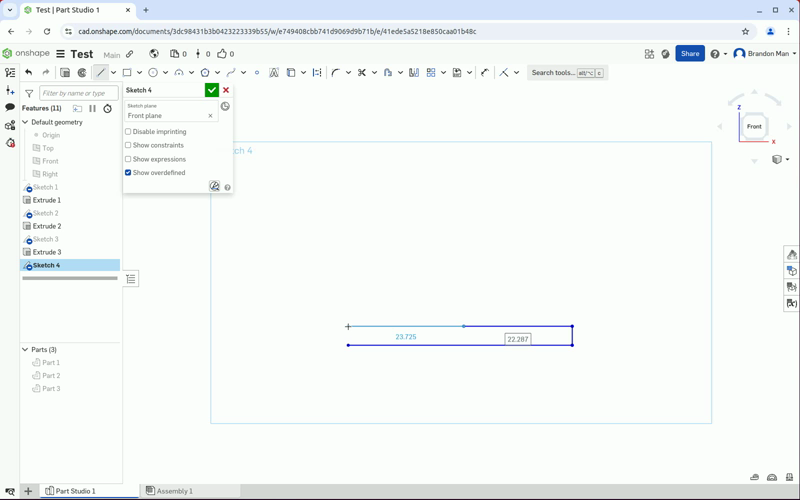
key_up(shift)
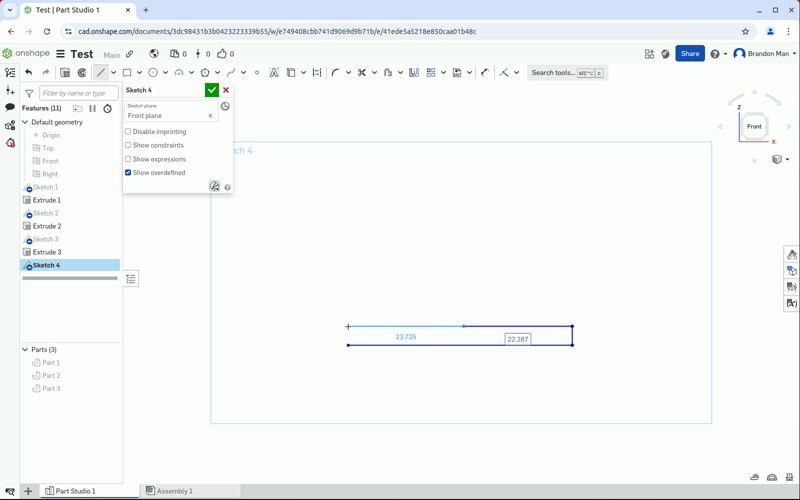
mouse_move(378, 326)
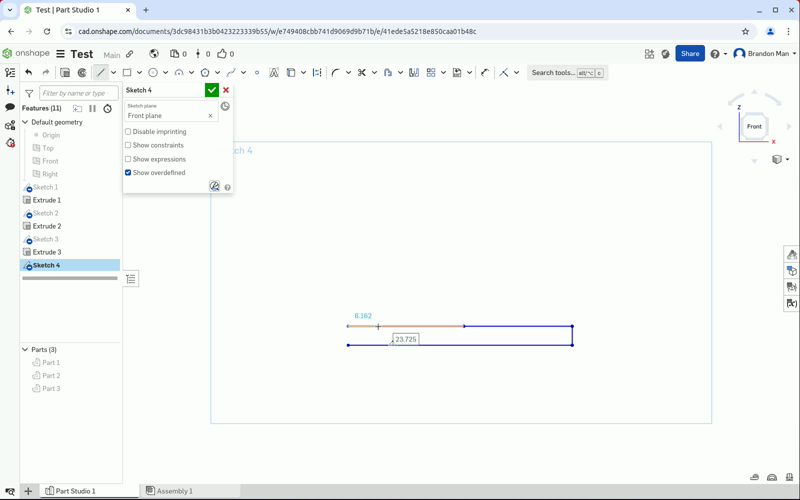
key_down(shift)
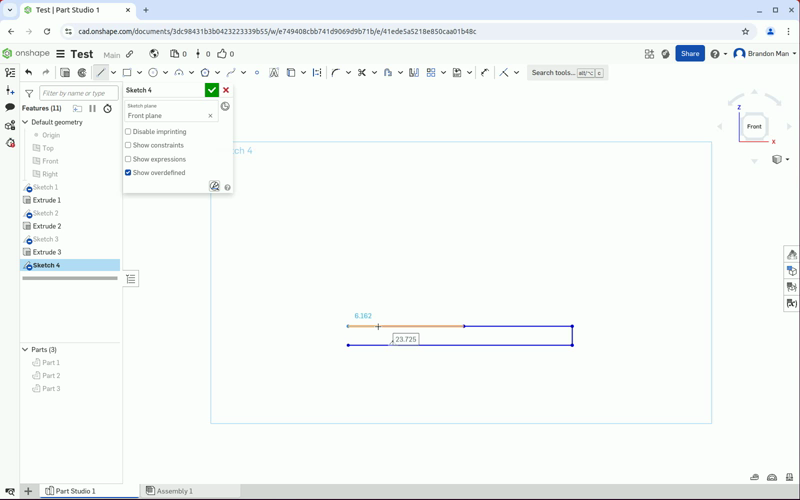
mouse_move(348, 345)
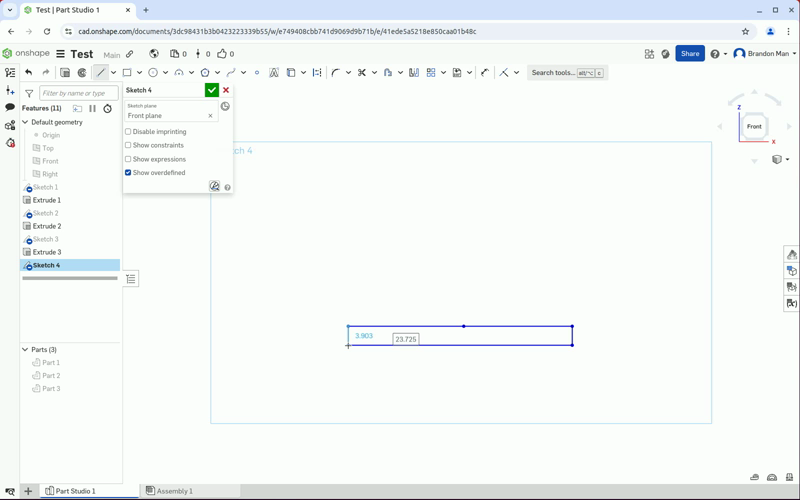
key_up(shift)
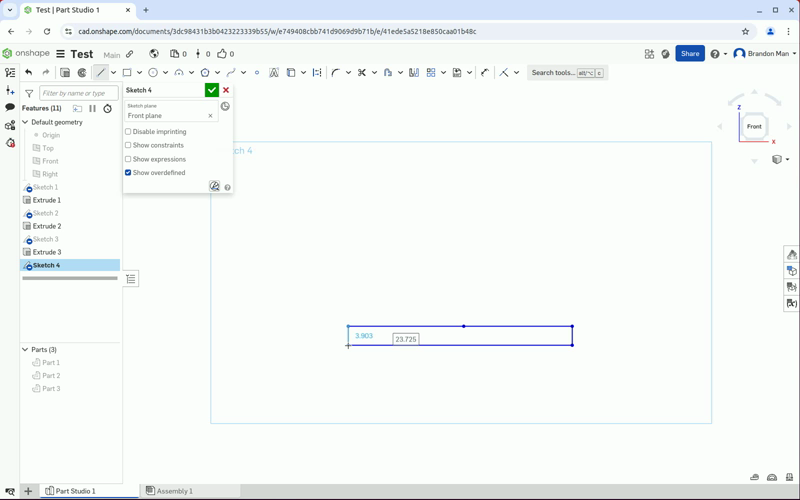
click(348, 345)
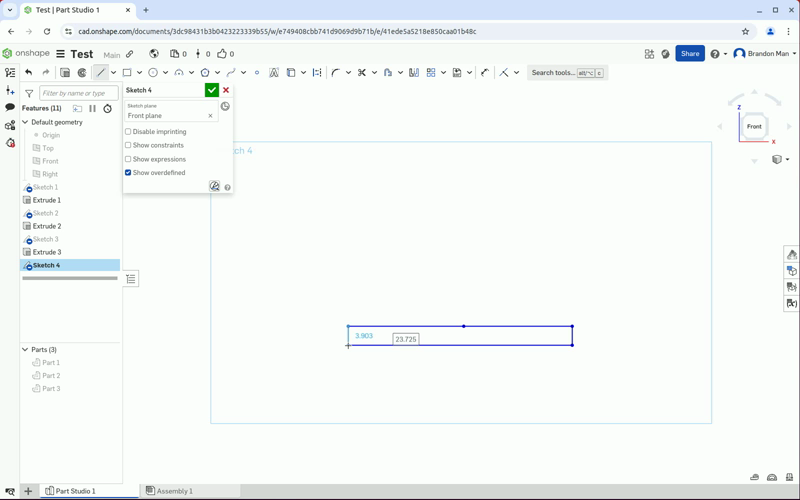
key(esc)
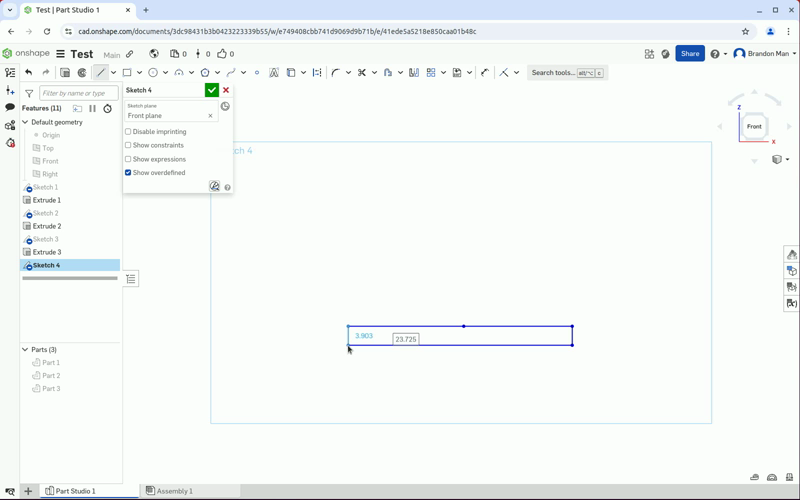
mouse_move(434, 340)
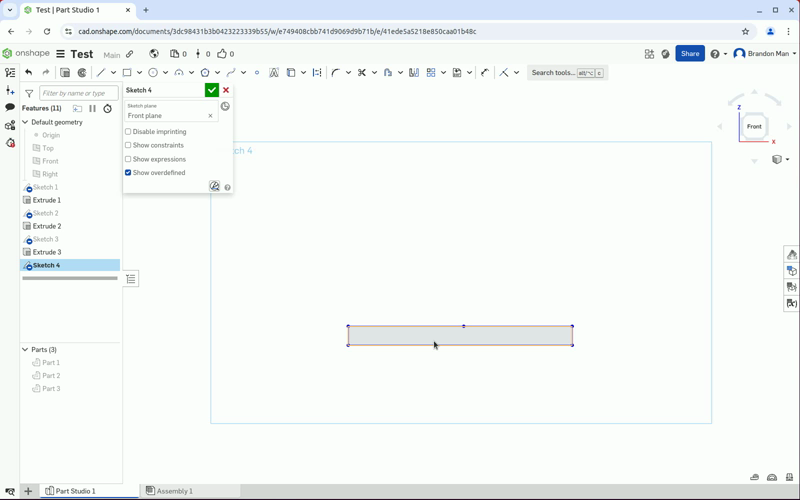
click(434, 340)
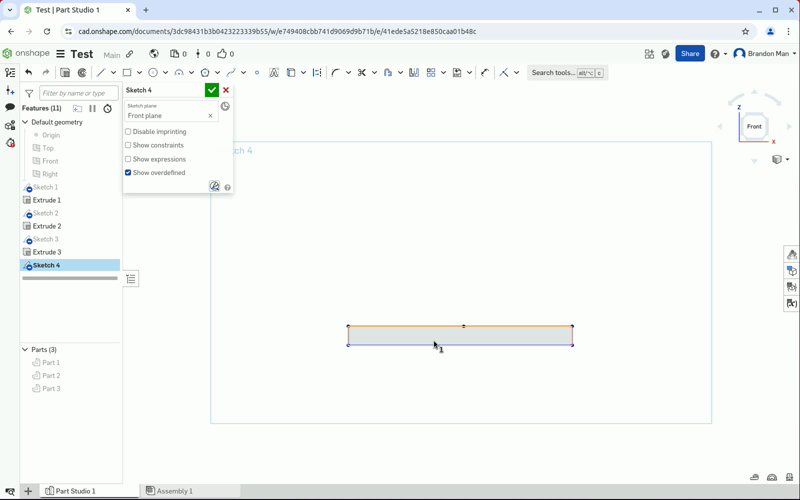
mouse_move(73, 352)
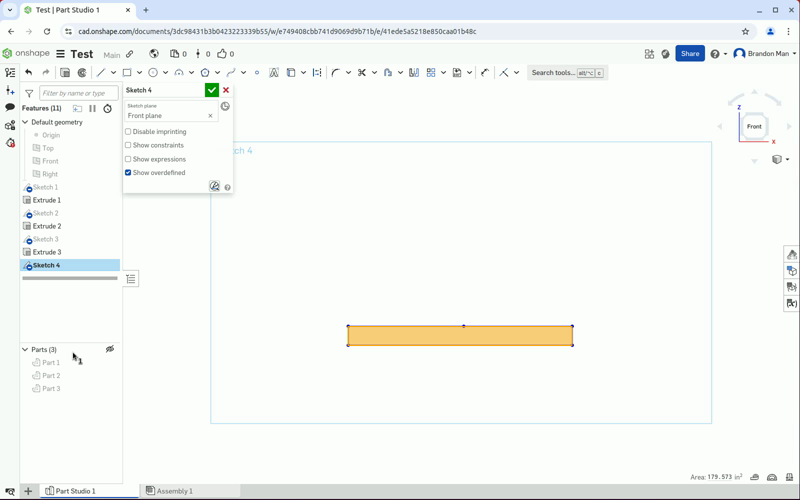
key(shift+y)
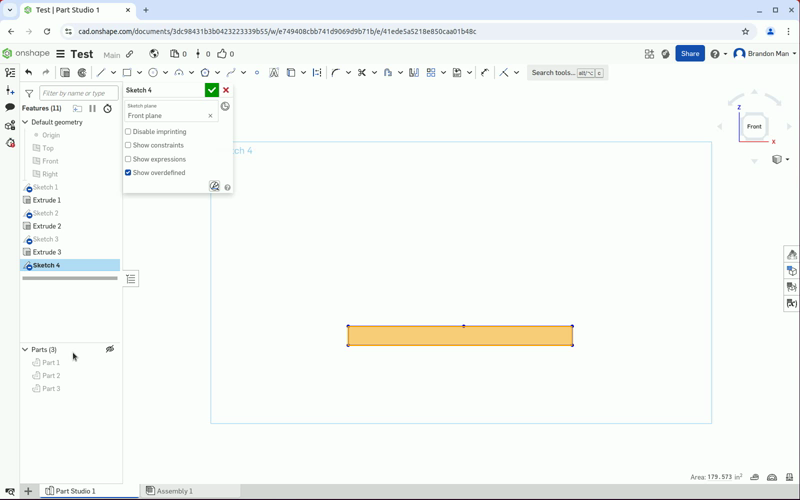
key(shift+e)
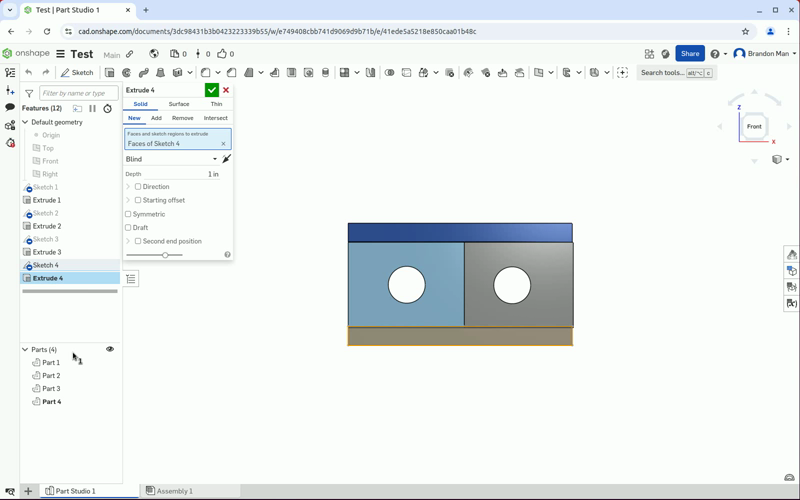
mouse_move(143, 106)
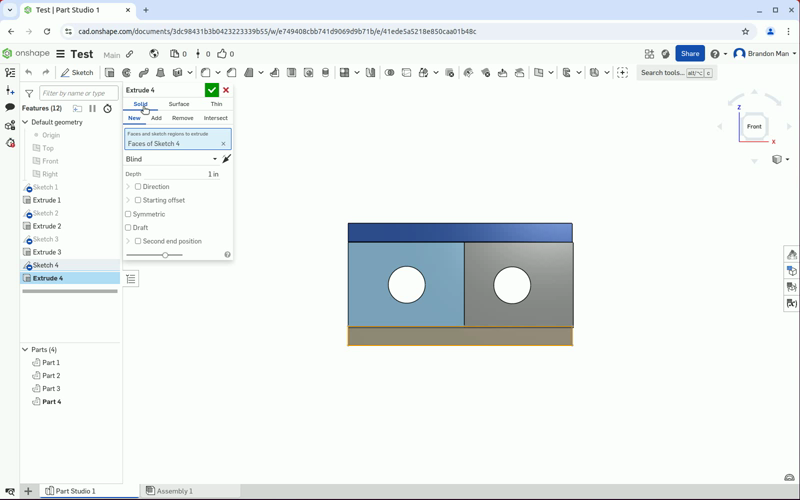
click(143, 106)
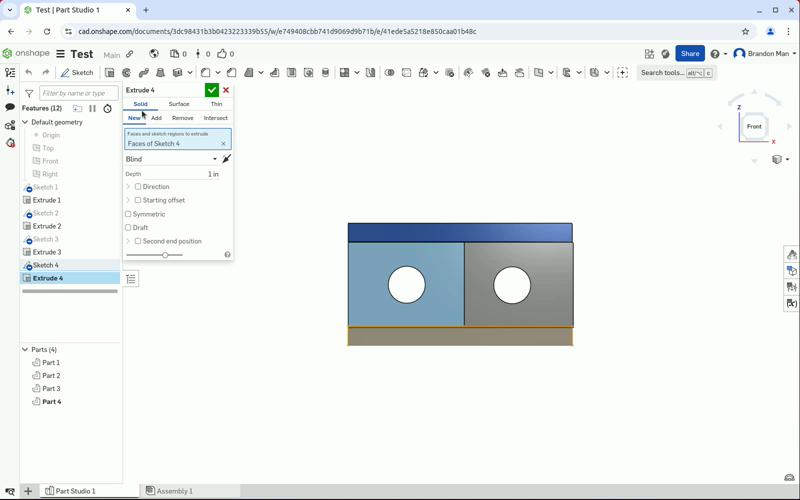
mouse_move(137, 120)
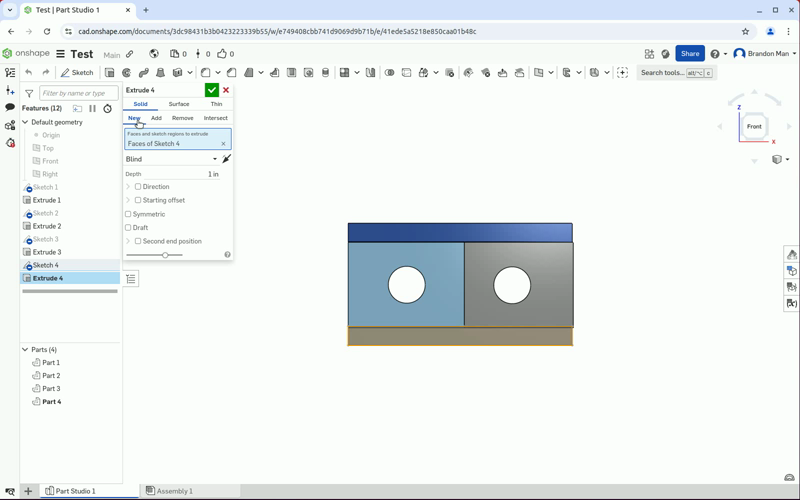
click(137, 120)
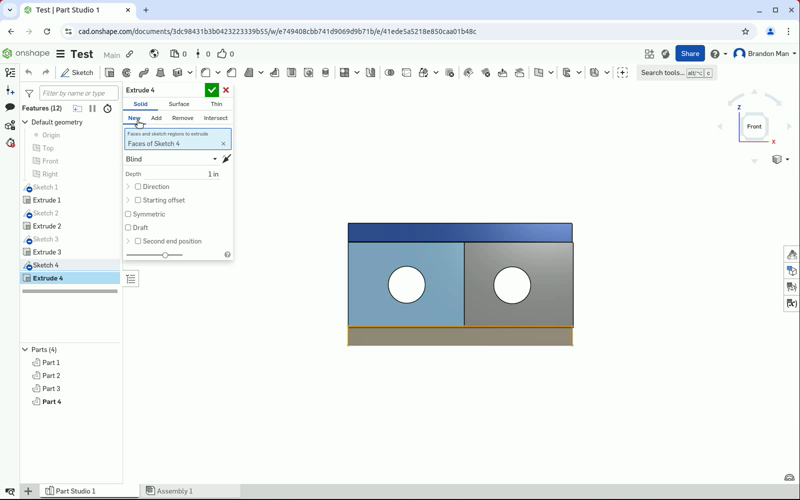
key(tab, 4)
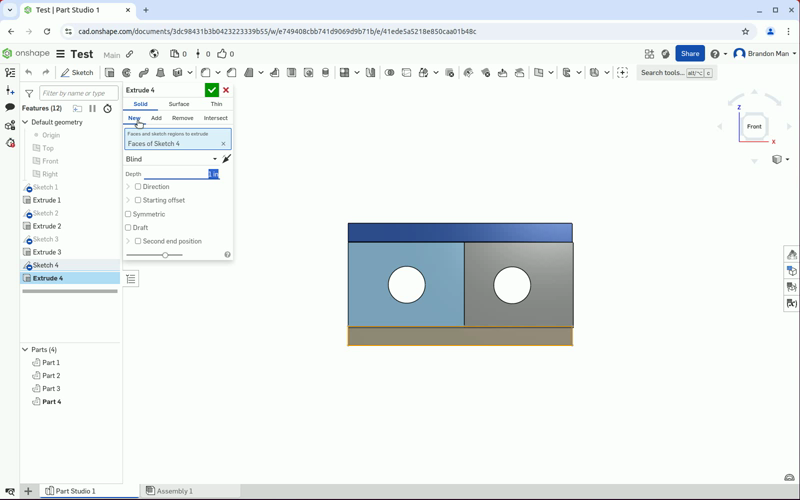
text(5.055)
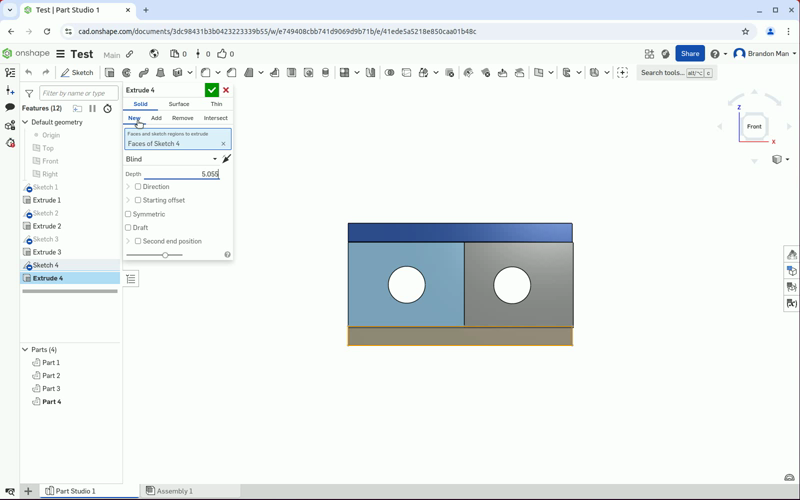
key(enter)
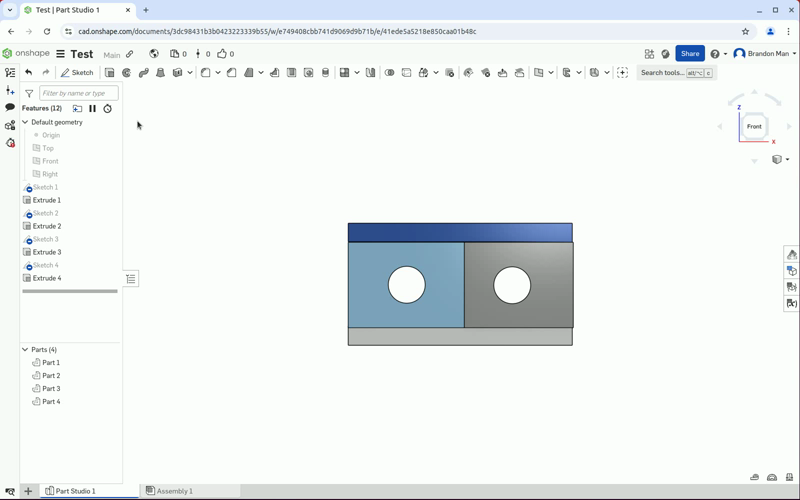
key(shift+h)
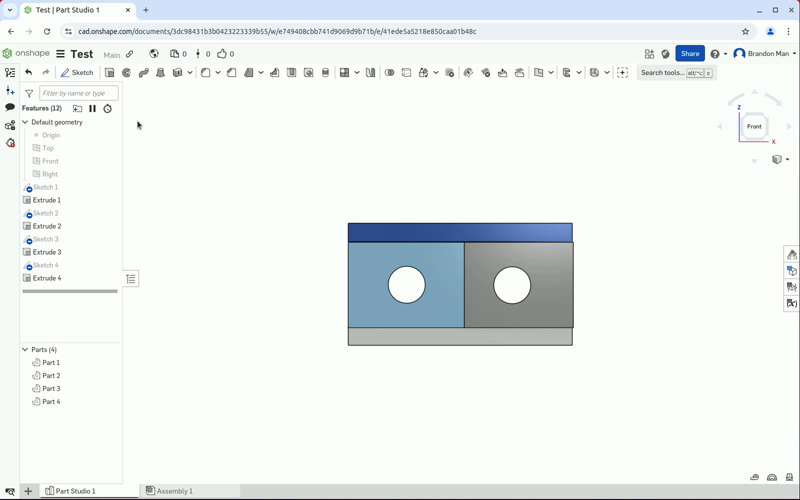
key(shift+h)
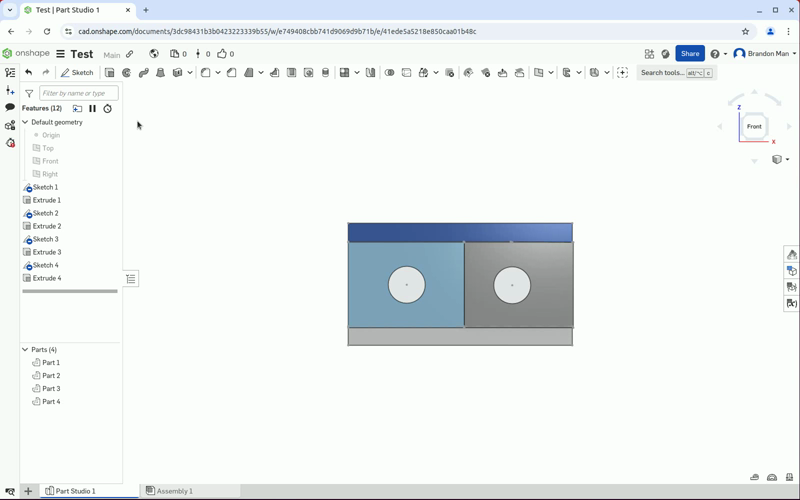
key(shift+7)
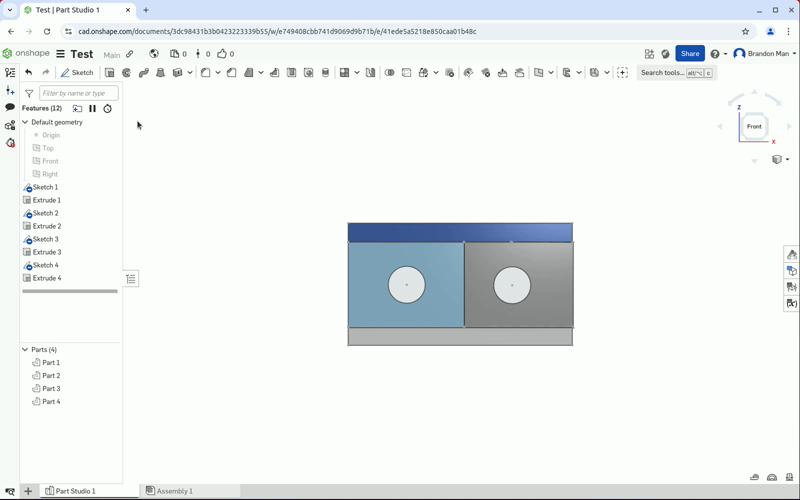
key(left, 2)
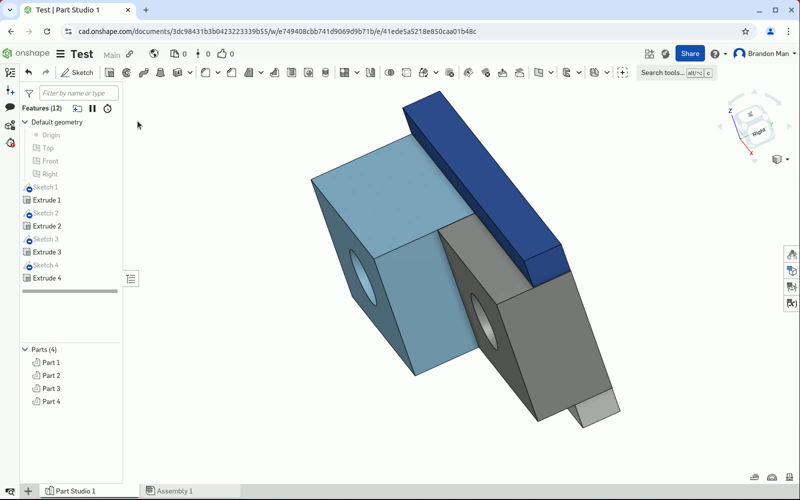
key(down, 2)
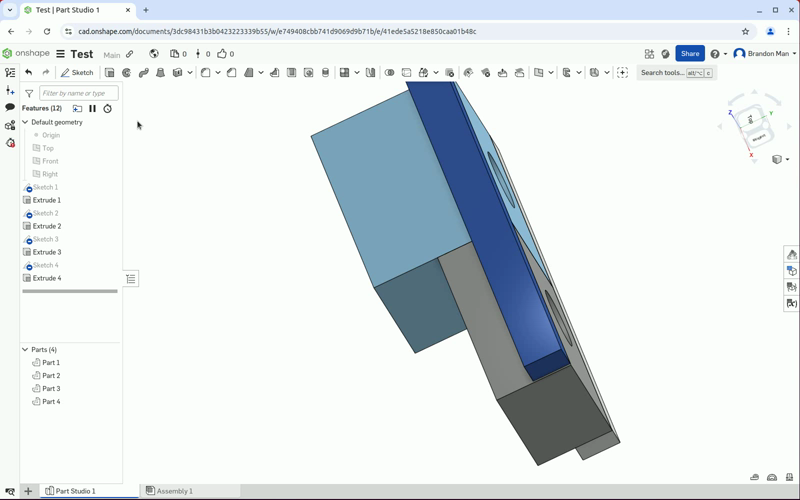
key(up, 2)
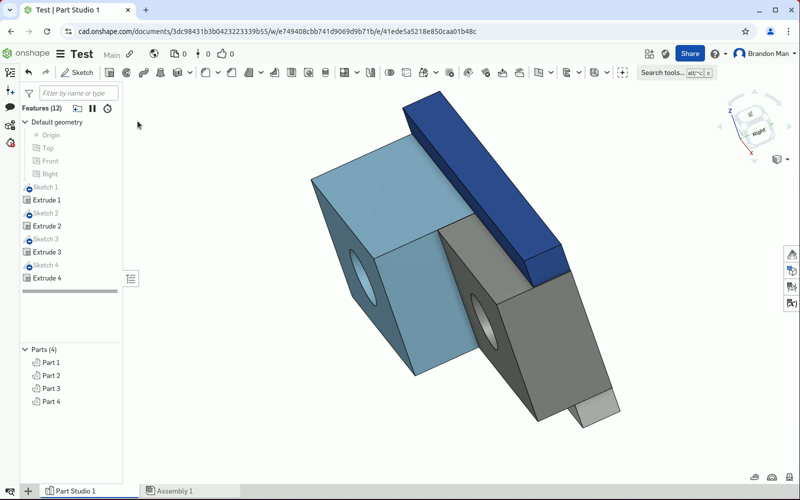
key(right, 2)
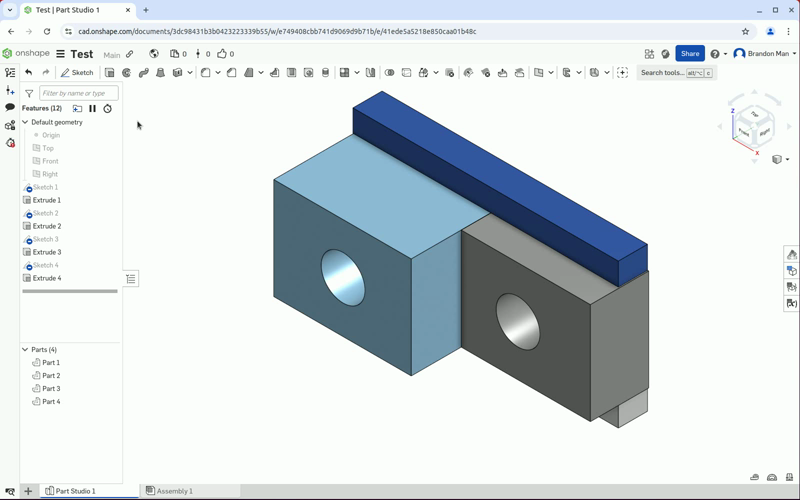
mouse_move(73, 189)
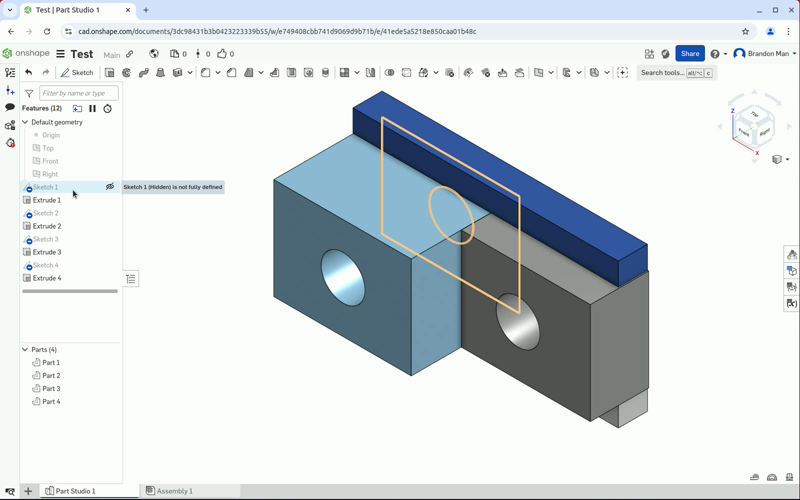
click(73, 189)